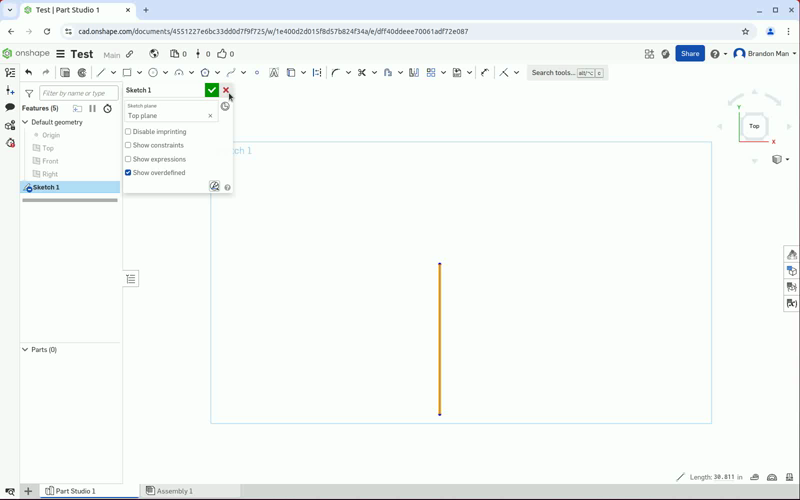
key(shift+h)
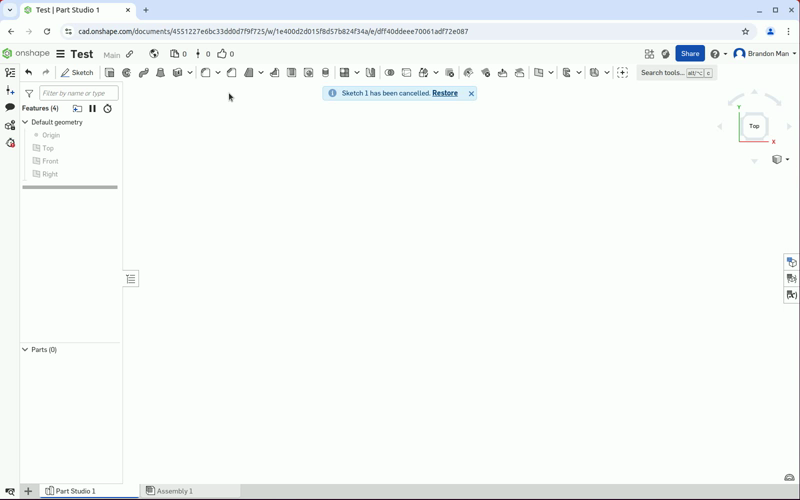
mouse_move(73, 352)
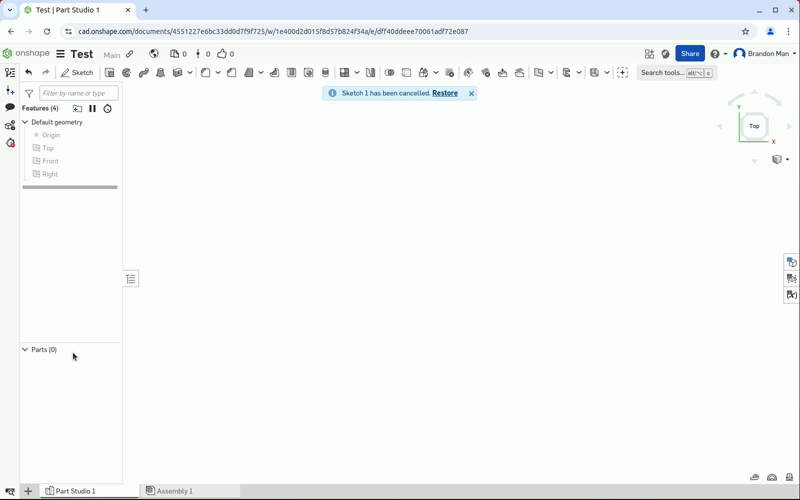
key(y)
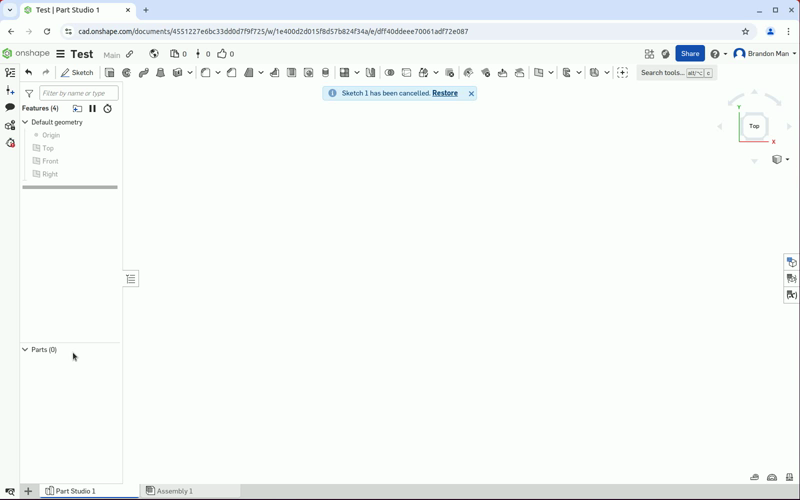
key(shift+p)
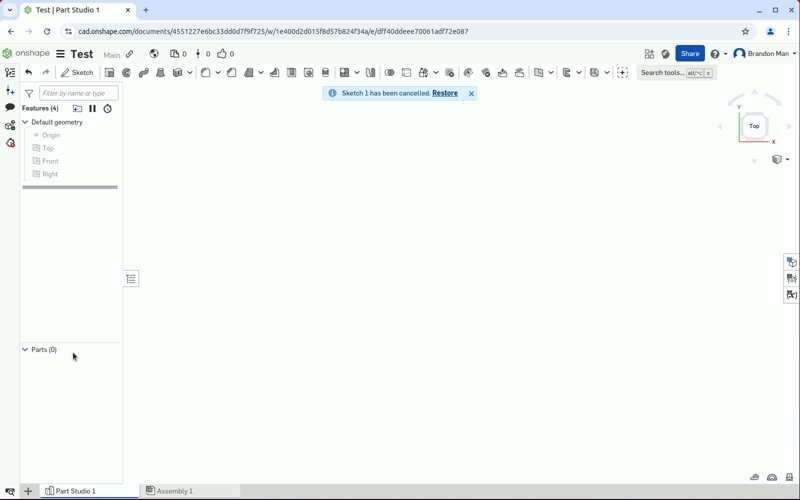
key(space)
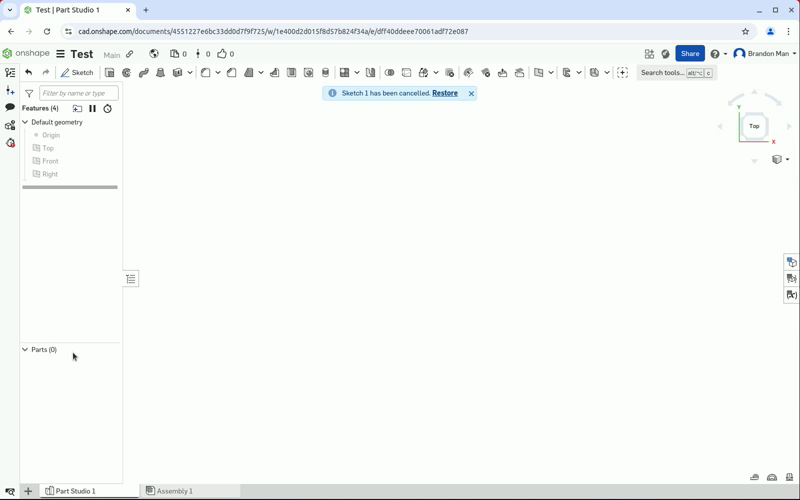
key_down(shift)
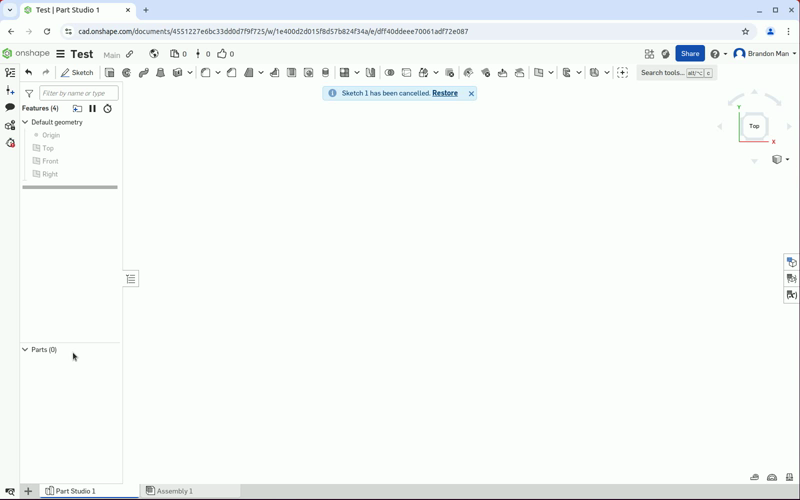
key(up)
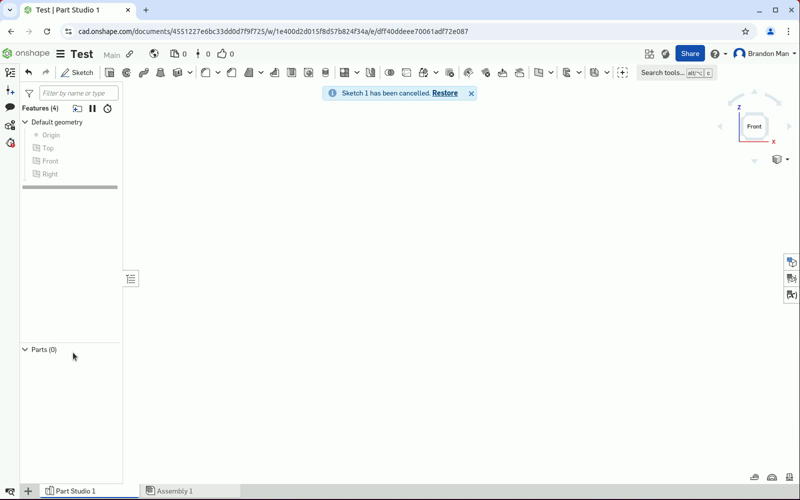
key_up(shift)
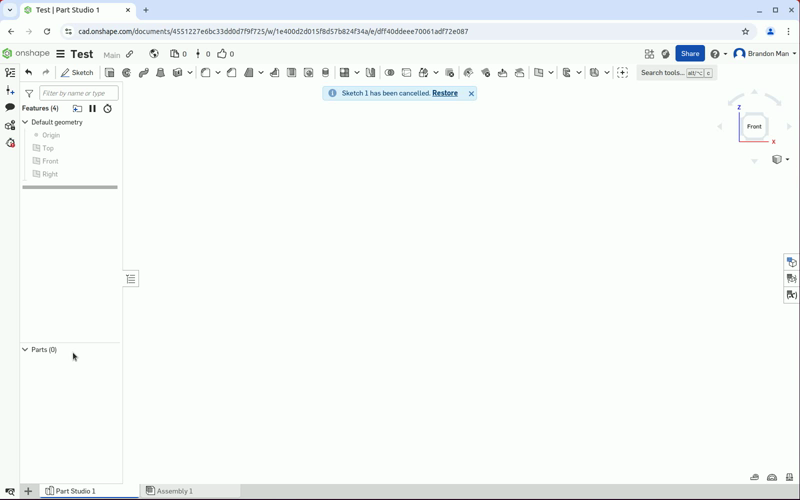
key(space)
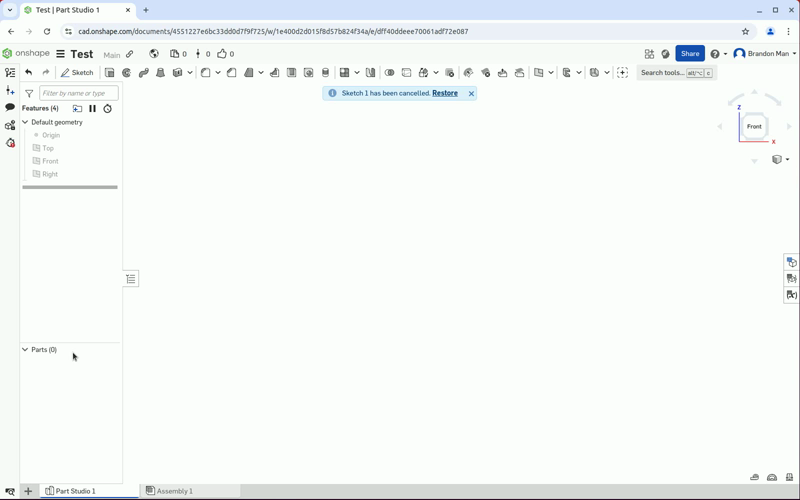
key_down(shift)
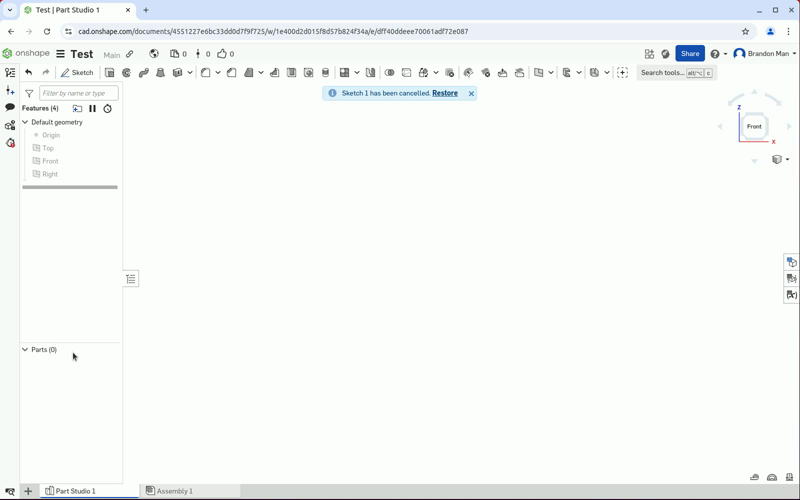
key(left)
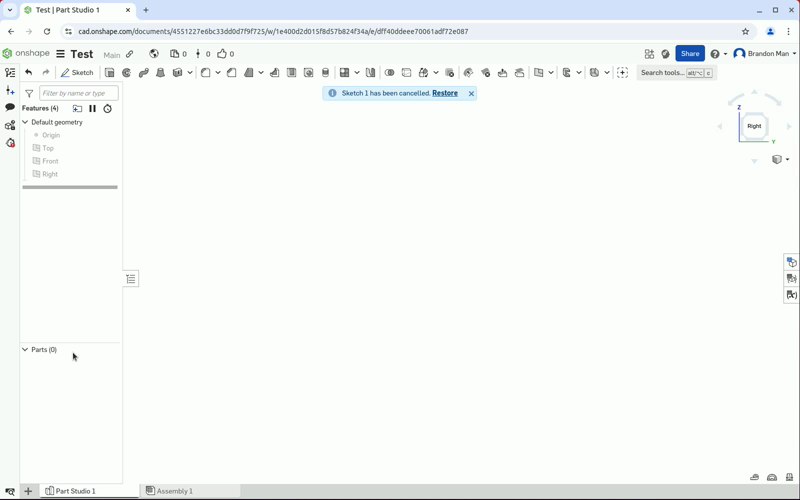
key_up(shift)
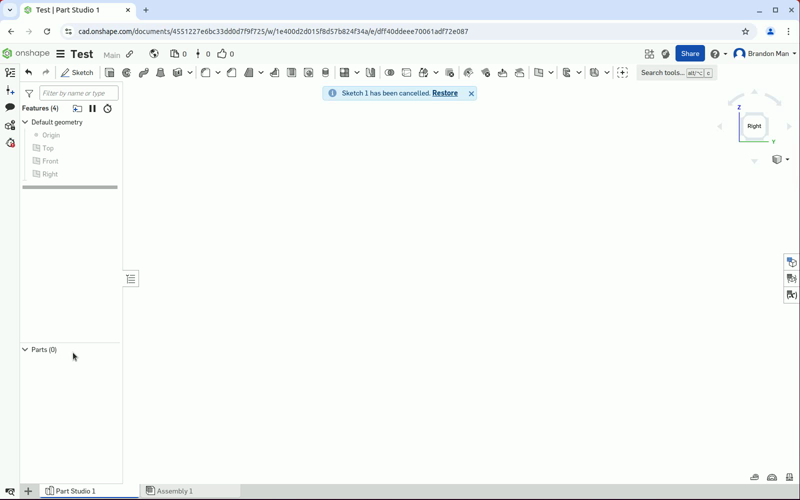
mouse_move(73, 352)
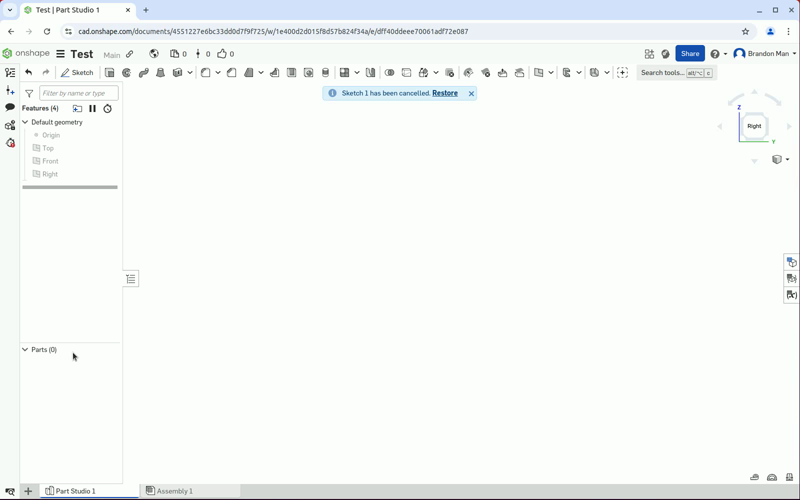
key(shift+y)
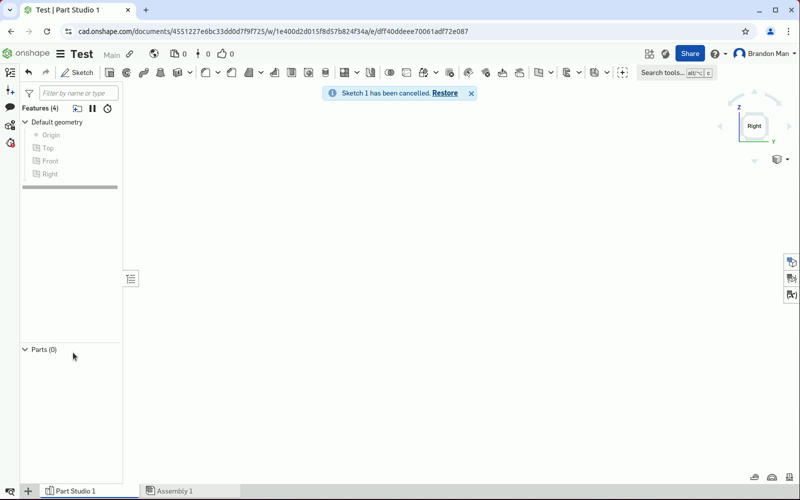
key(shift+s)
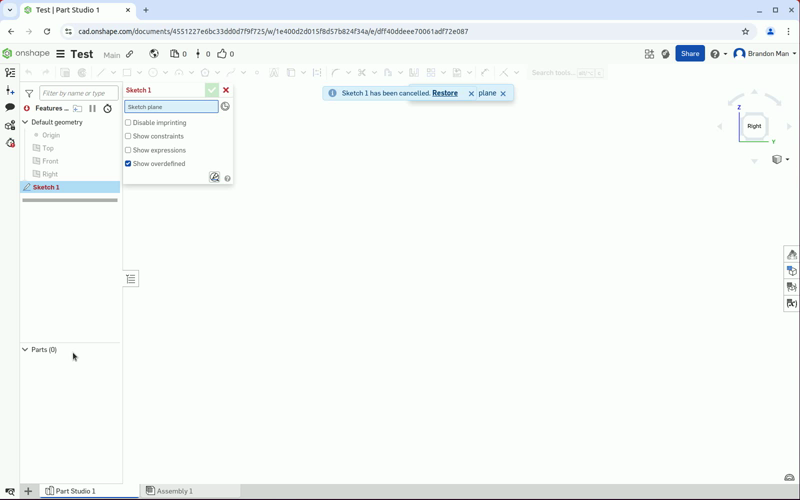
mouse_move(73, 176)
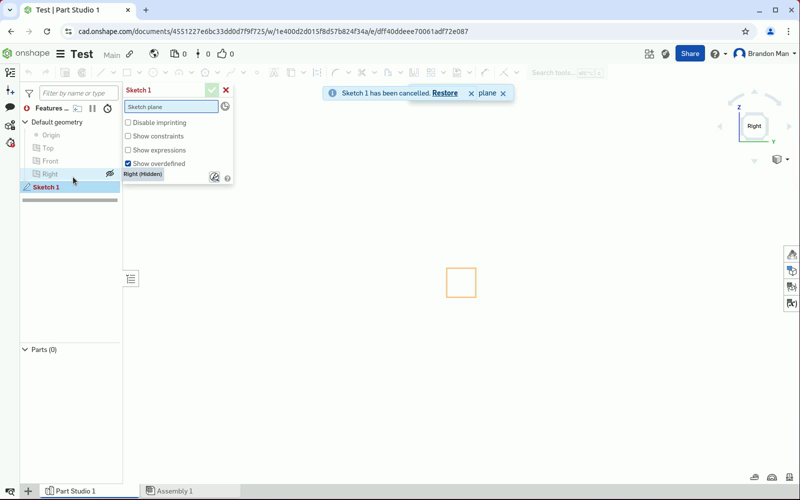
click(73, 176)
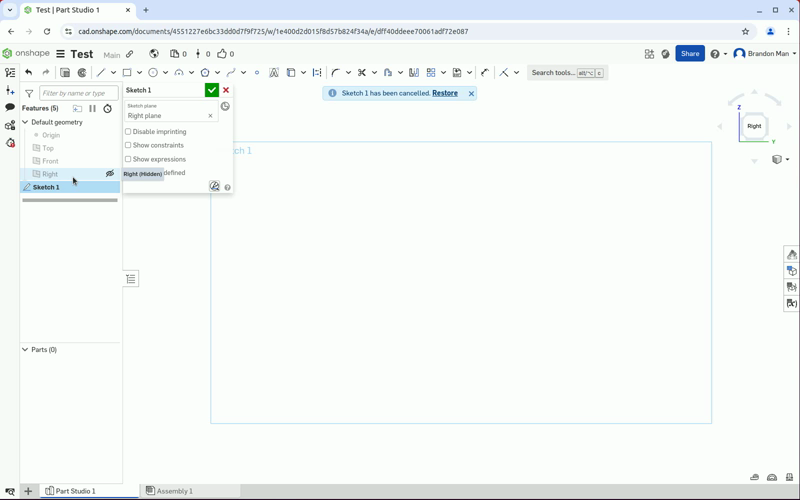
mouse_move(73, 352)
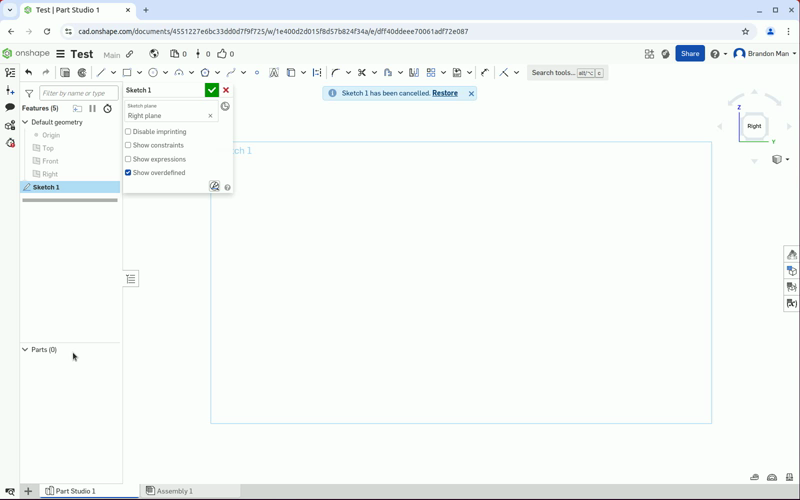
key(y)
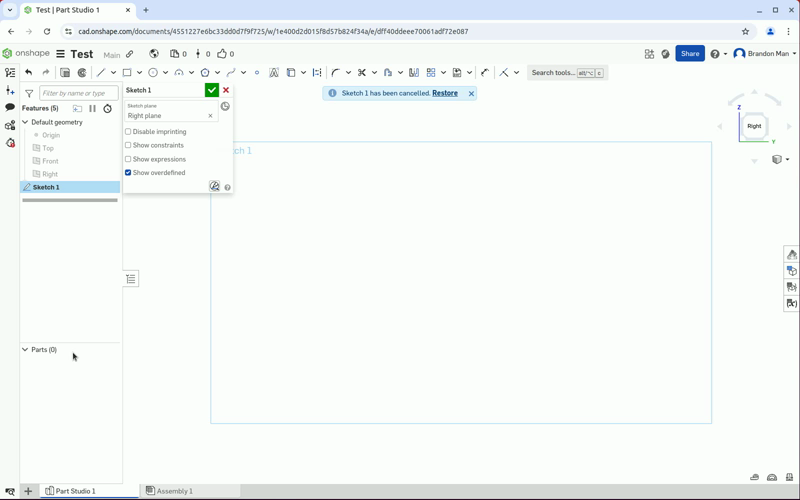
key(c)
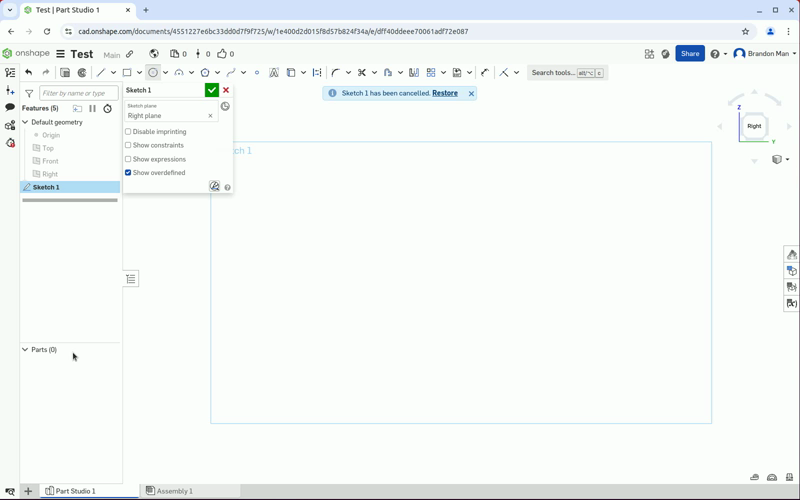
key_down(shift)
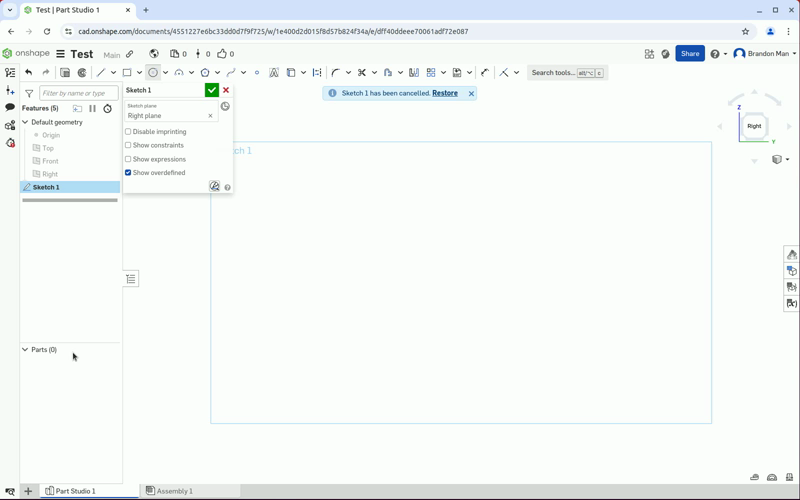
mouse_move(460, 282)
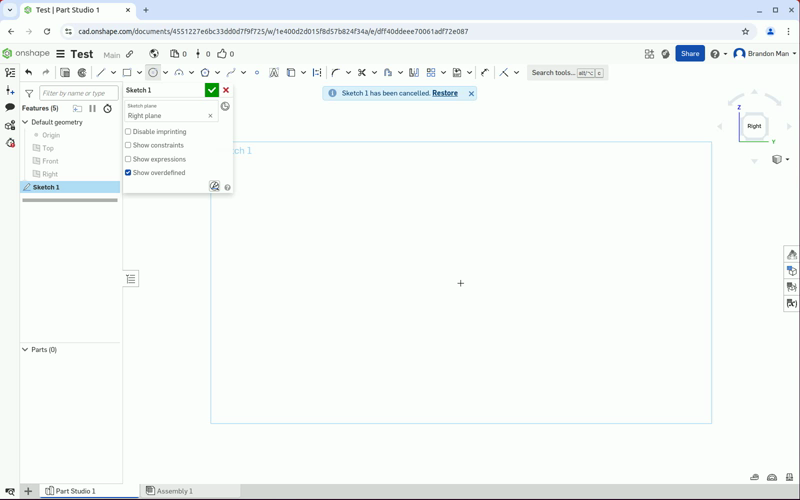
click(460, 282)
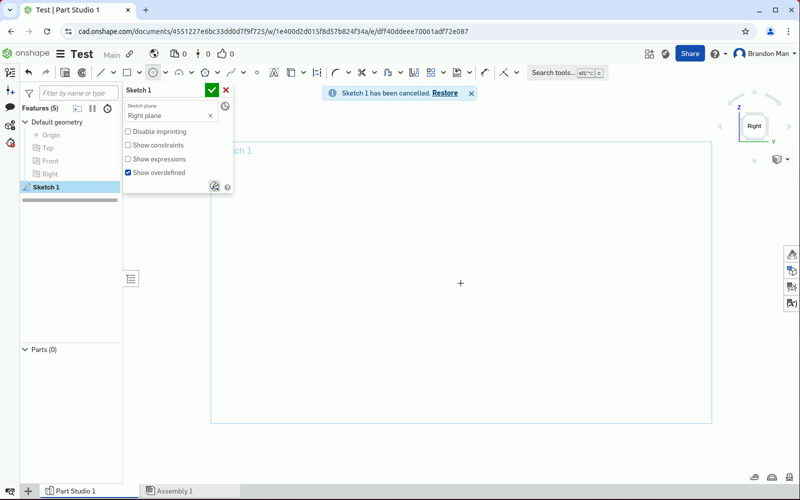
key_up(shift)
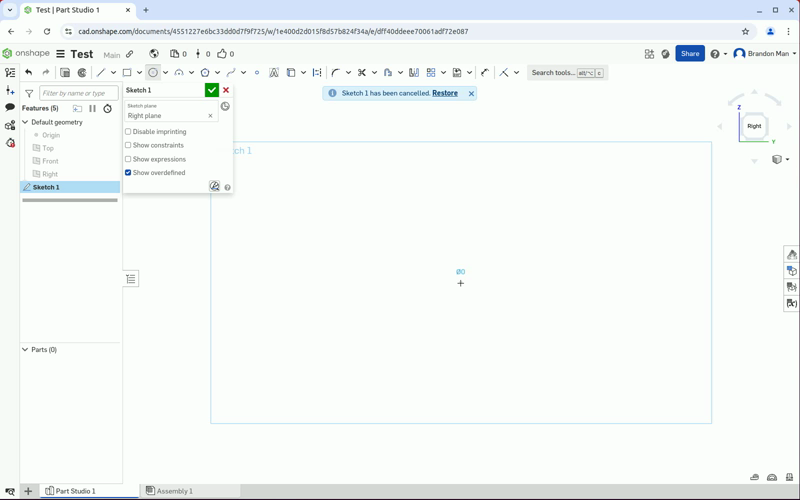
mouse_move(463, 282)
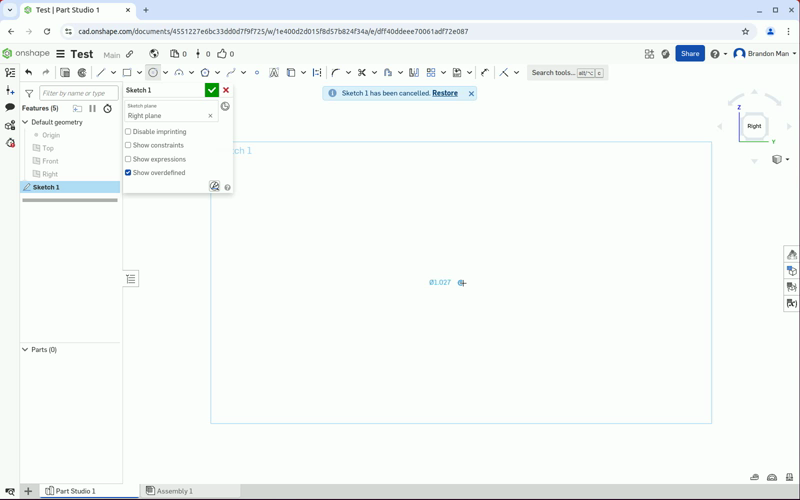
scroll(6)
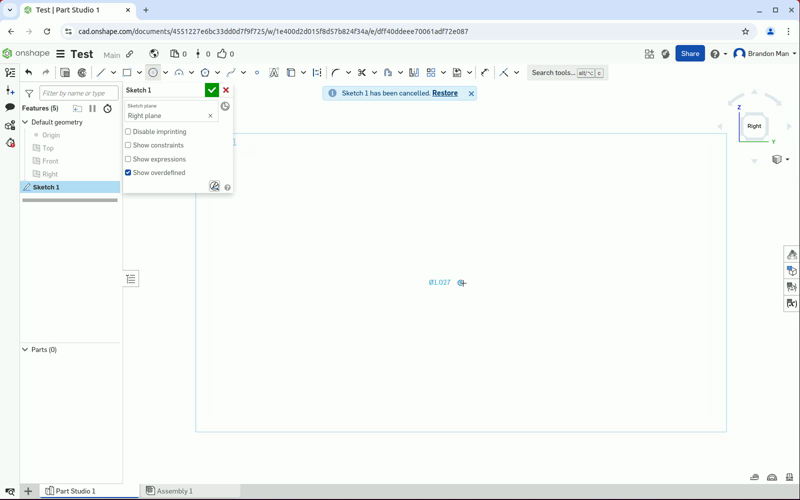
scroll(6)
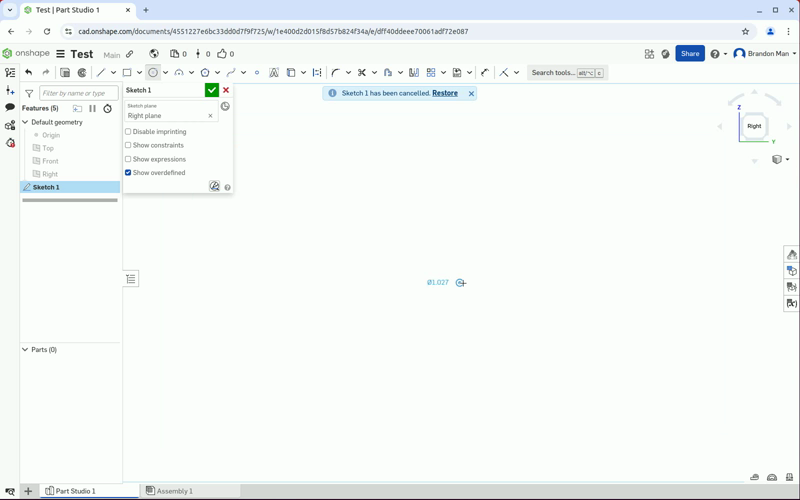
scroll(6)
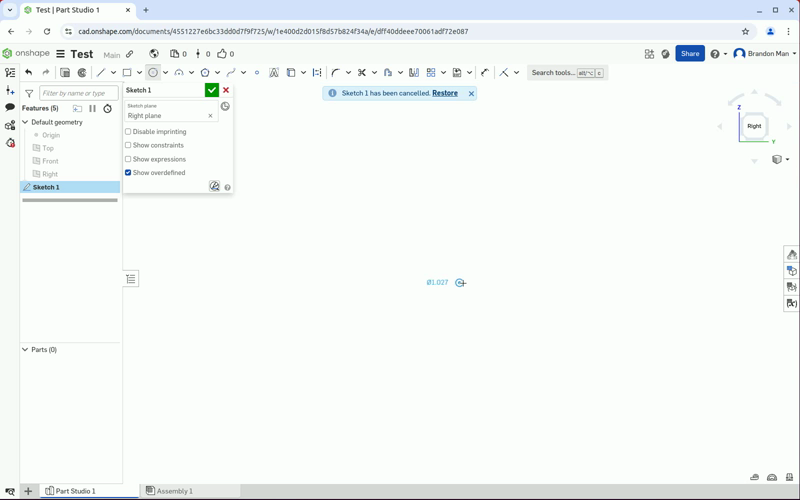
scroll(6)
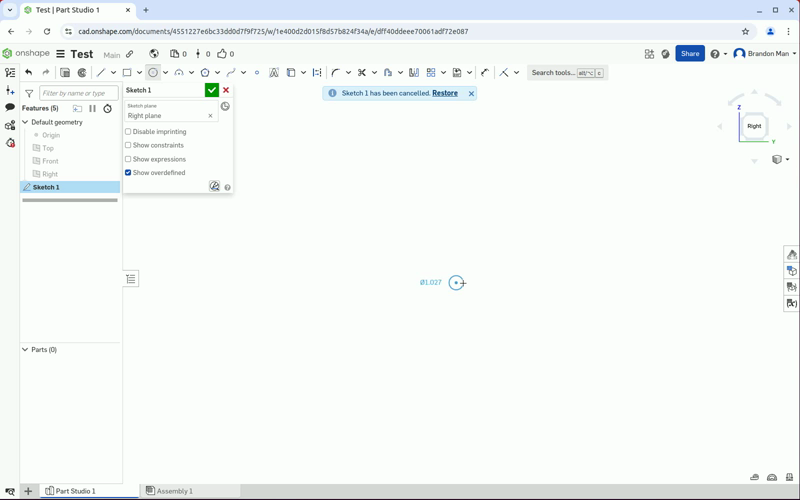
scroll(6)
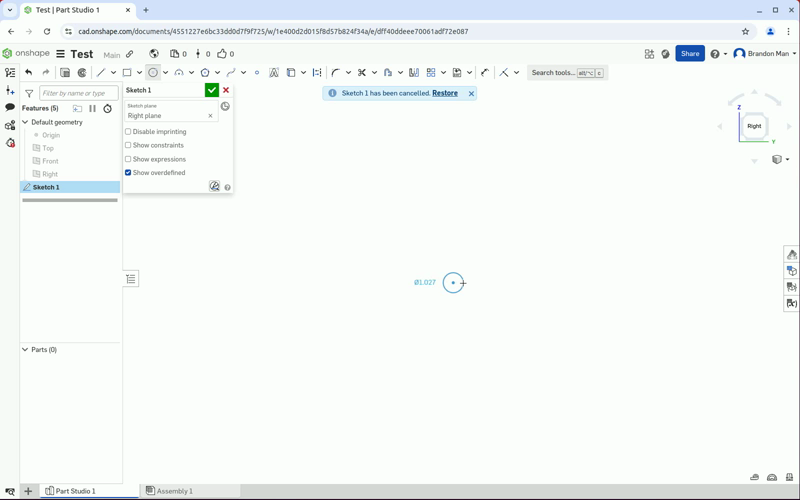
scroll(6)
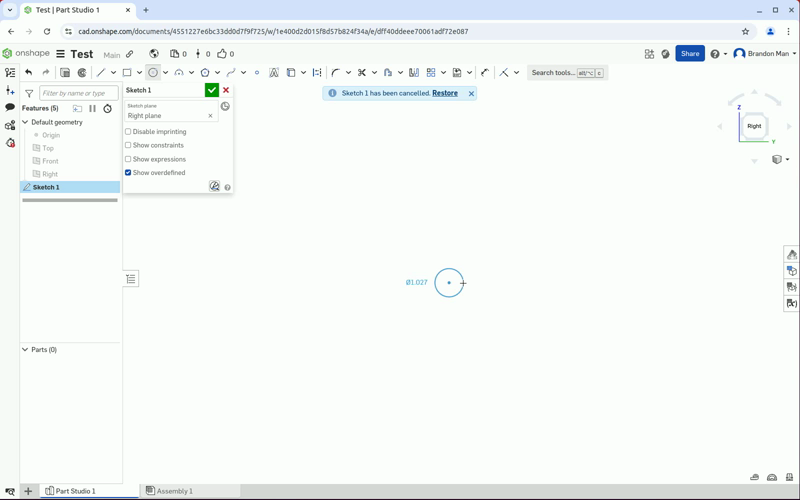
scroll(6)
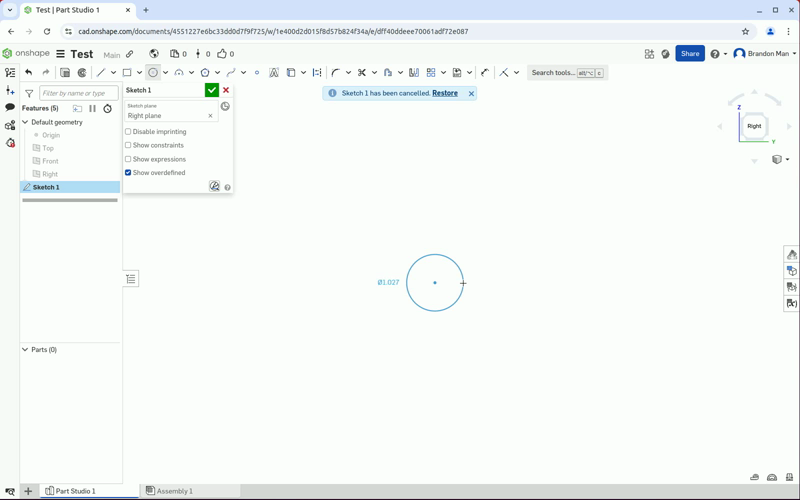
click(463, 282)
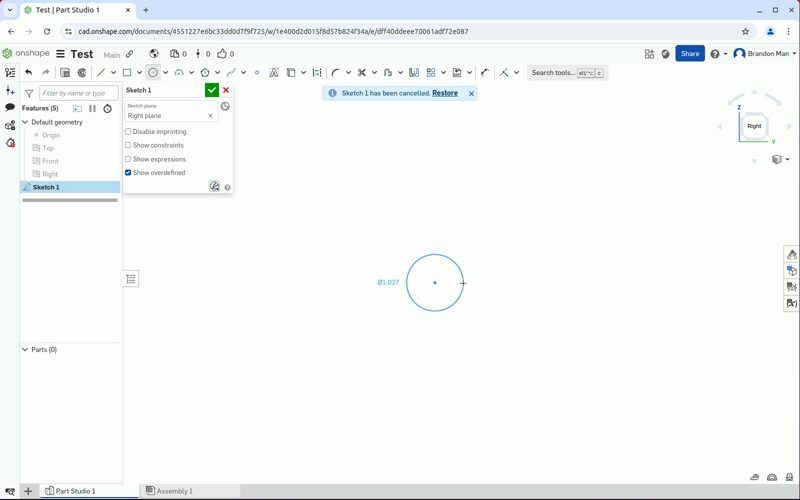
scroll(-6)
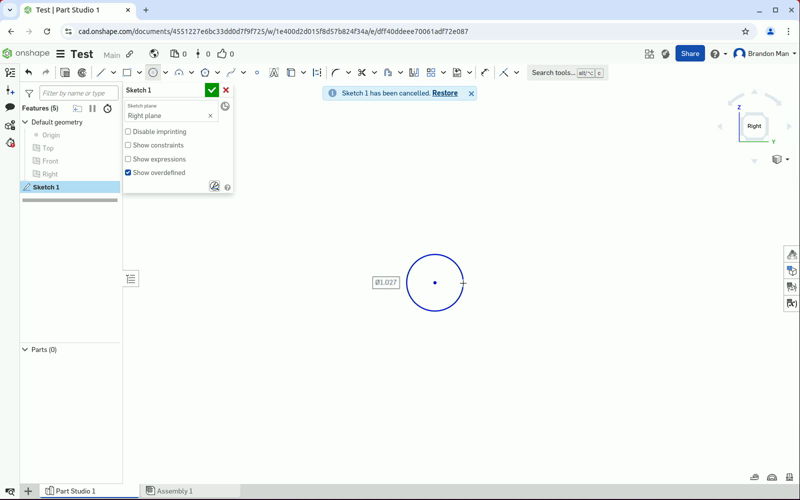
scroll(-6)
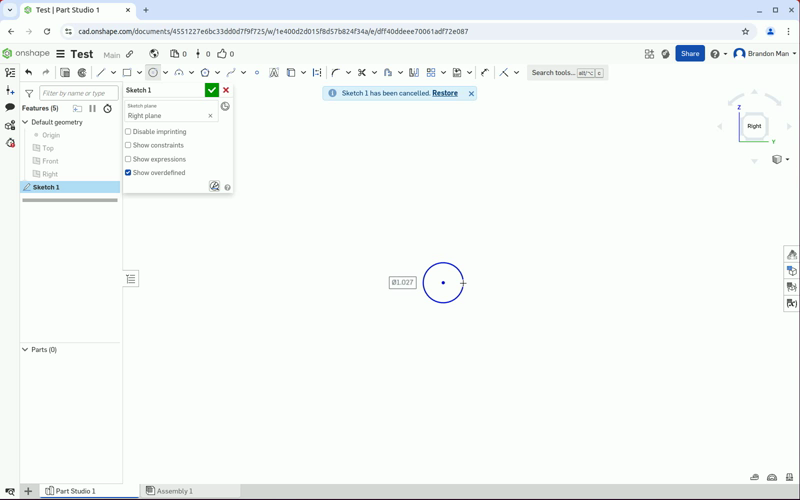
scroll(-6)
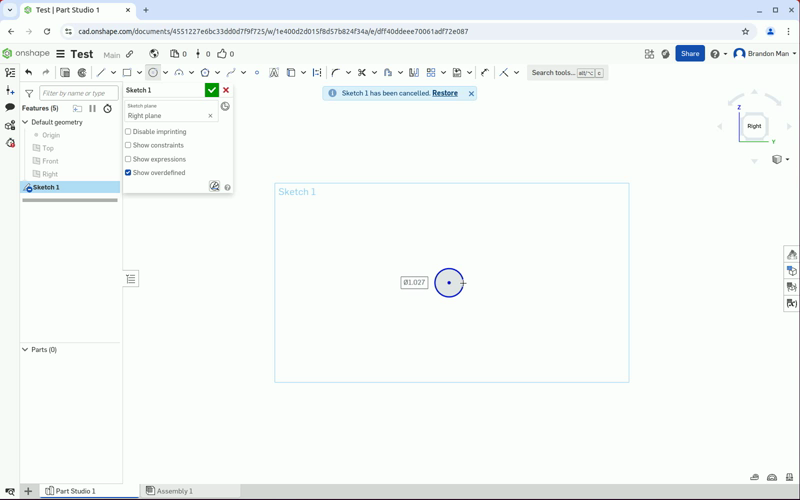
scroll(-6)
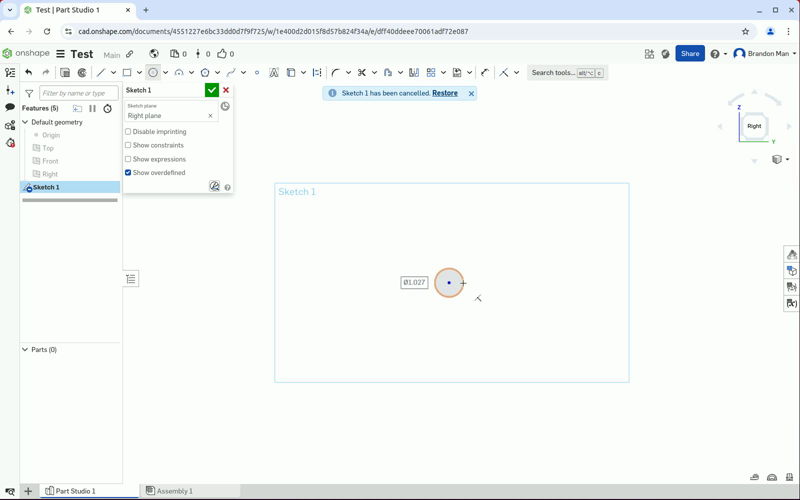
scroll(-6)
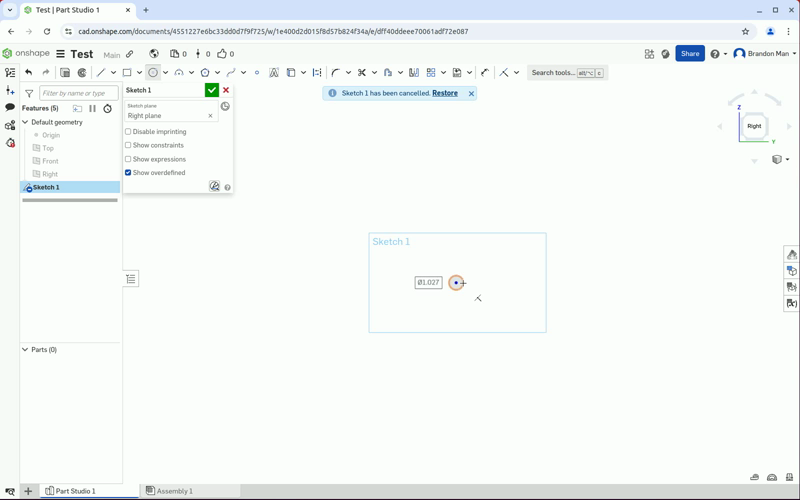
scroll(-6)
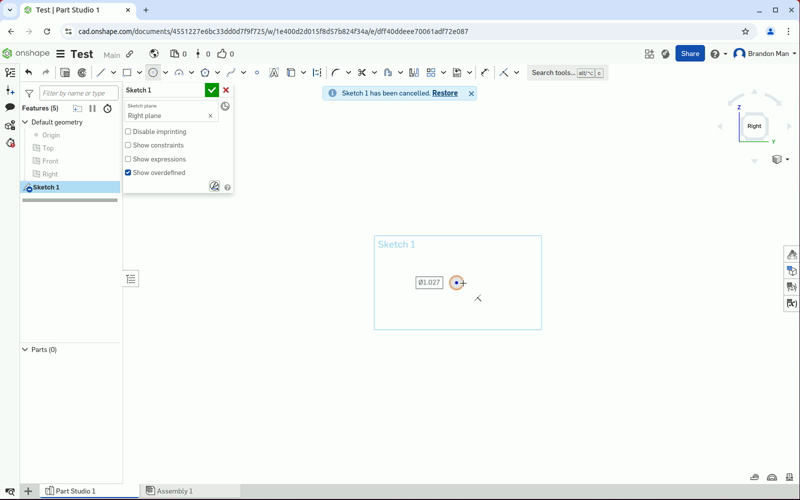
scroll(-6)
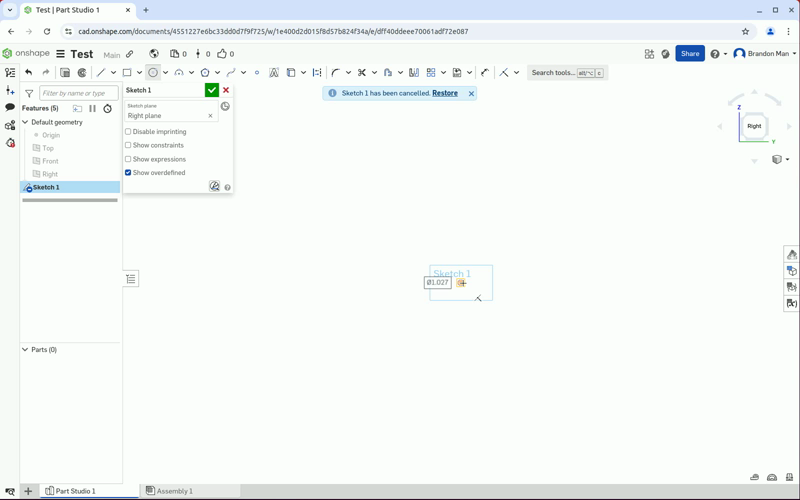
key(esc)
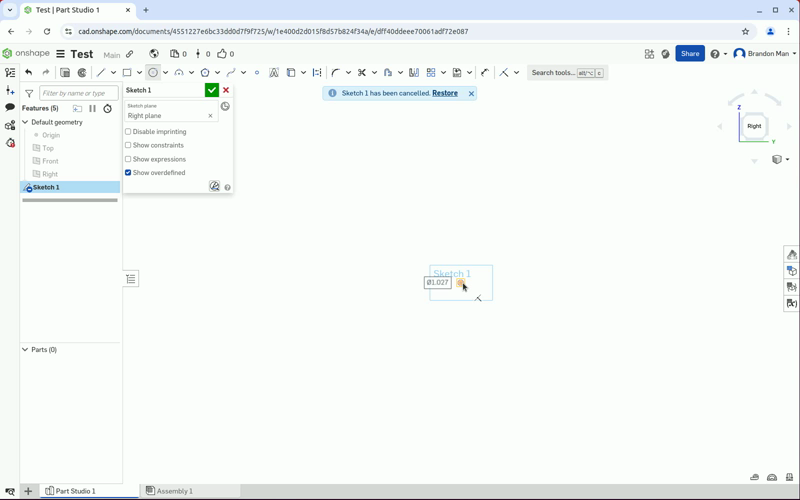
mouse_move(459, 283)
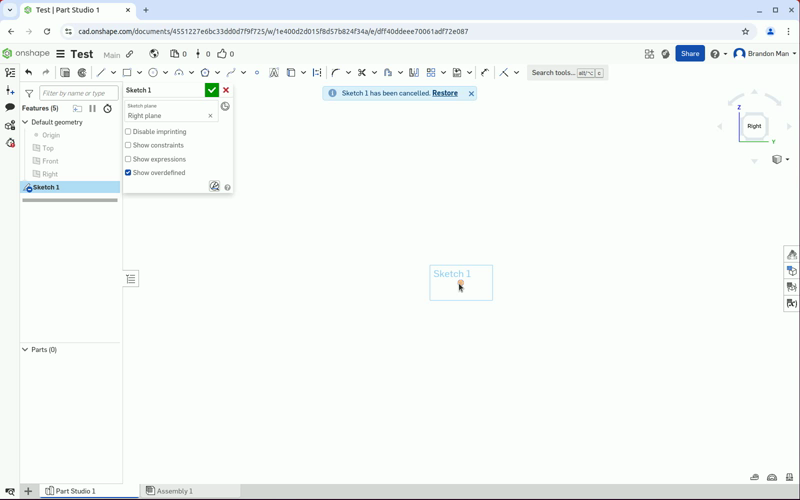
scroll(6)
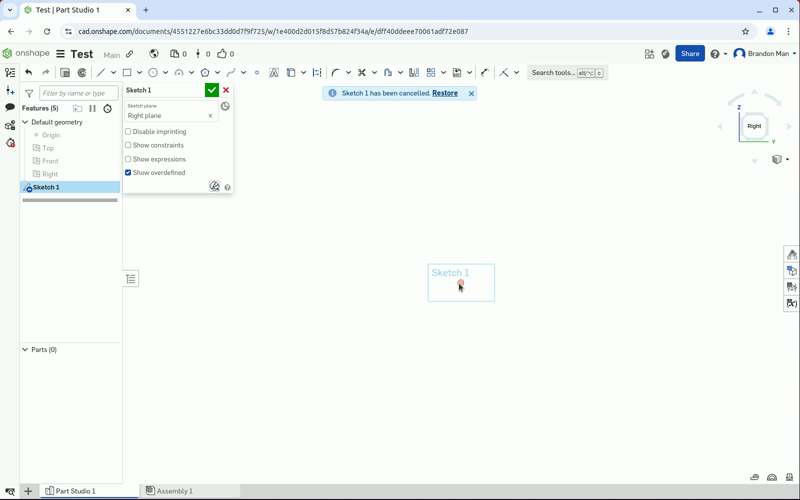
scroll(6)
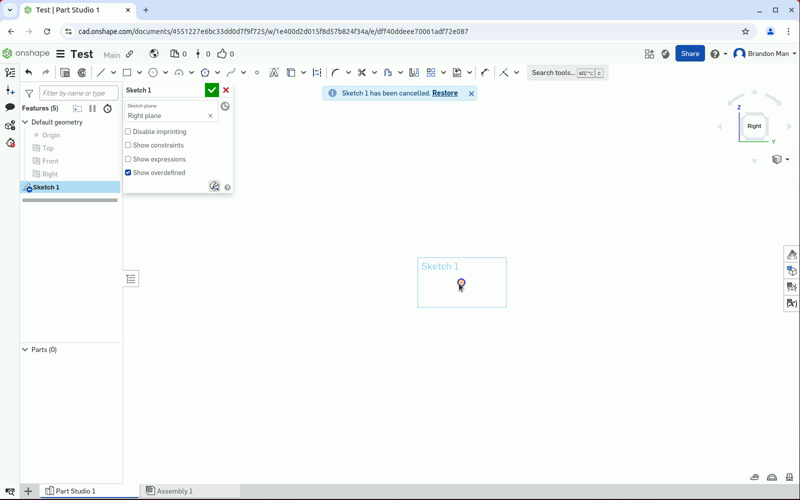
scroll(6)
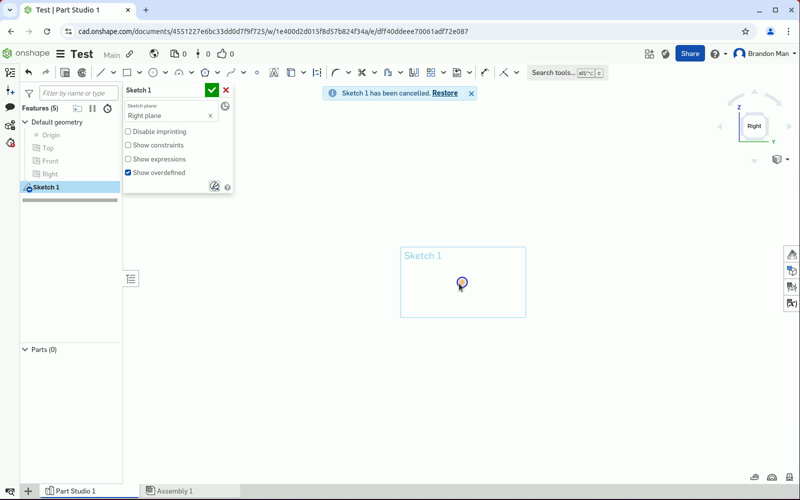
scroll(6)
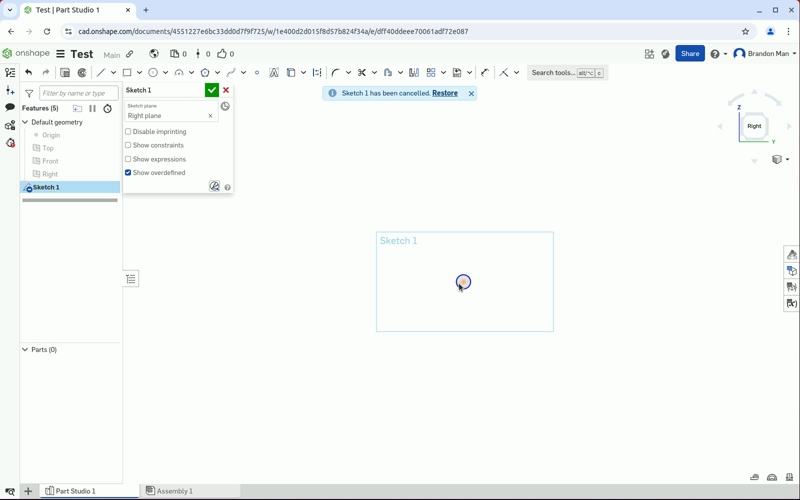
scroll(6)
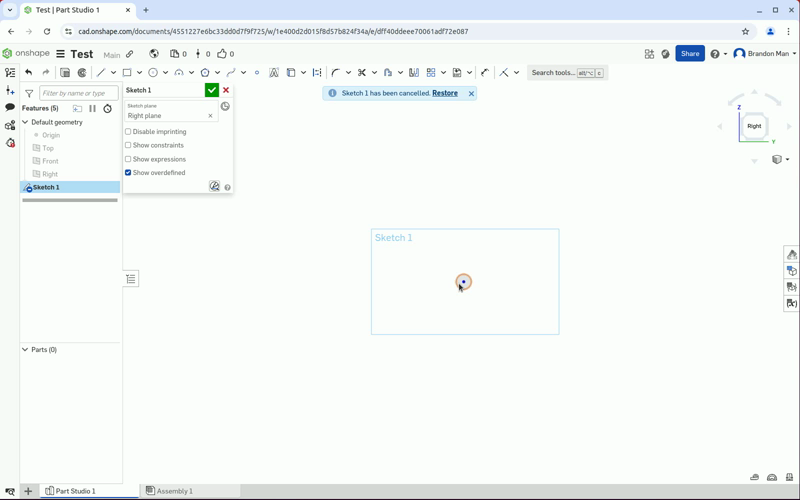
scroll(6)
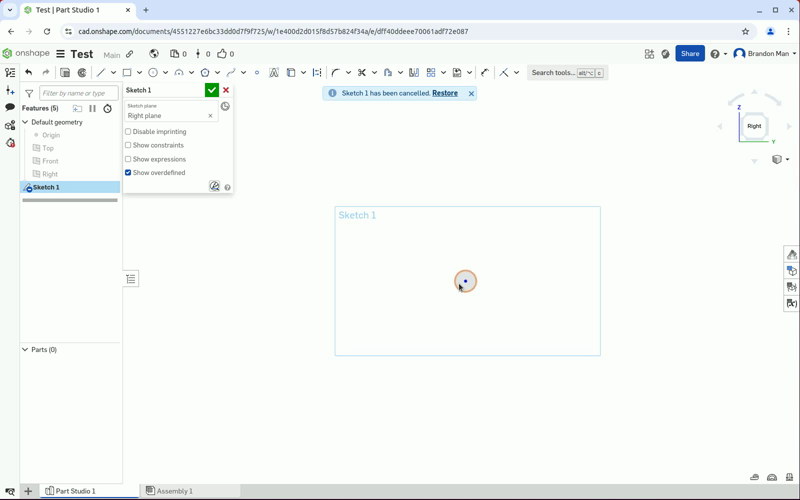
scroll(6)
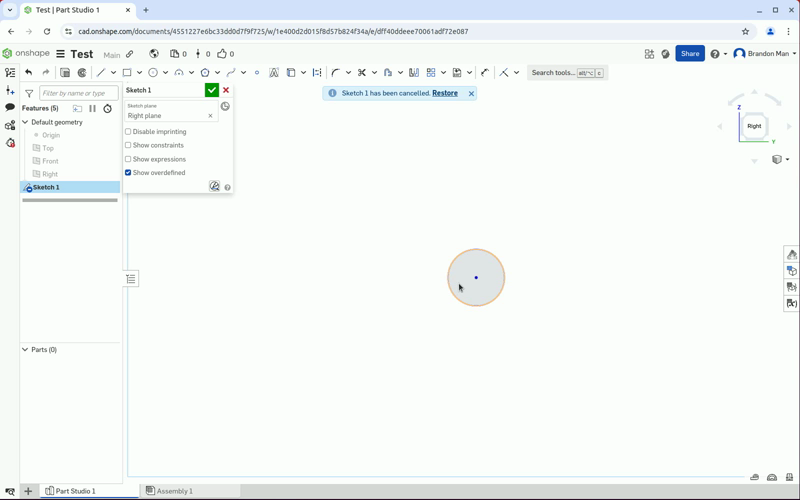
click(459, 283)
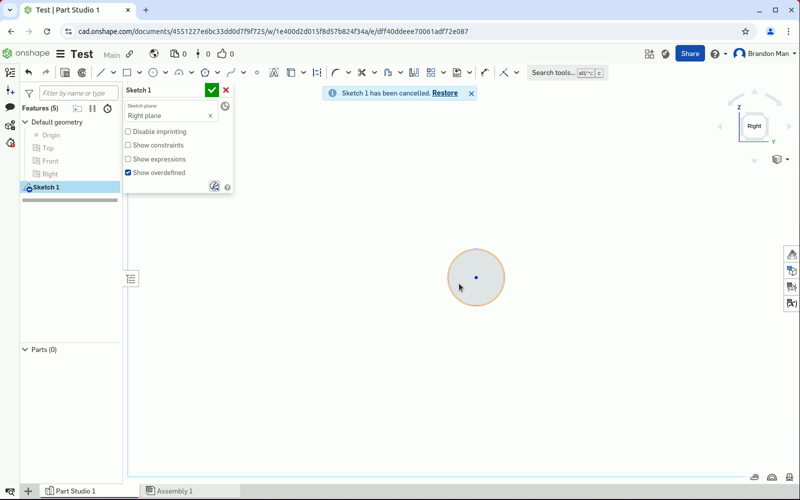
scroll(-6)
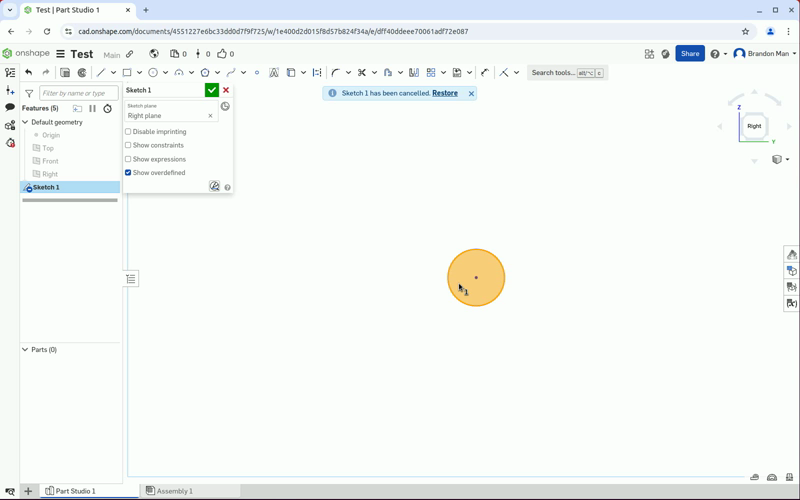
scroll(-6)
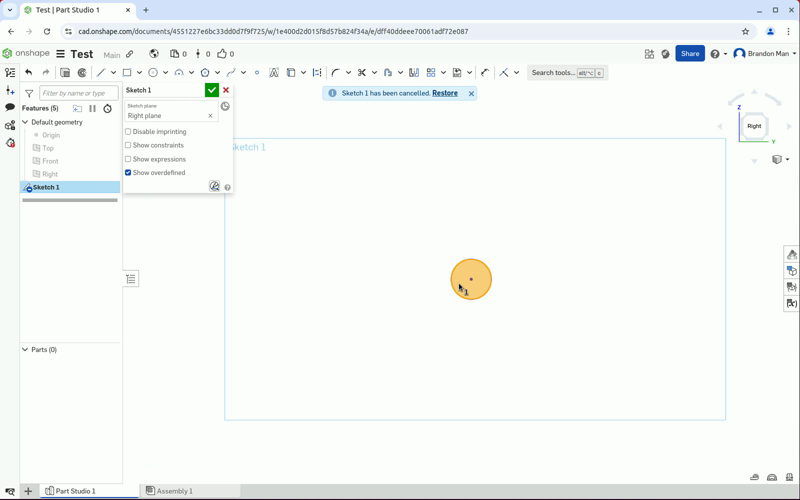
scroll(-6)
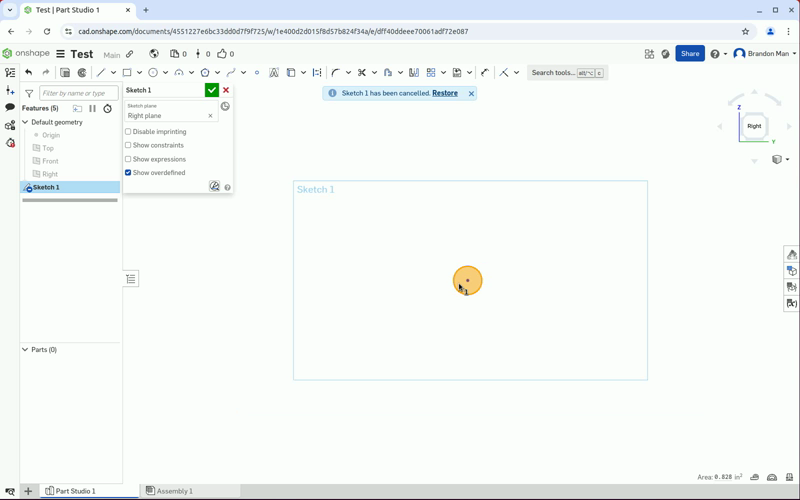
scroll(-6)
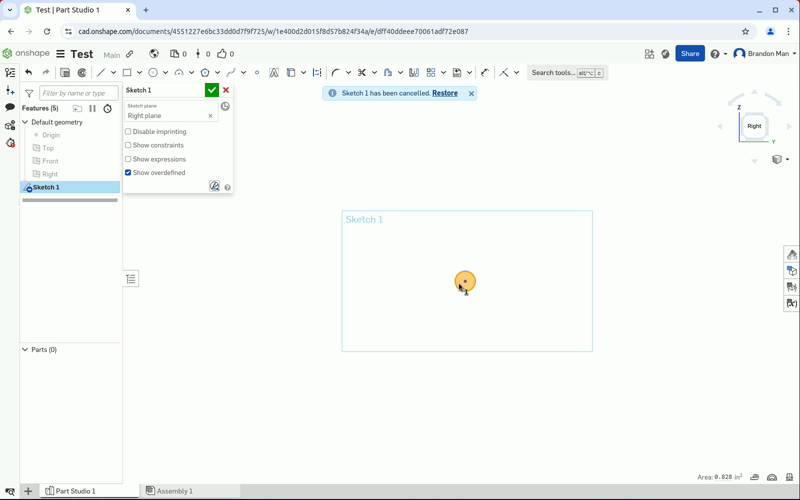
scroll(-6)
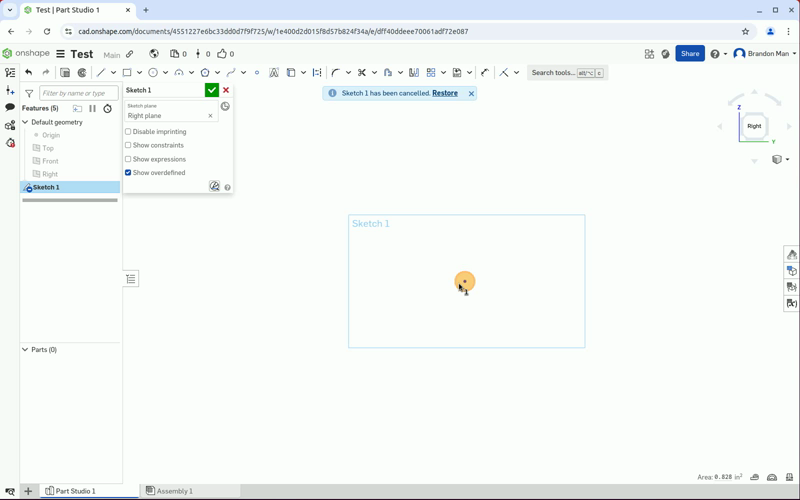
scroll(-6)
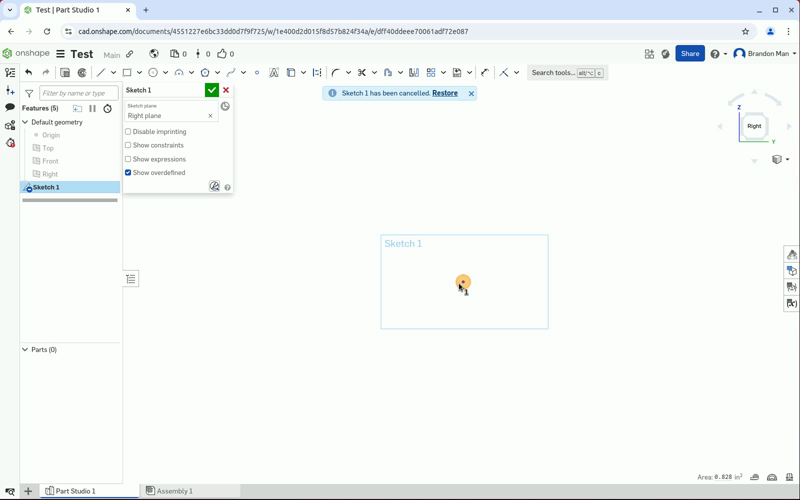
scroll(-6)
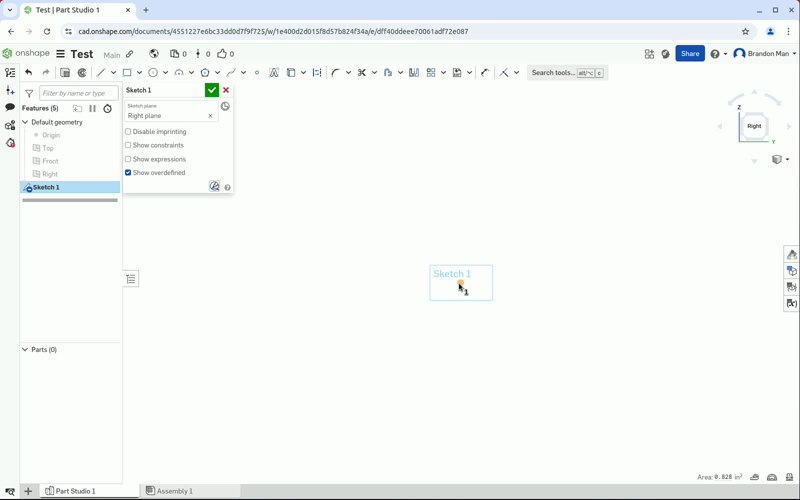
mouse_move(73, 352)
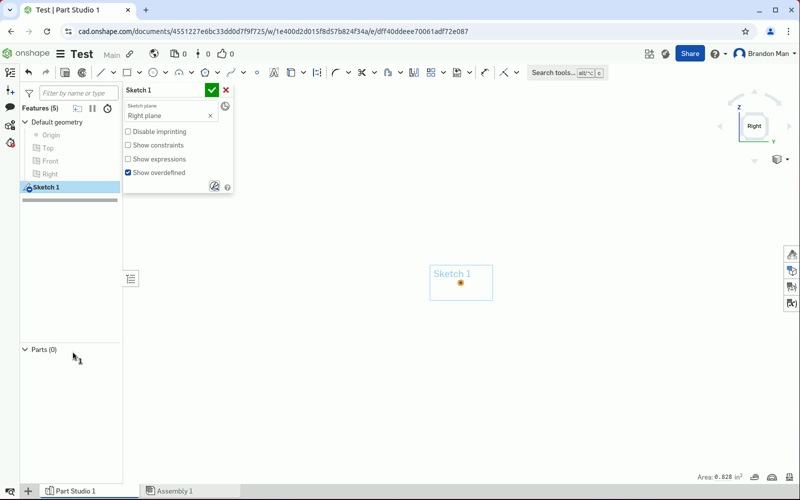
key(shift+y)
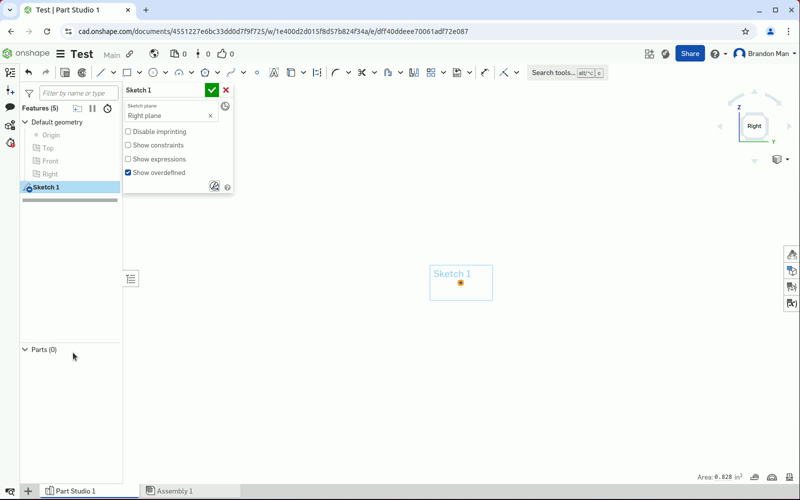
key(shift+e)
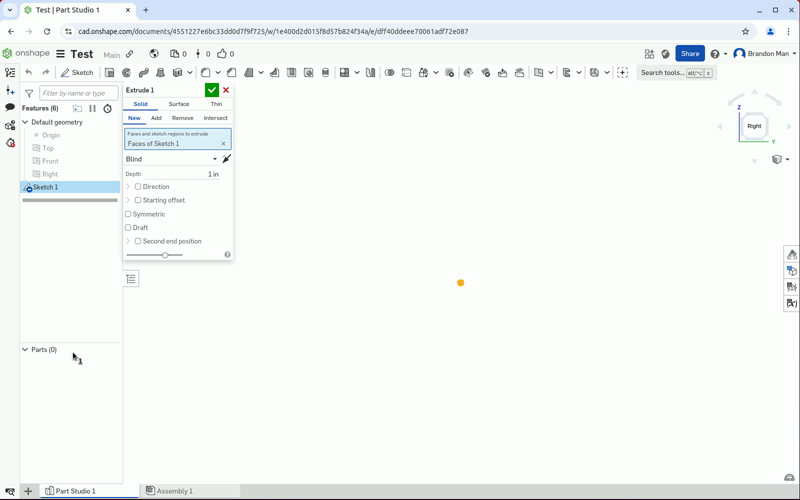
mouse_move(143, 106)
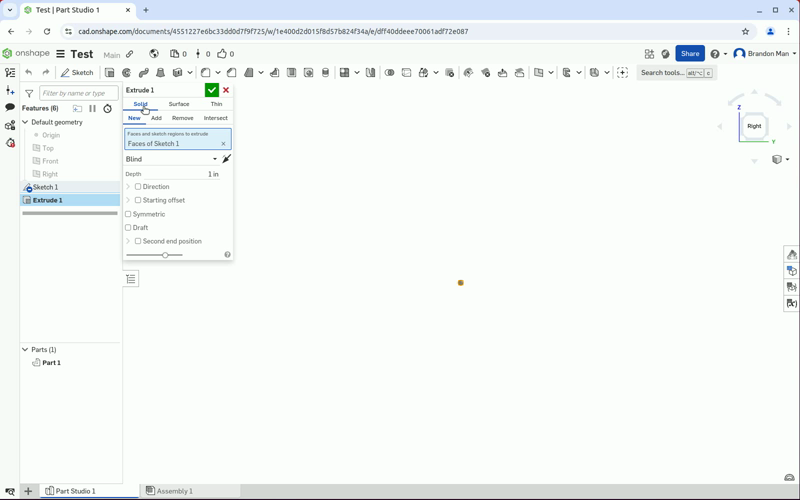
click(143, 106)
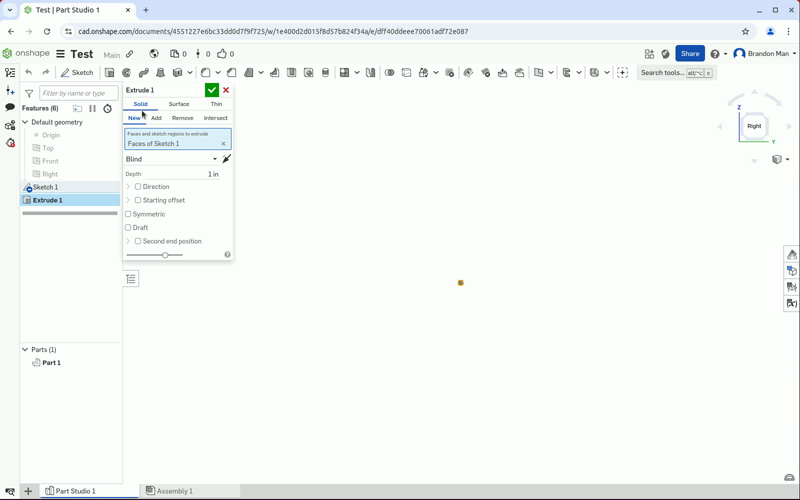
mouse_move(137, 120)
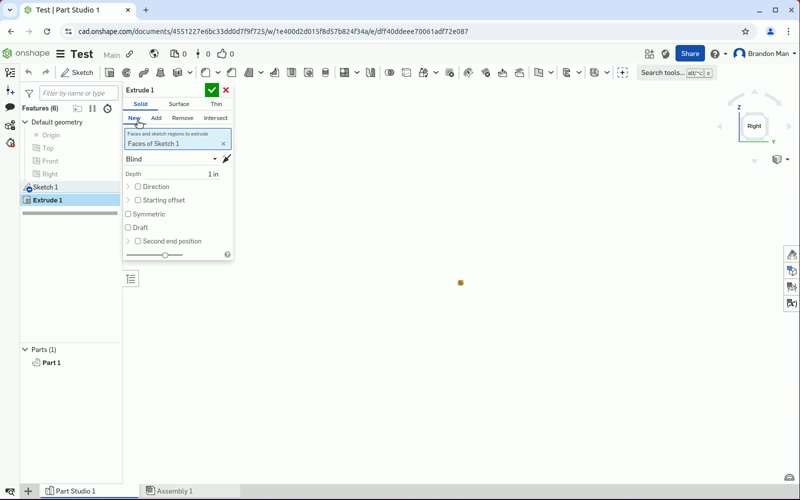
click(137, 120)
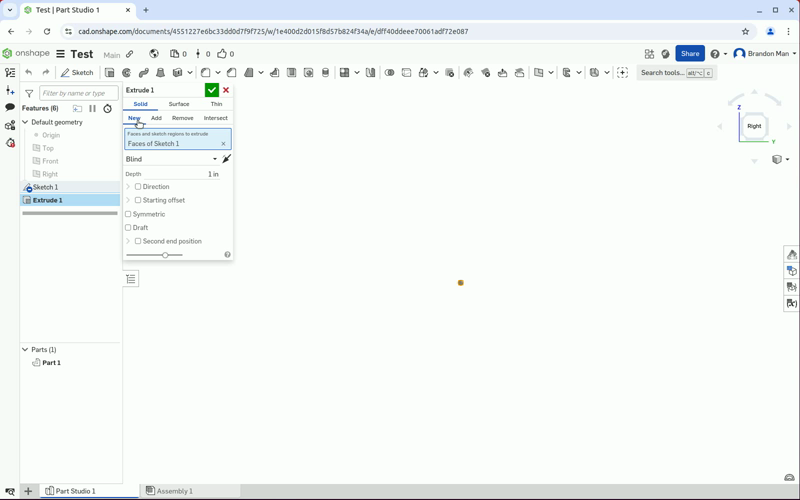
key(tab, 4)
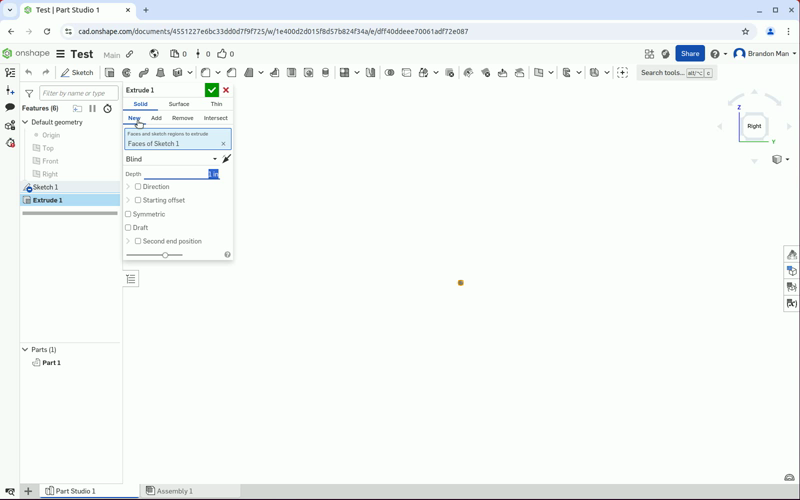
text(-5.777)
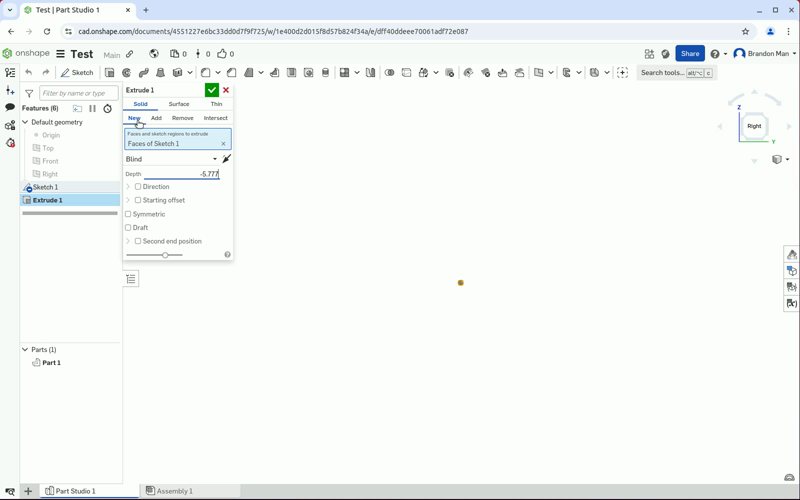
key(enter)
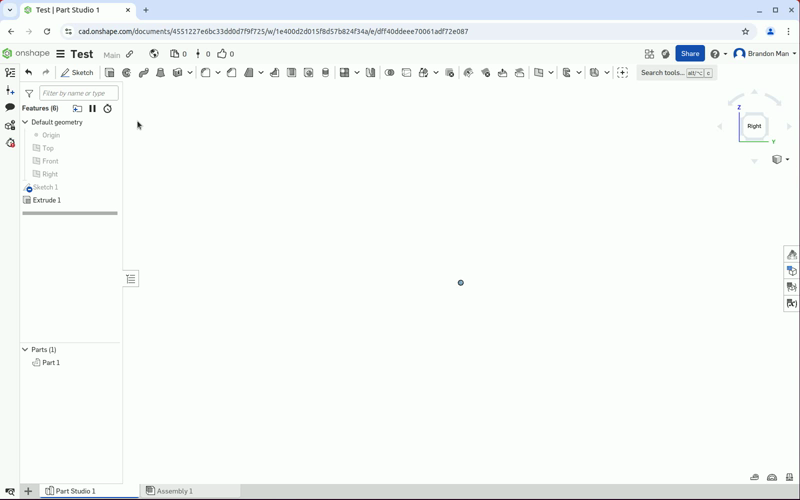
key(shift+h)
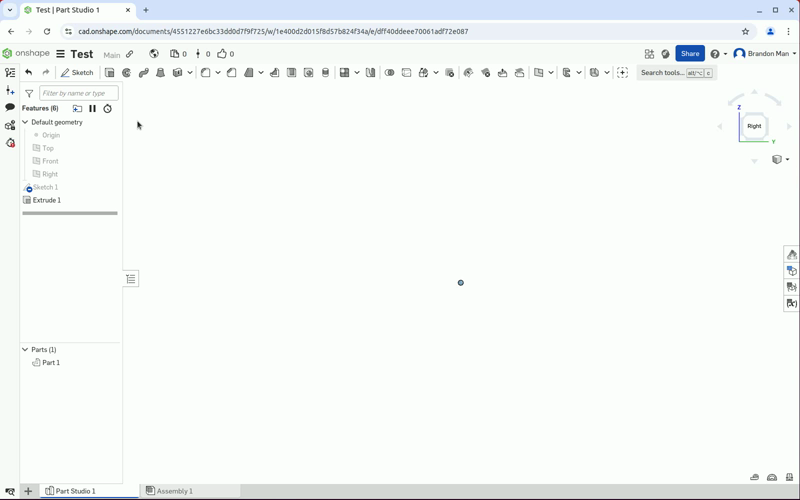
key(shift+h)
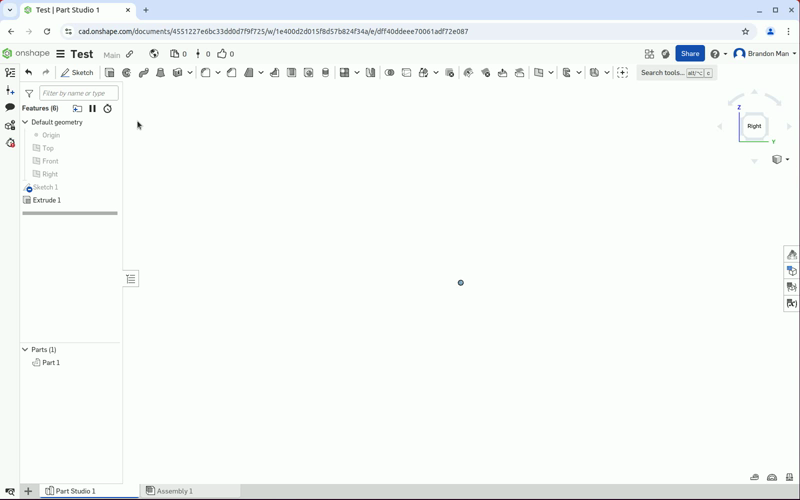
mouse_move(73, 189)
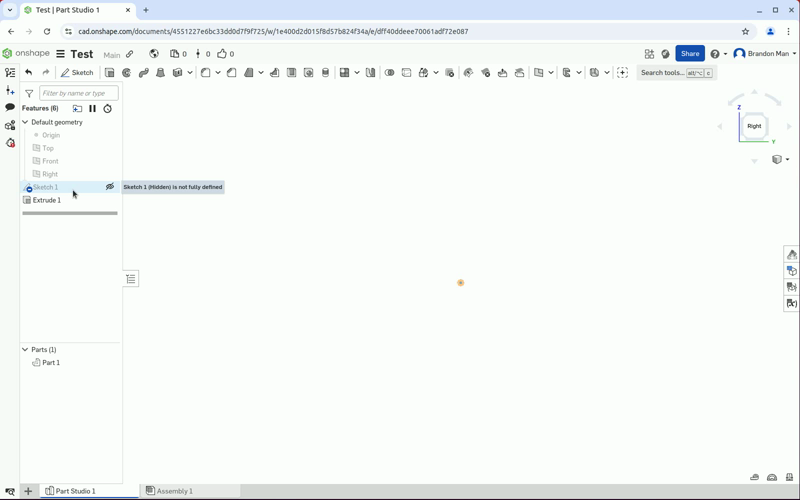
click(73, 189)
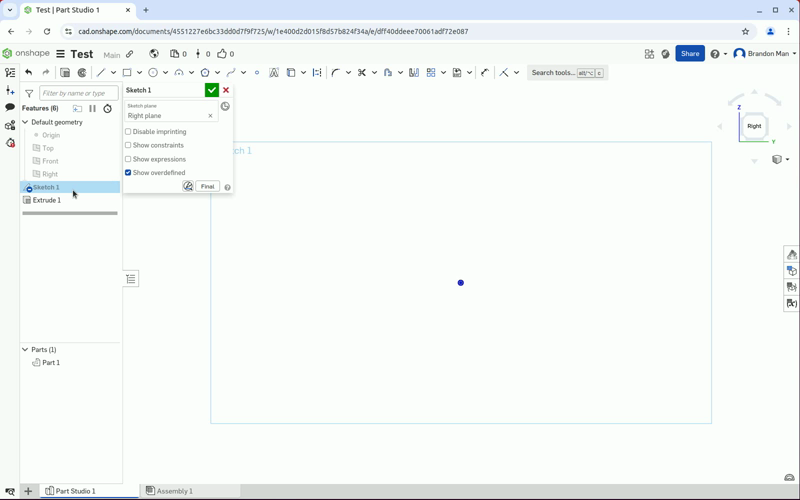
mouse_move(229, 92)
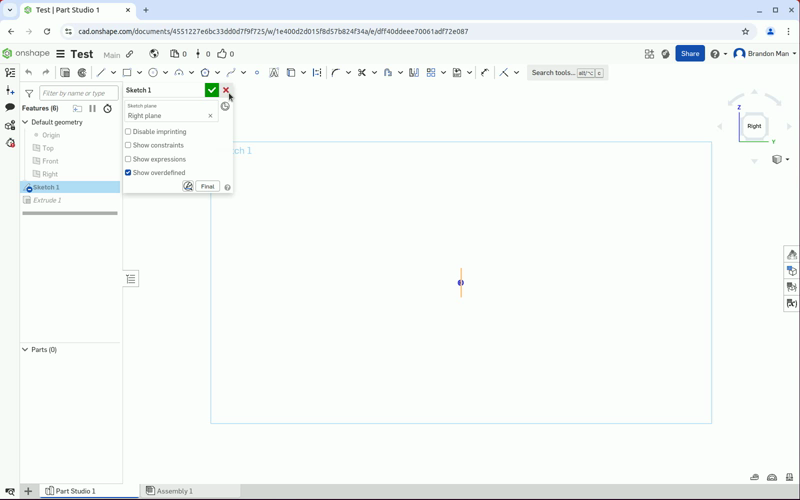
click(229, 92)
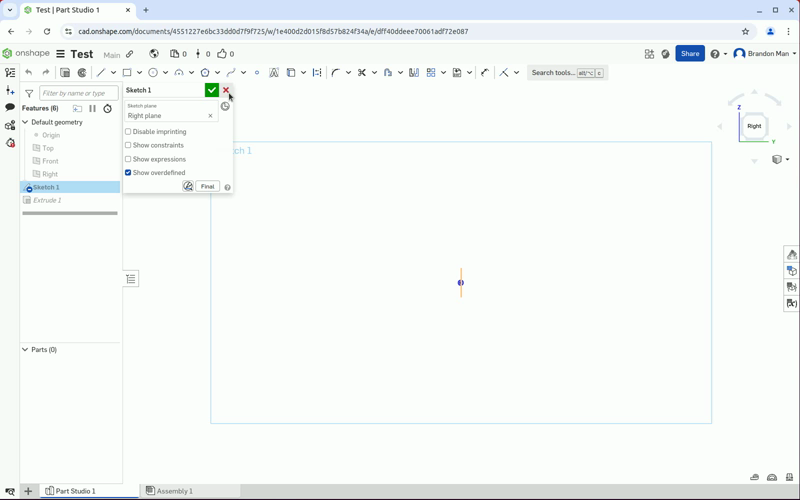
key(shift+s)
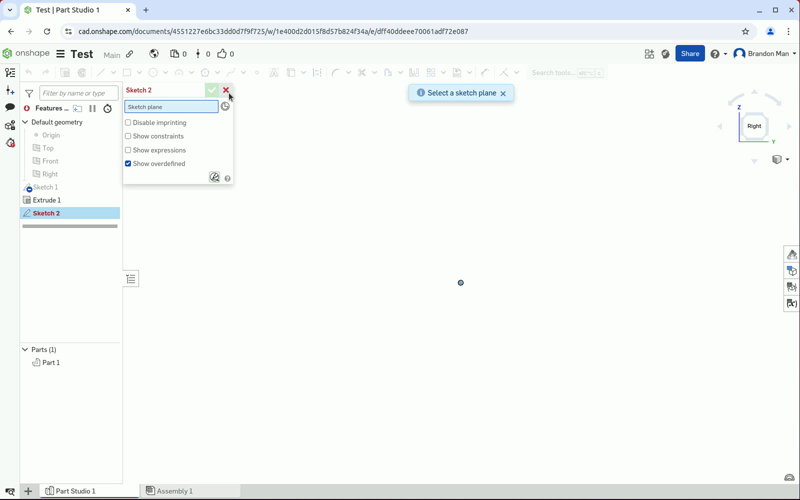
mouse_move(73, 176)
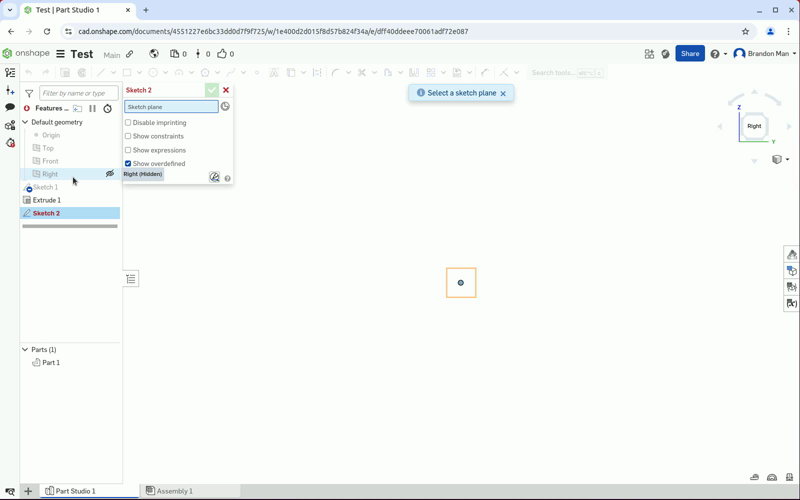
click(73, 176)
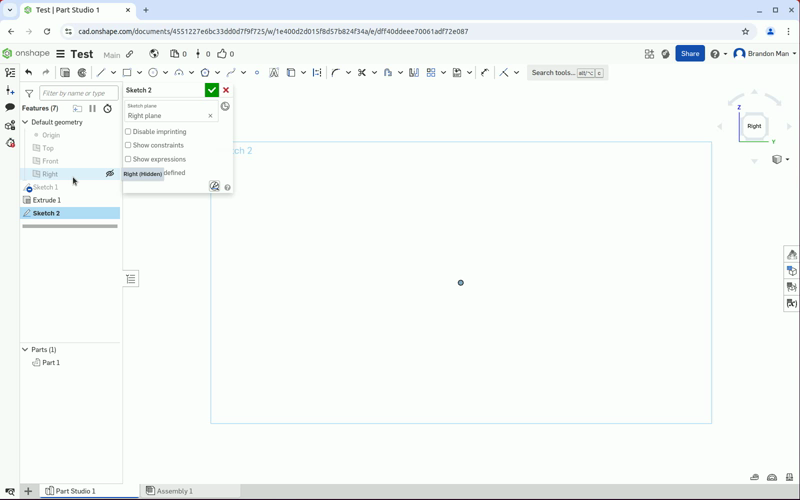
mouse_move(73, 352)
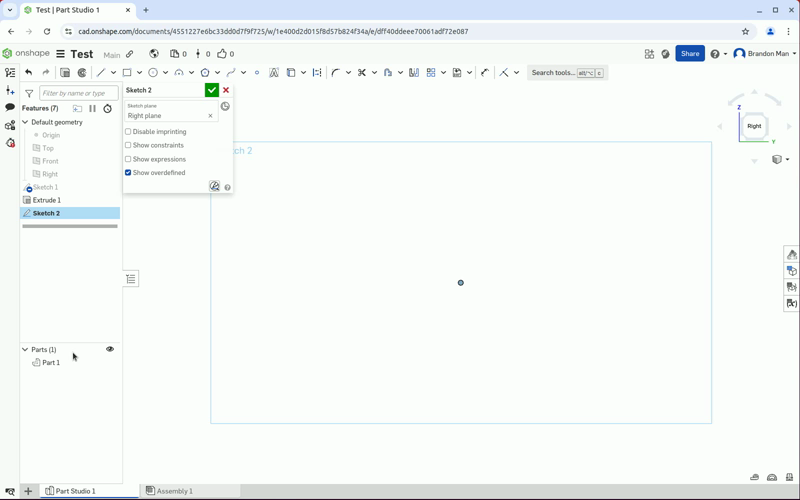
key(y)
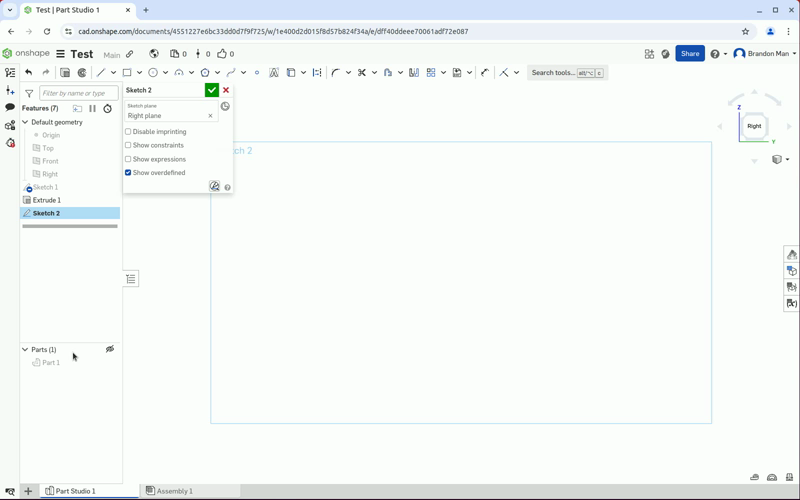
key(l)
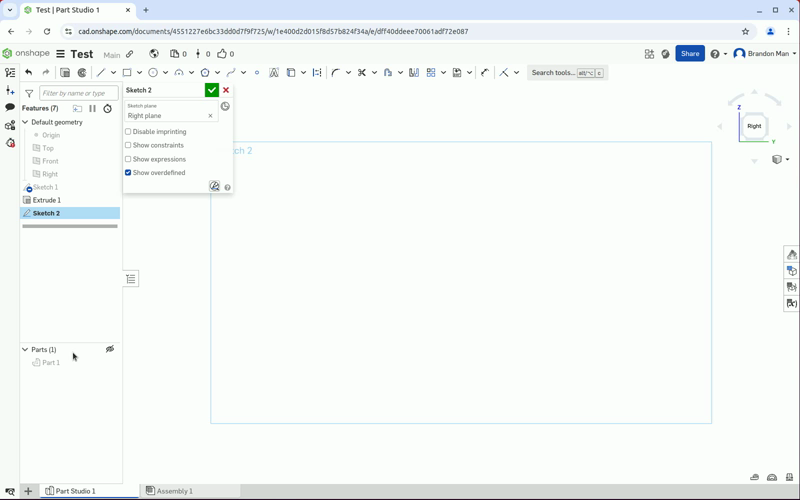
key_down(shift)
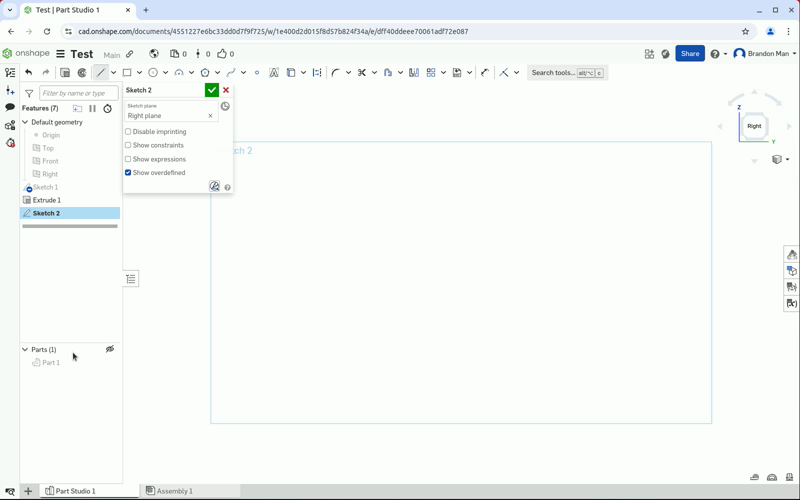
mouse_move(404, 339)
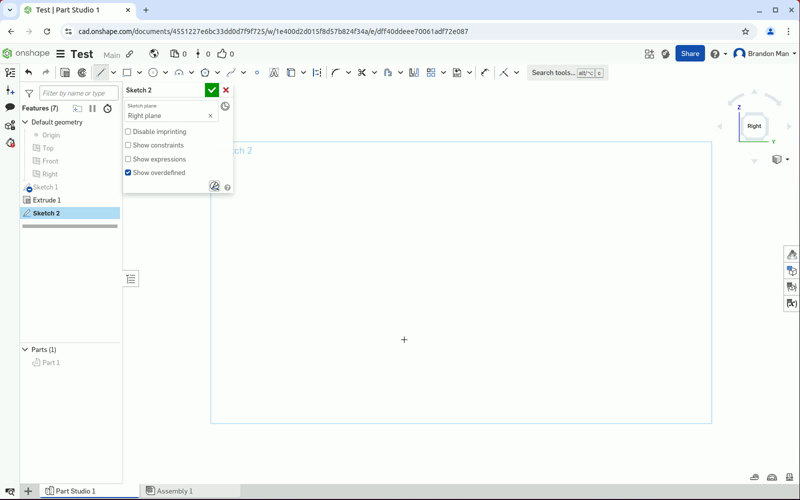
click(404, 339)
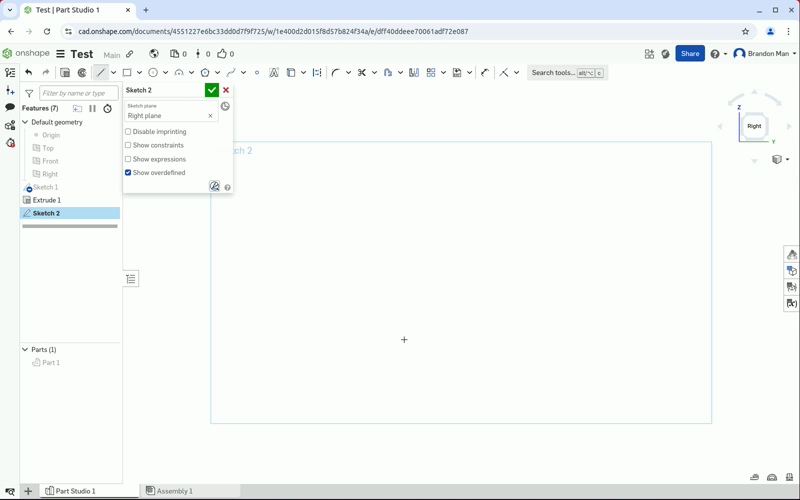
key_up(shift)
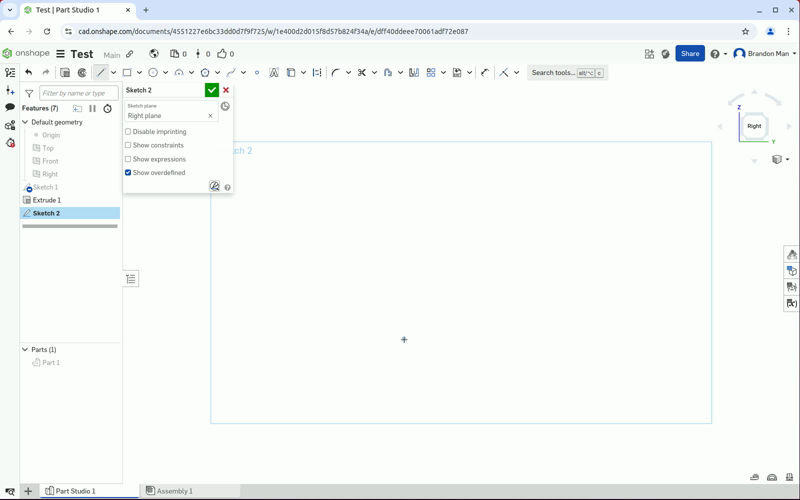
key_down(shift)
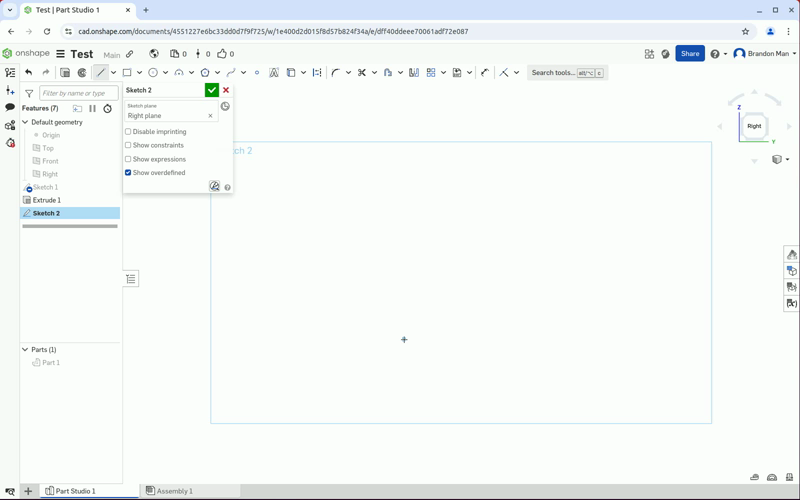
mouse_move(516, 339)
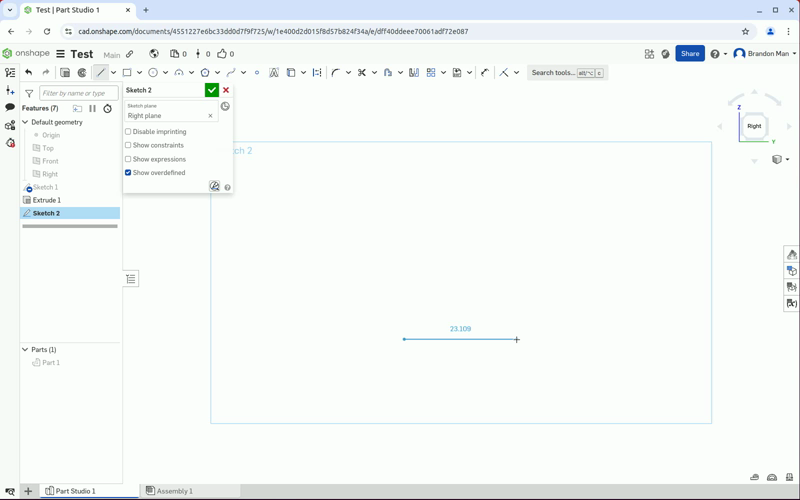
click(516, 339)
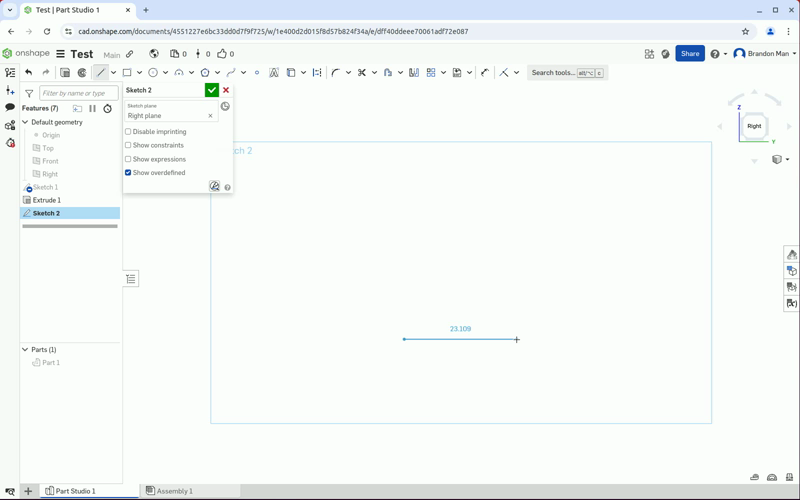
key_up(shift)
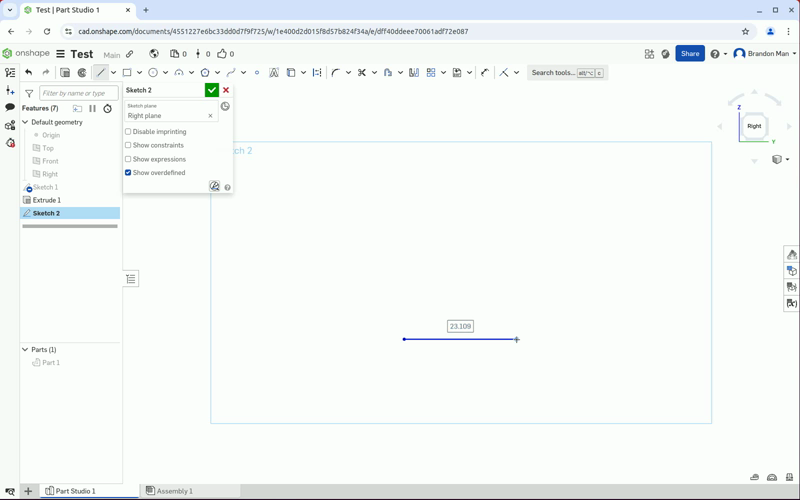
key_down(shift)
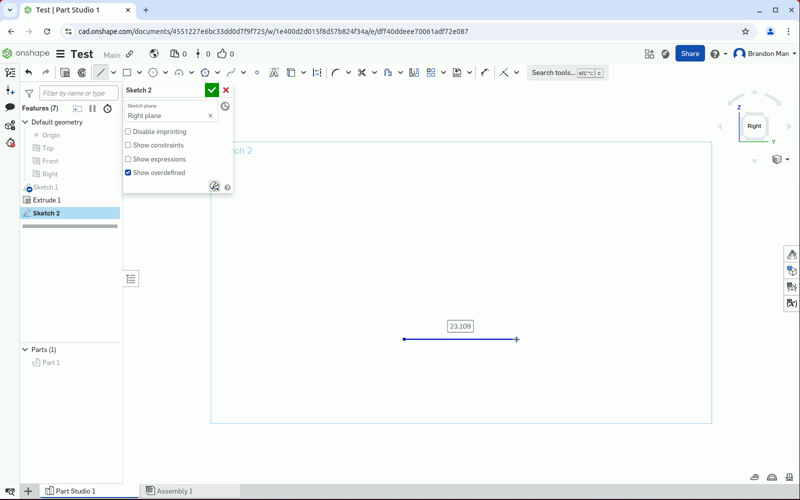
mouse_move(516, 226)
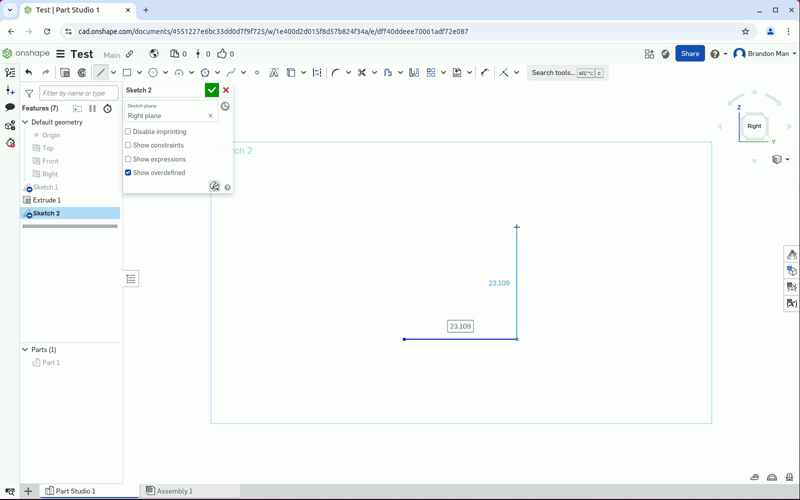
click(516, 226)
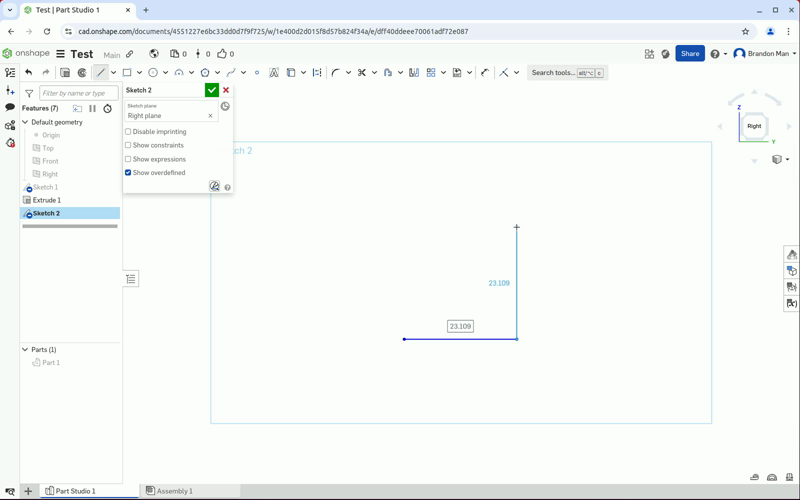
key_up(shift)
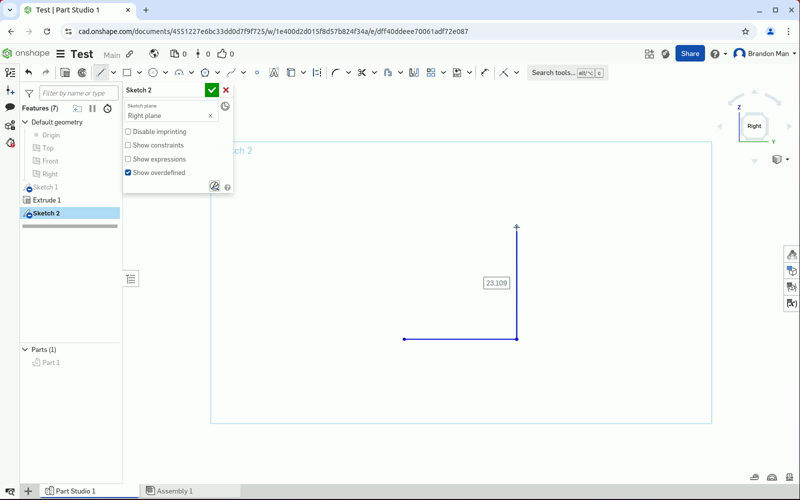
key_down(shift)
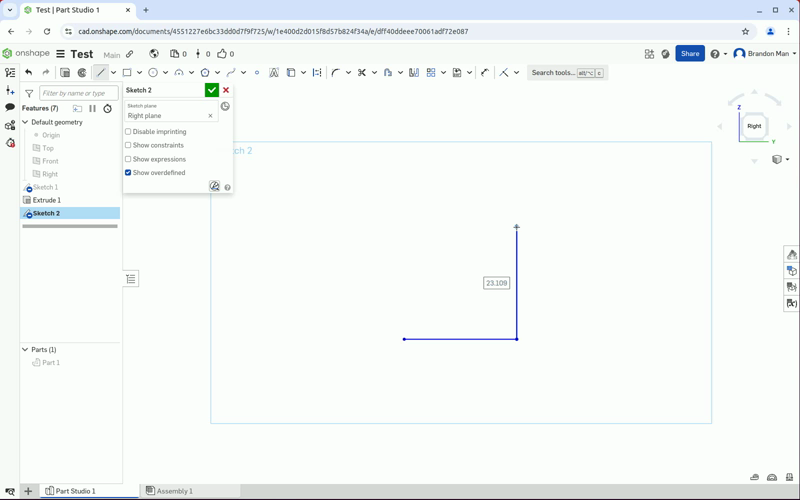
mouse_move(404, 226)
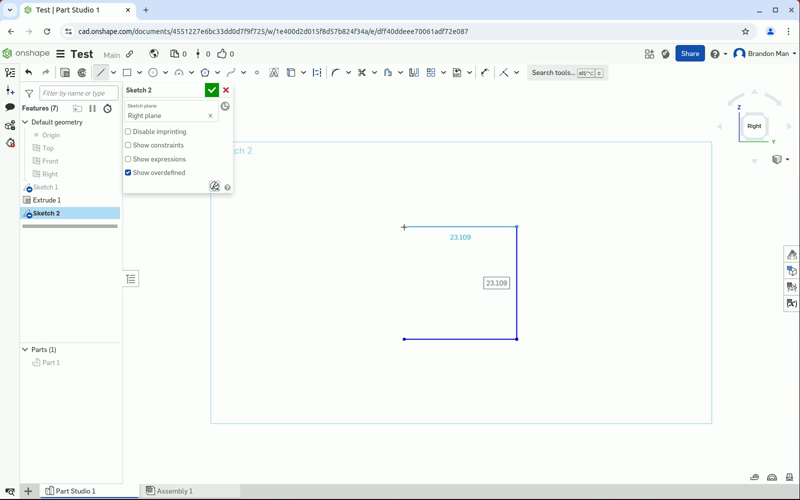
click(404, 226)
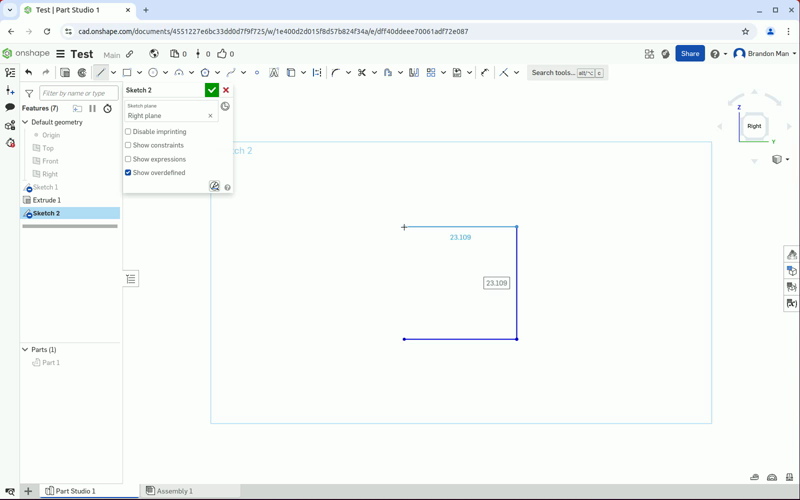
key_up(shift)
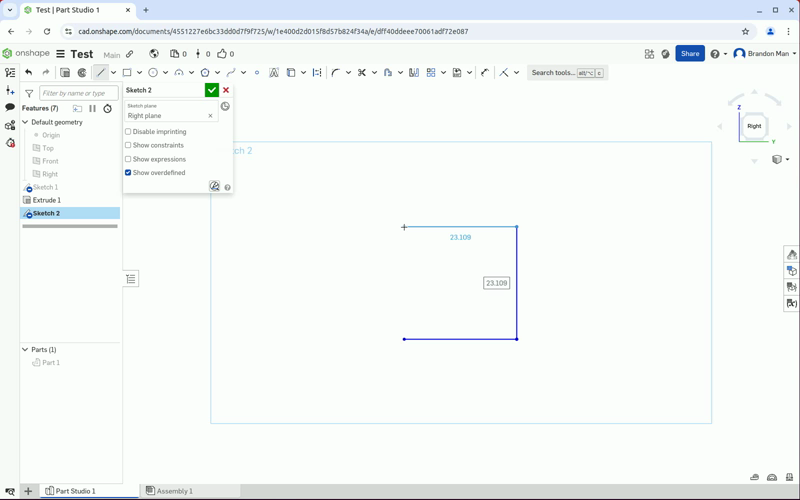
key_down(shift)
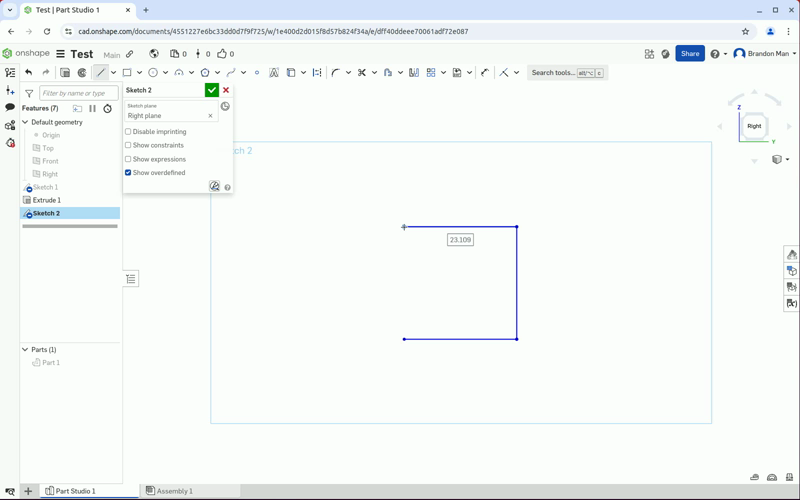
mouse_move(404, 339)
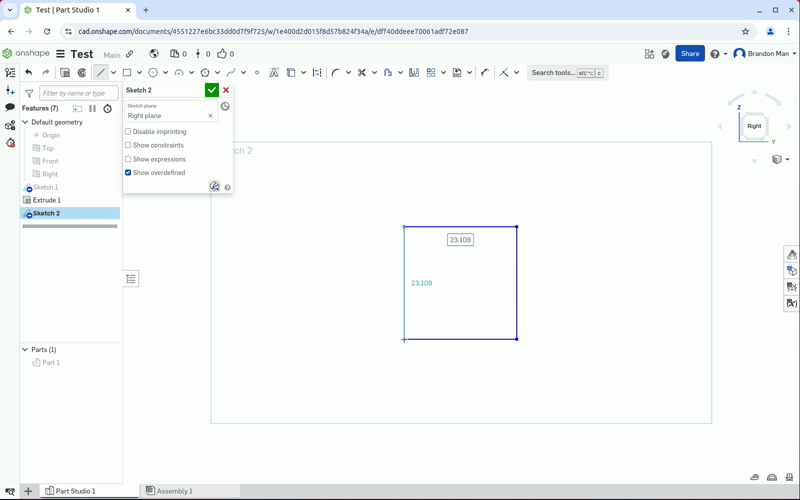
key_up(shift)
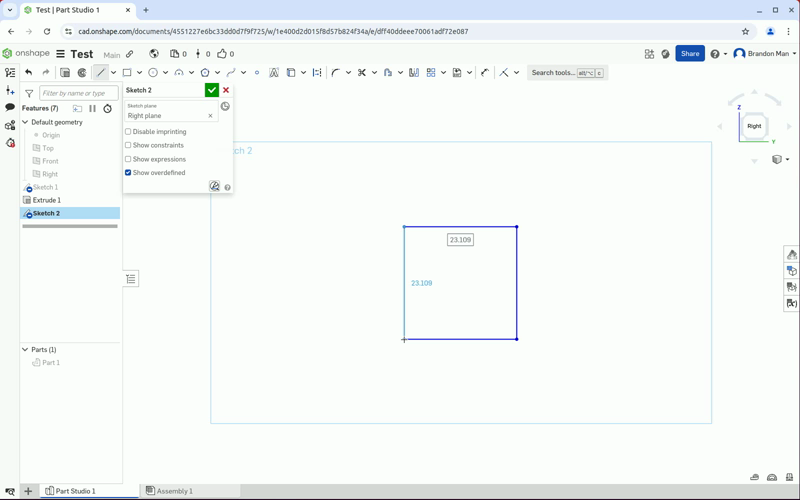
click(404, 339)
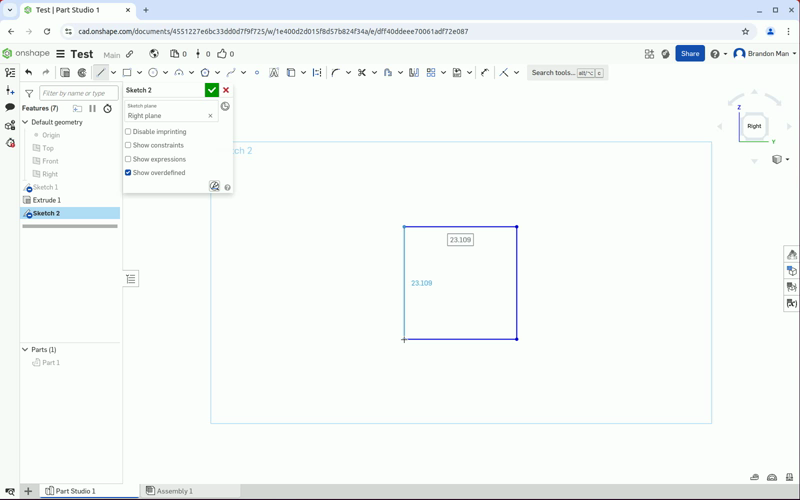
key(esc)
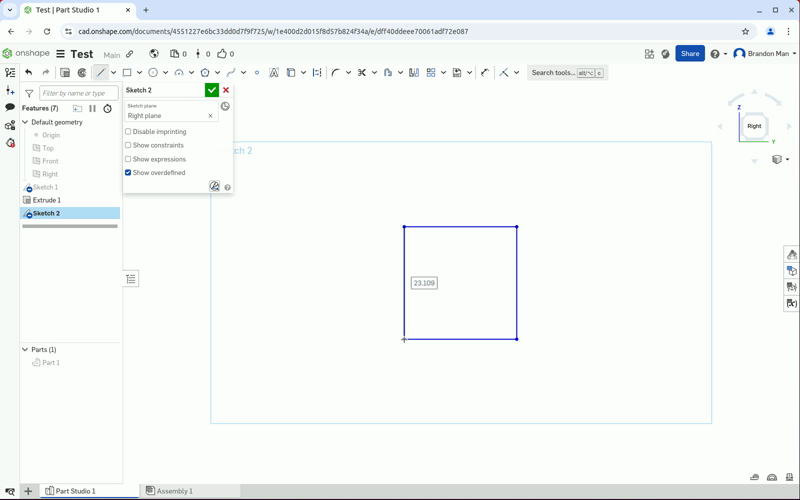
mouse_move(448, 328)
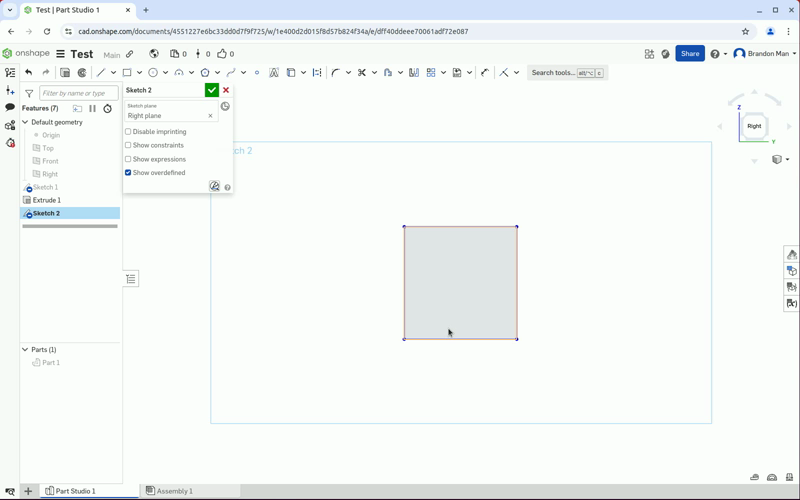
click(448, 328)
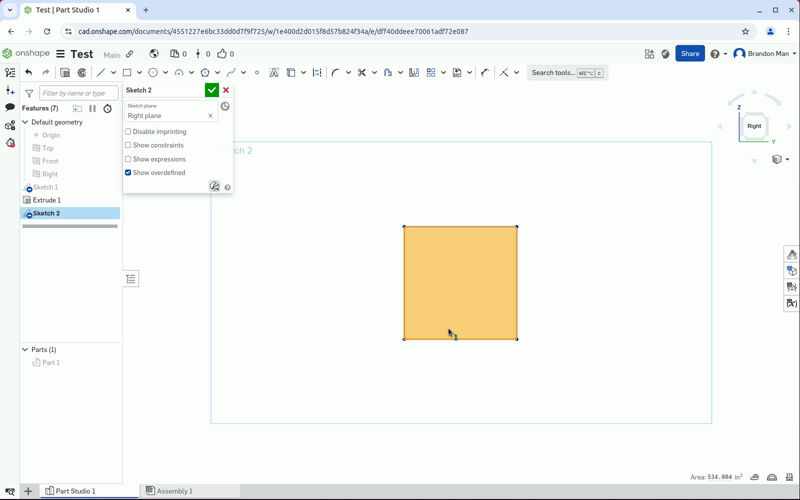
mouse_move(73, 352)
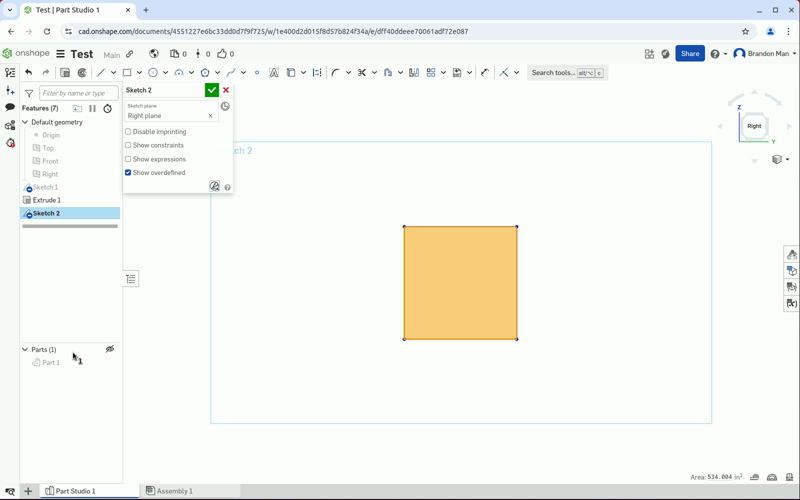
key(shift+y)
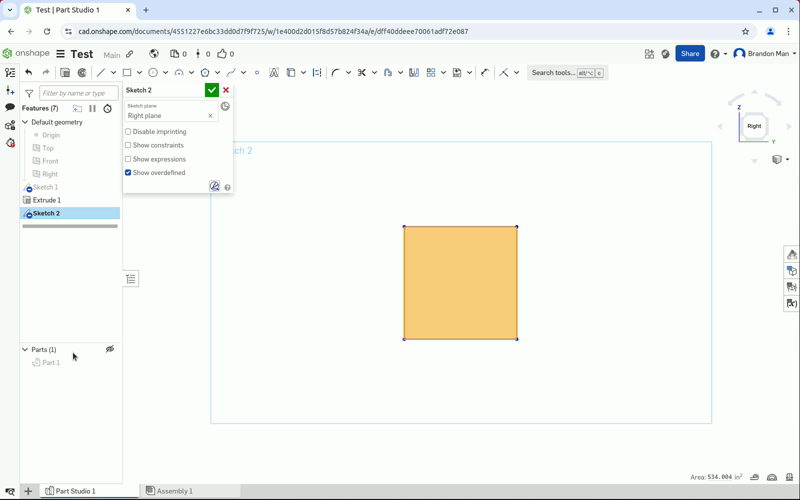
key(shift+e)
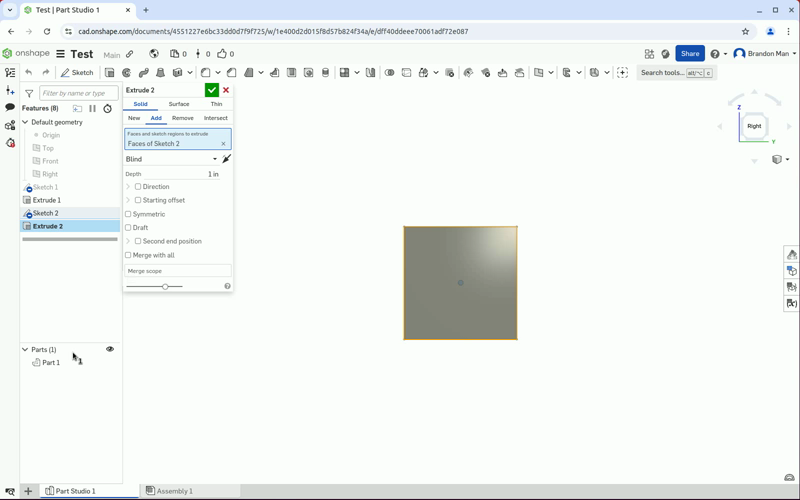
mouse_move(143, 106)
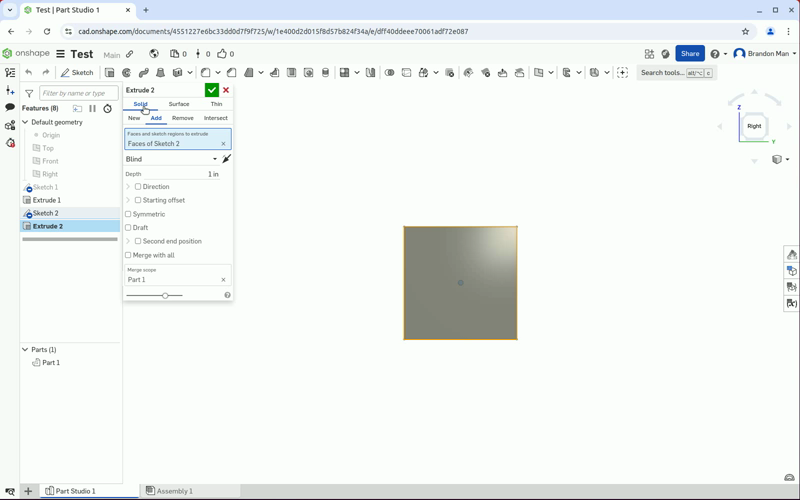
click(143, 106)
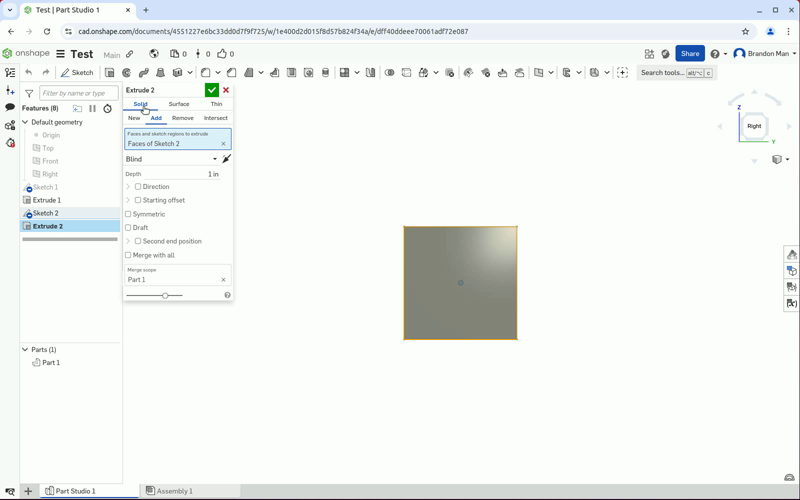
mouse_move(137, 120)
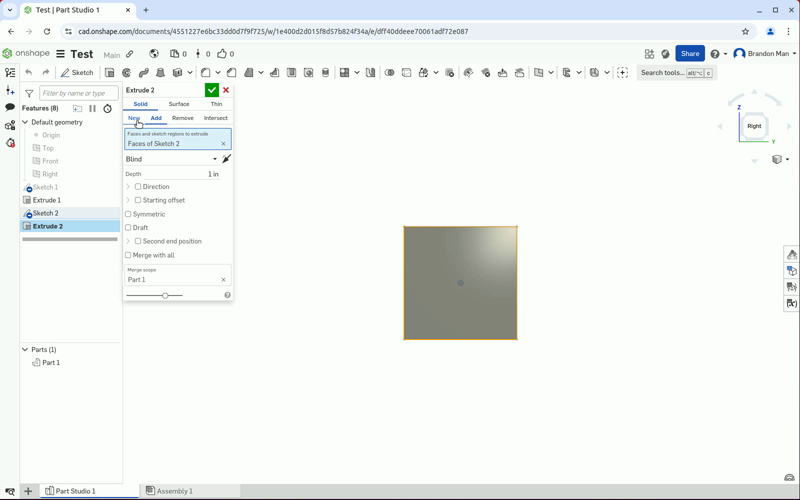
click(137, 120)
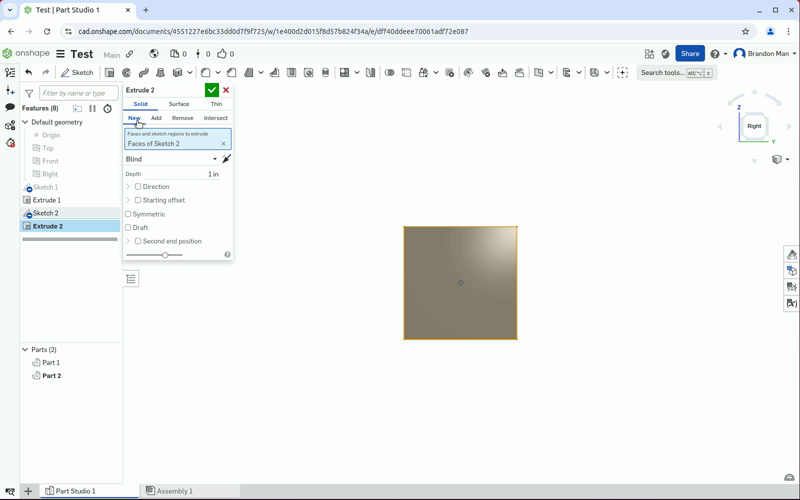
key(tab, 4)
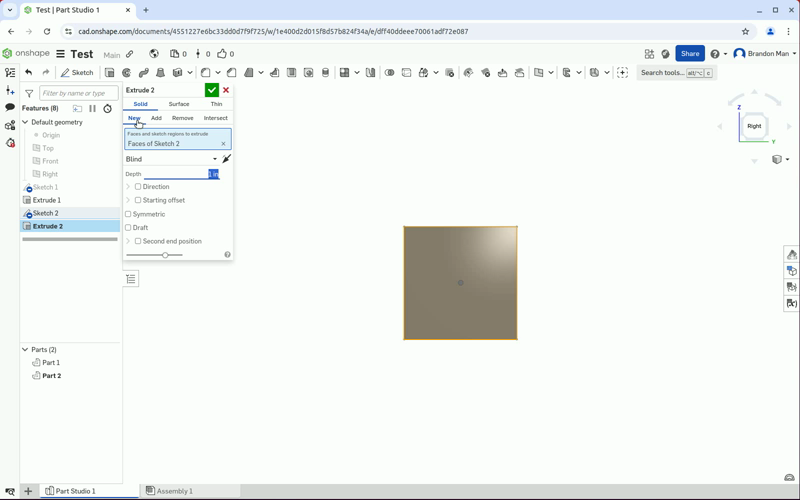
text(23.108)
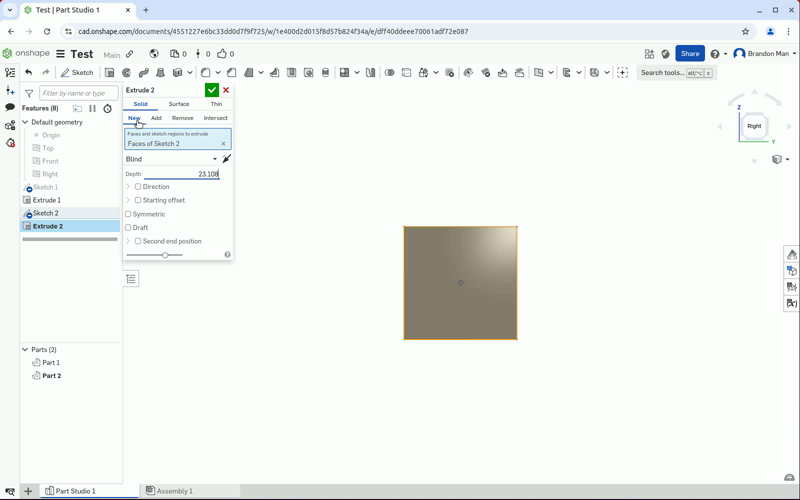
key(enter)
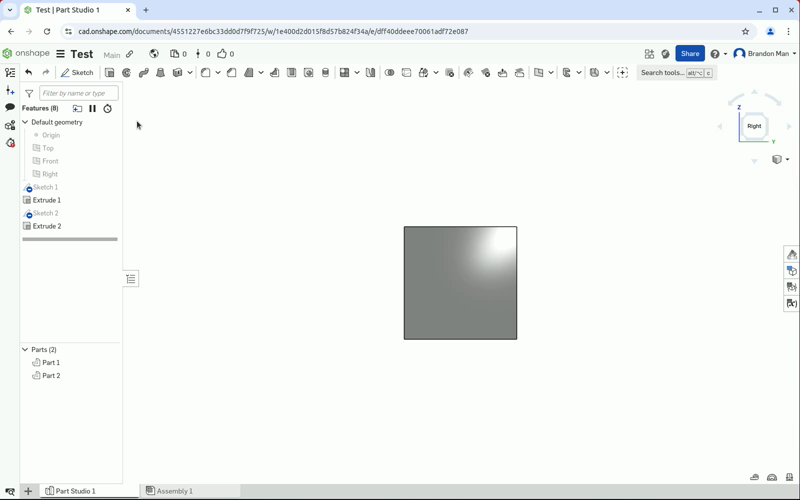
key(shift+h)
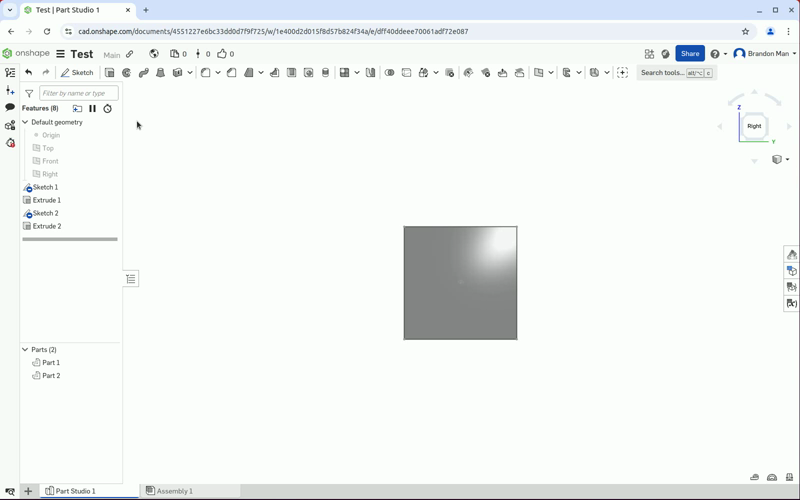
key(shift+h)
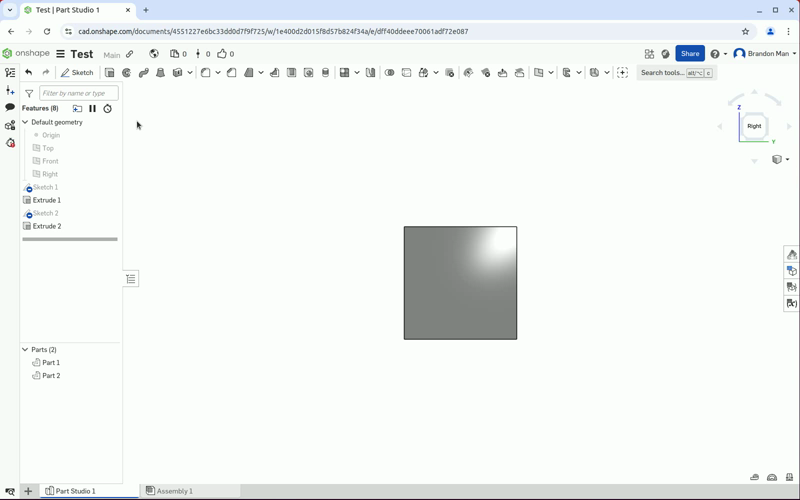
mouse_move(73, 189)
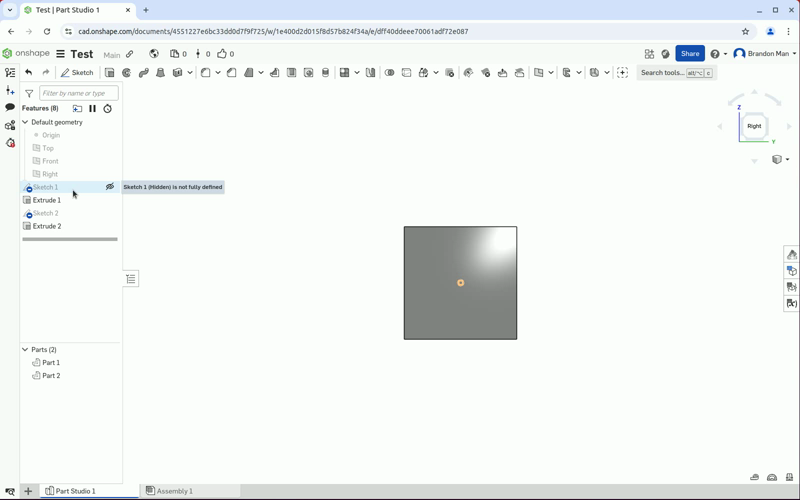
click(73, 189)
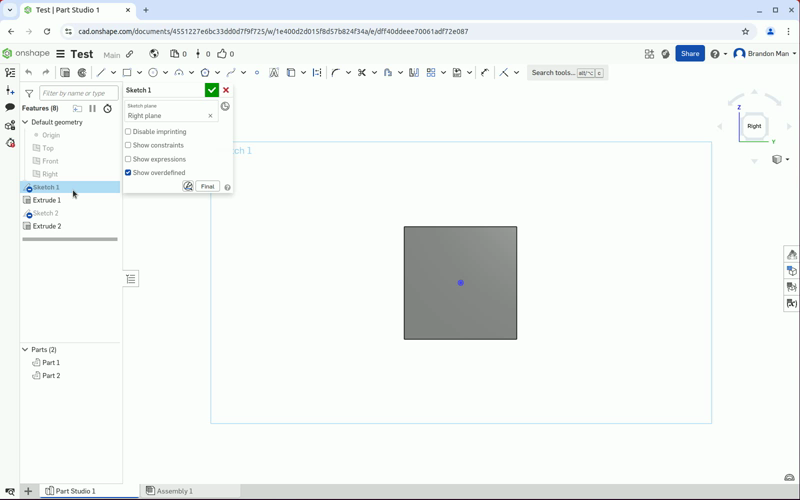
mouse_move(229, 92)
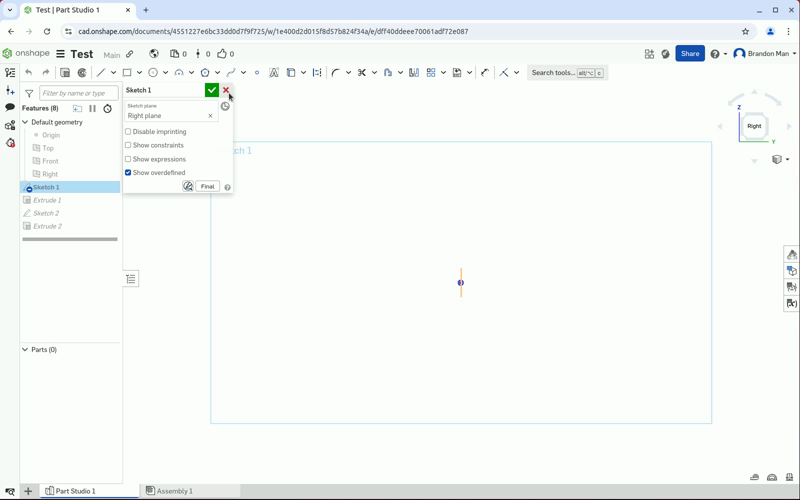
click(229, 92)
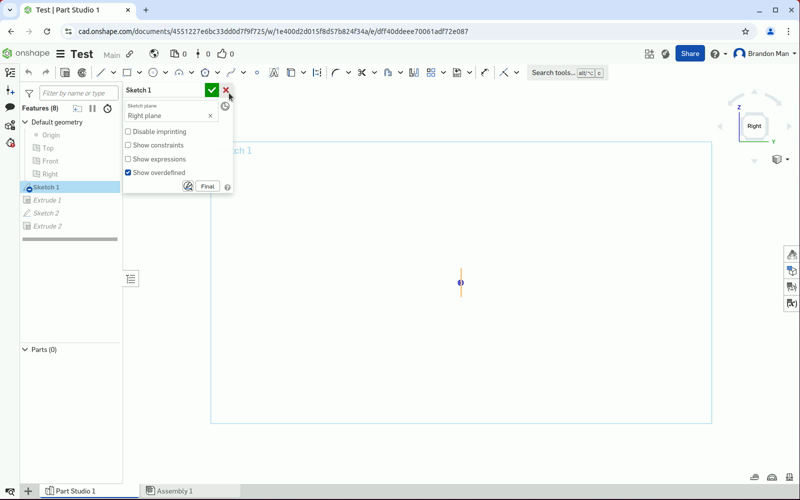
key(shift+s)
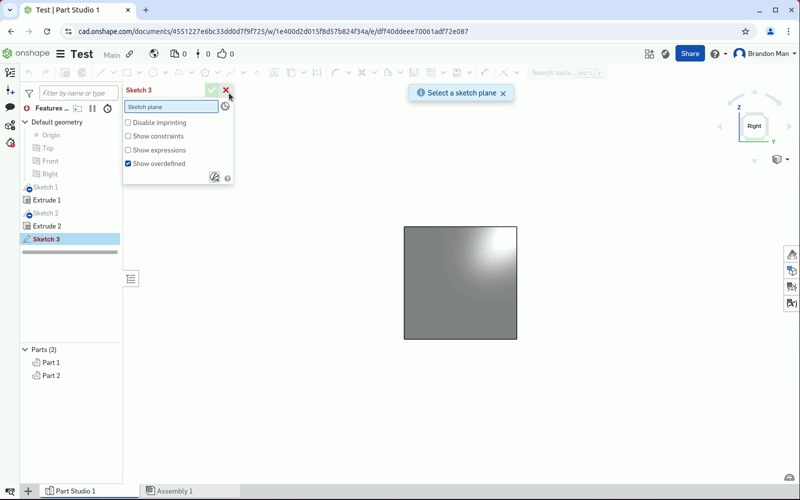
mouse_move(73, 176)
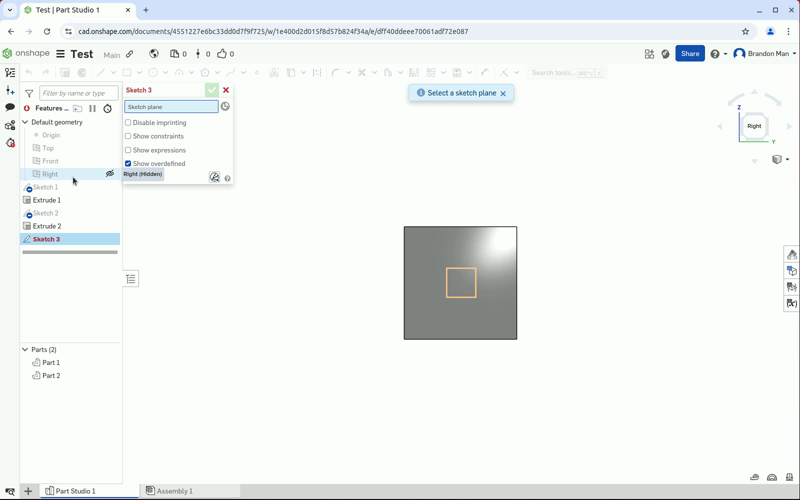
click(73, 176)
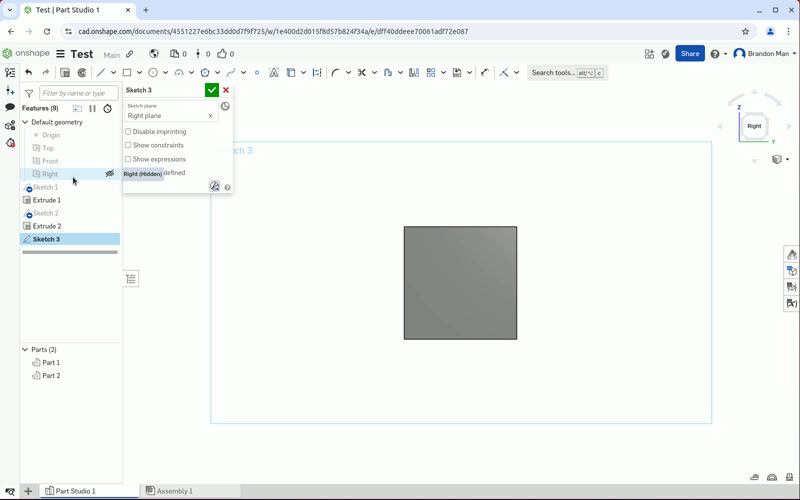
mouse_move(73, 352)
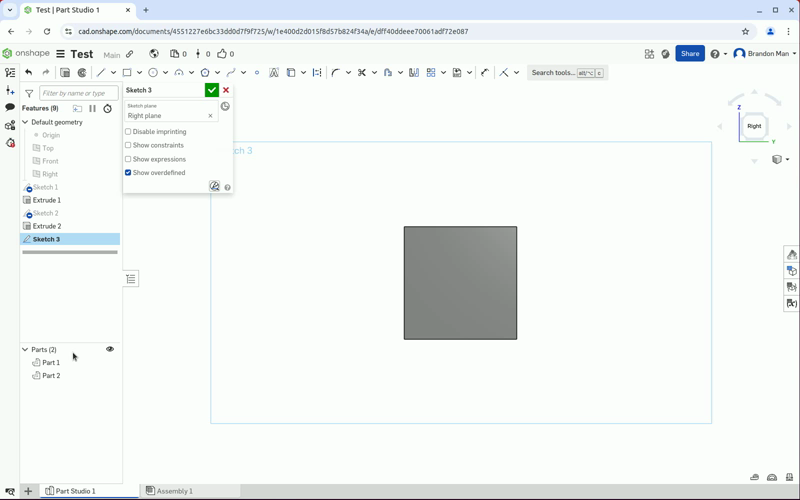
key(y)
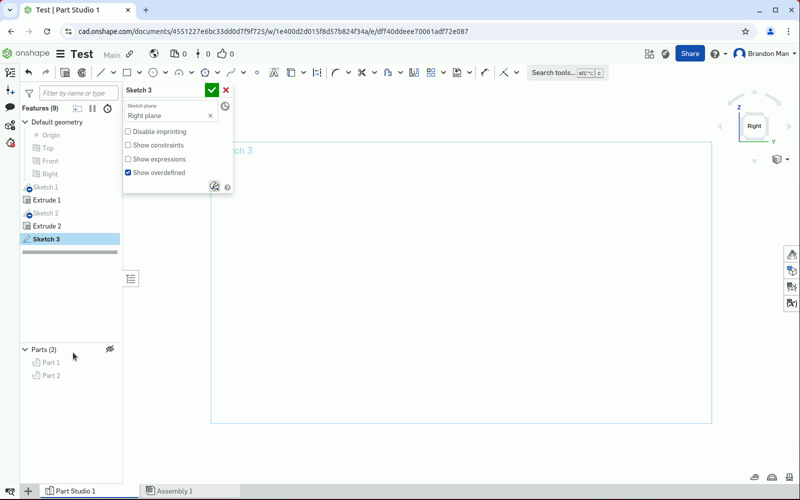
key(c)
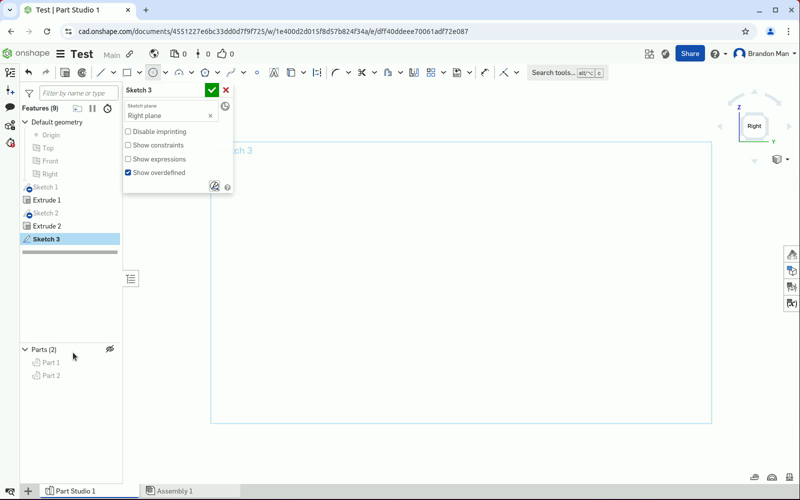
key_down(shift)
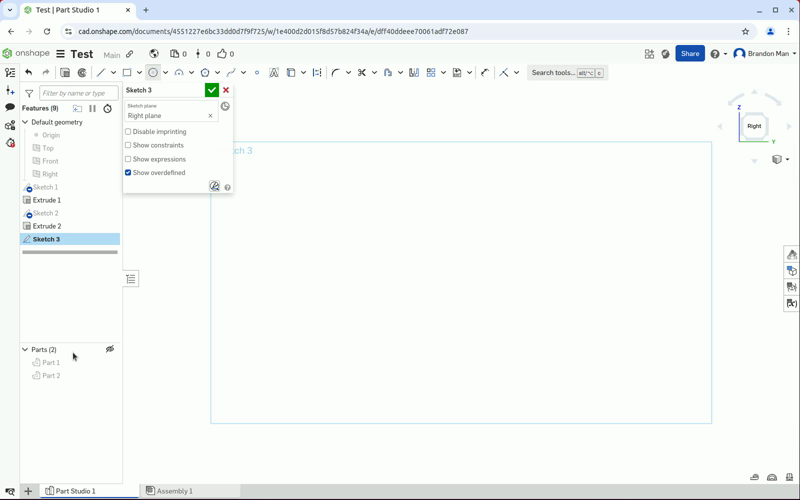
mouse_move(461, 282)
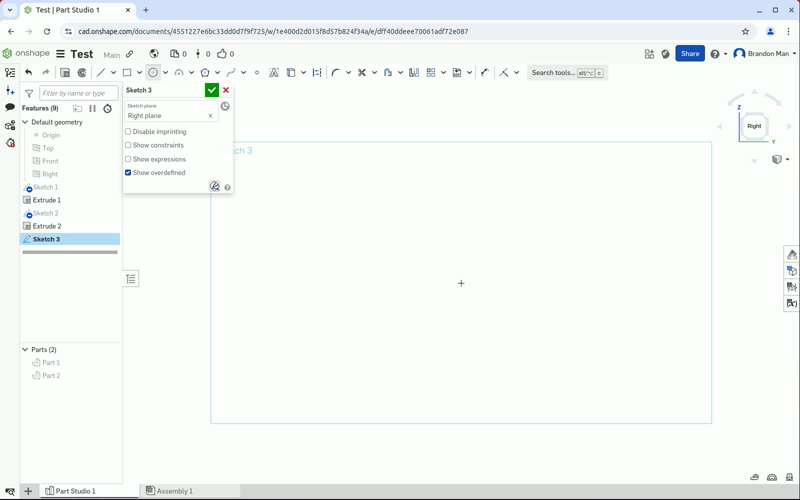
click(461, 282)
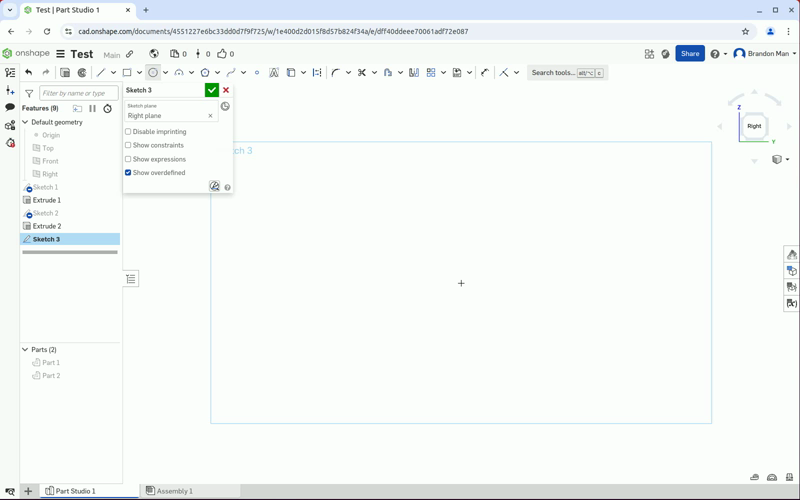
key_up(shift)
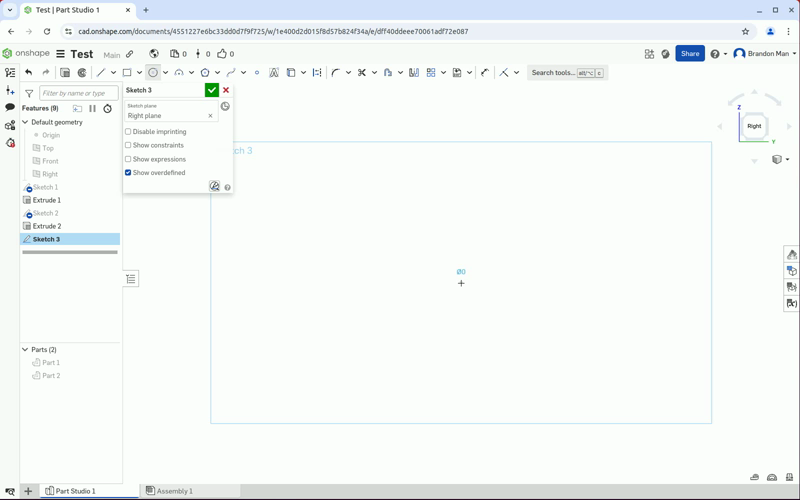
mouse_move(467, 282)
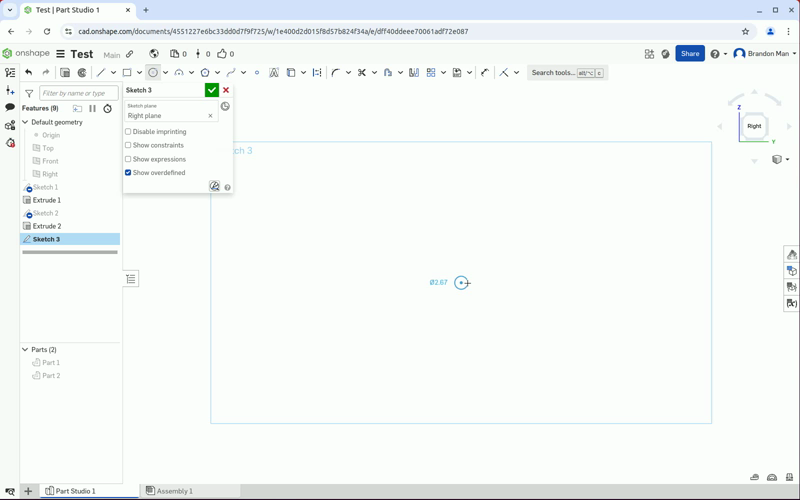
click(467, 282)
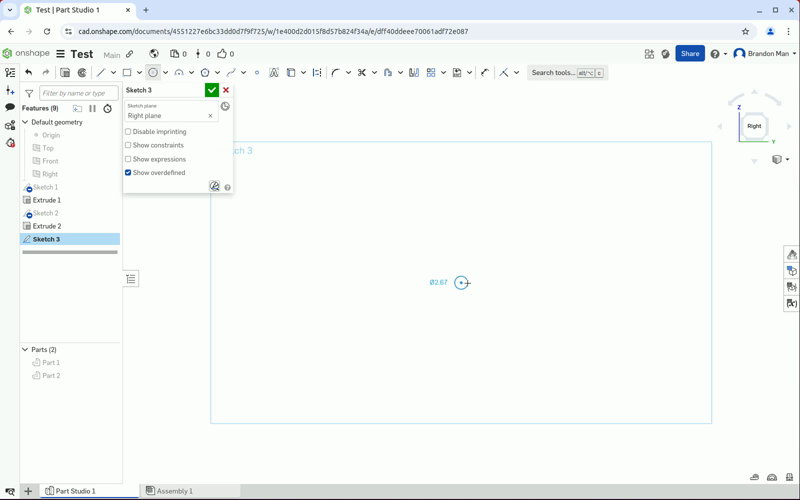
key(esc)
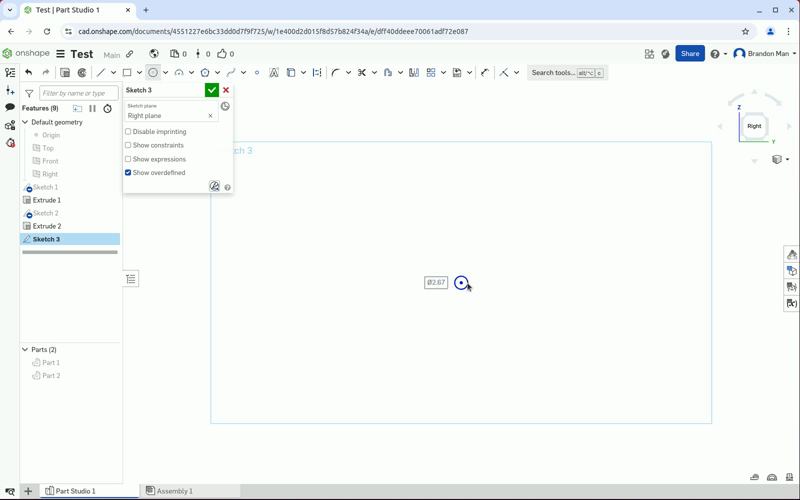
key(c)
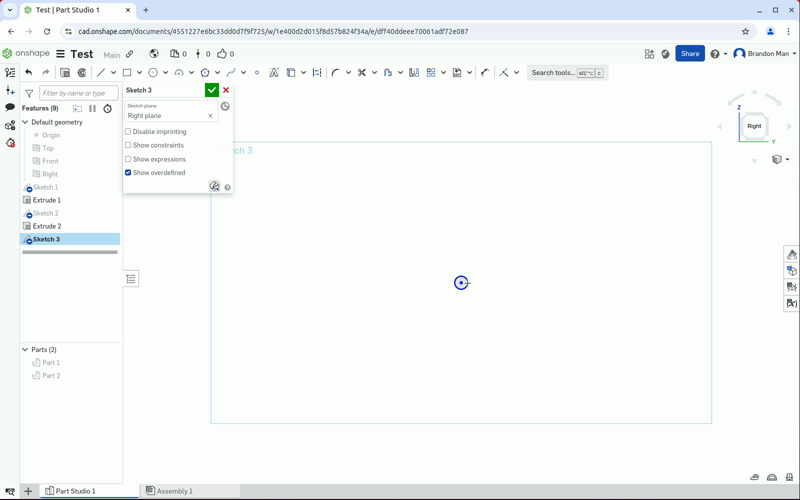
key_down(shift)
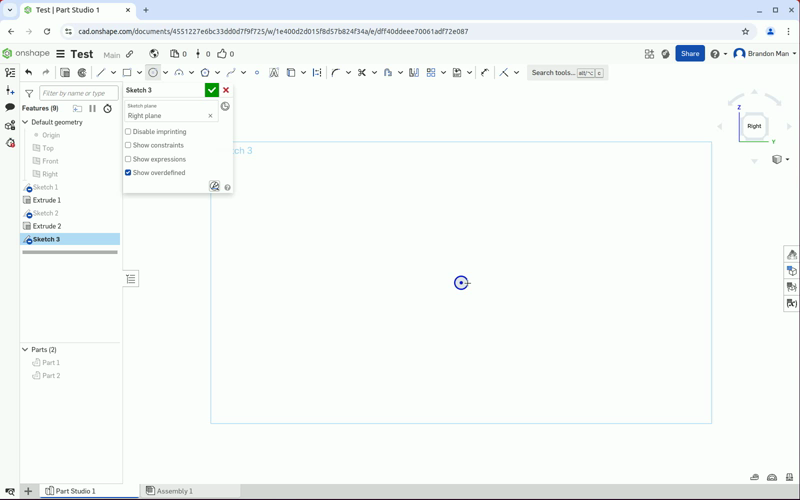
mouse_move(461, 282)
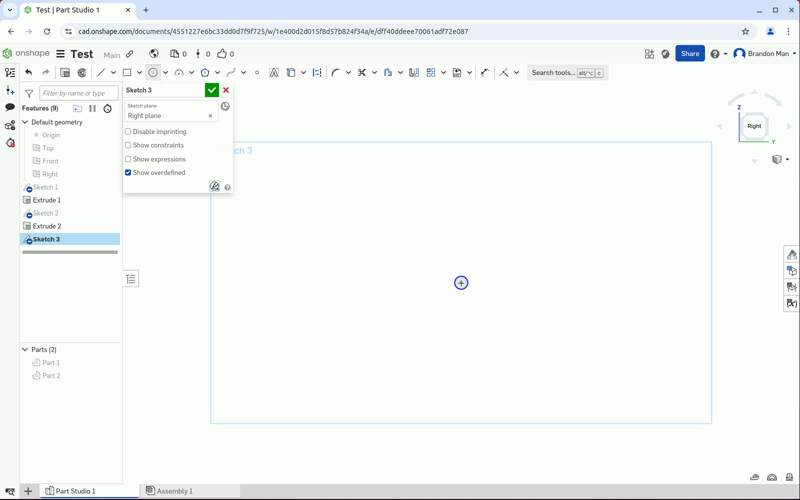
click(461, 282)
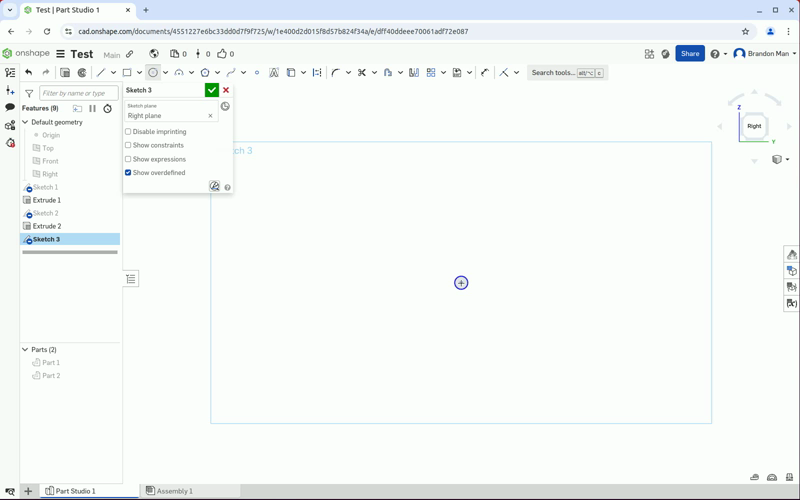
key_up(shift)
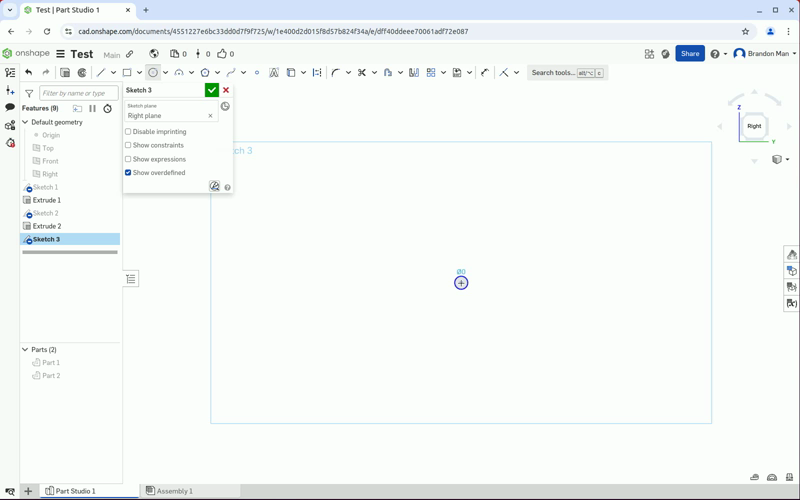
mouse_move(463, 282)
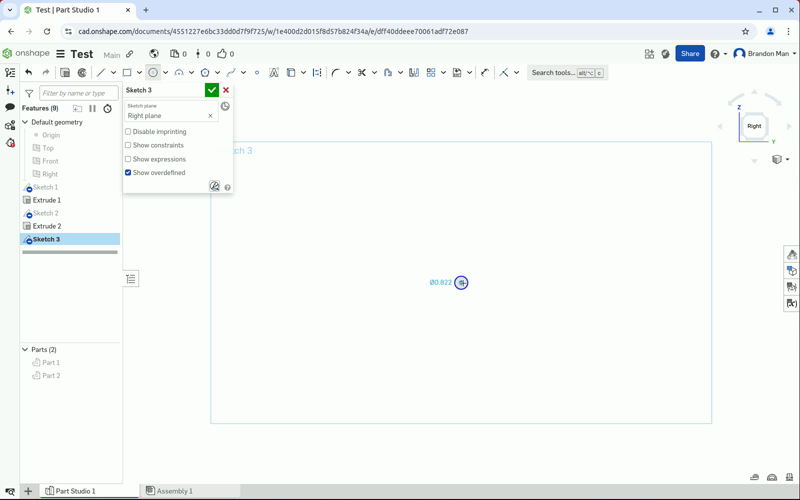
scroll(6)
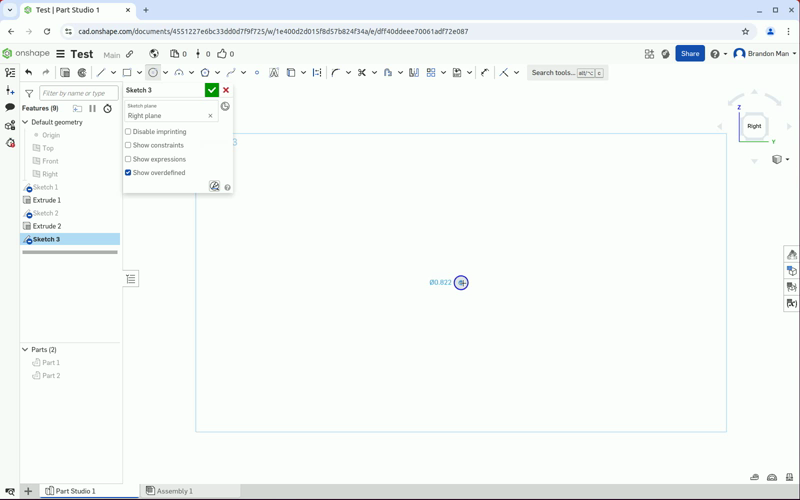
scroll(6)
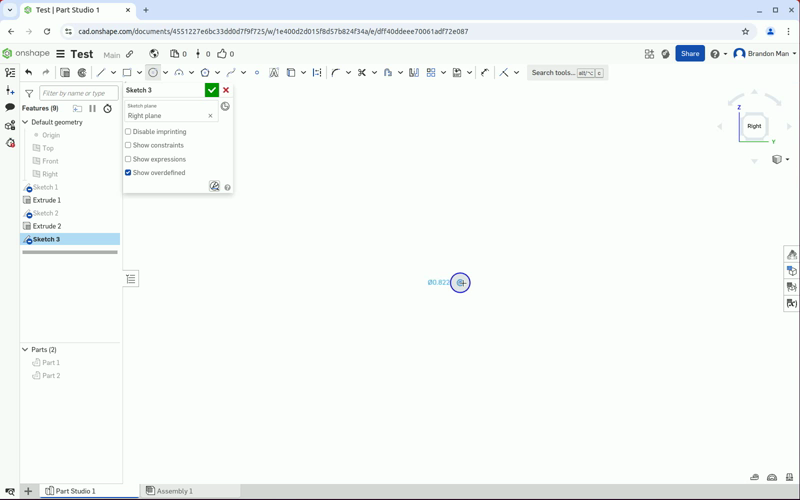
scroll(6)
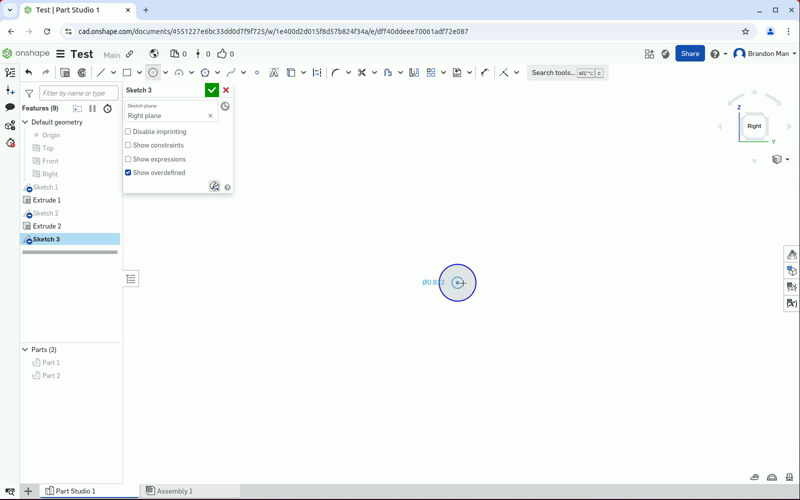
scroll(6)
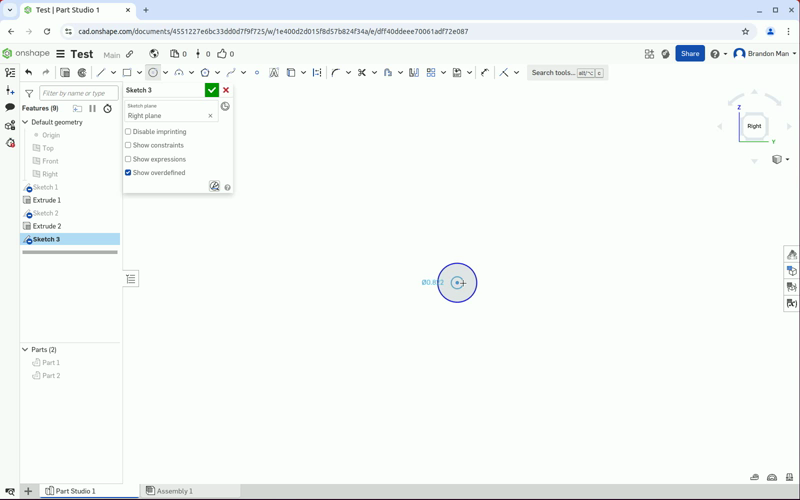
scroll(6)
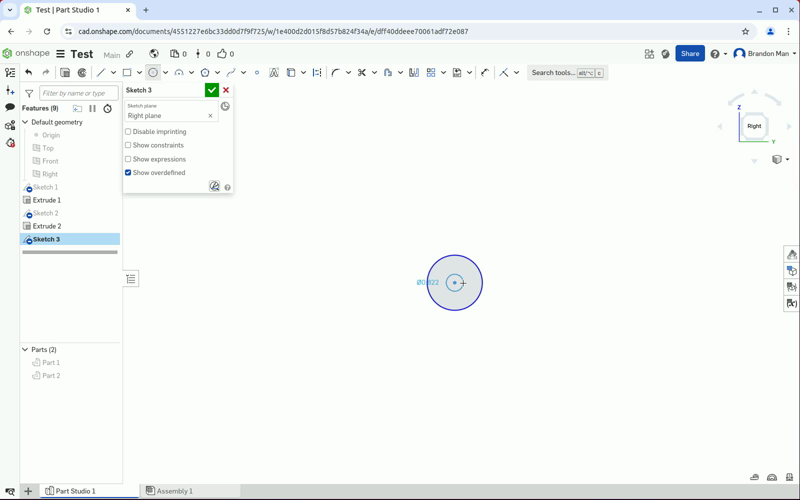
scroll(6)
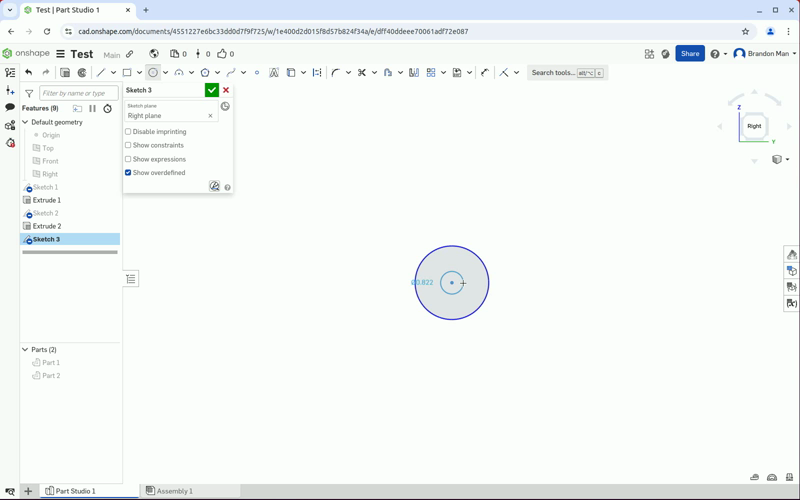
scroll(6)
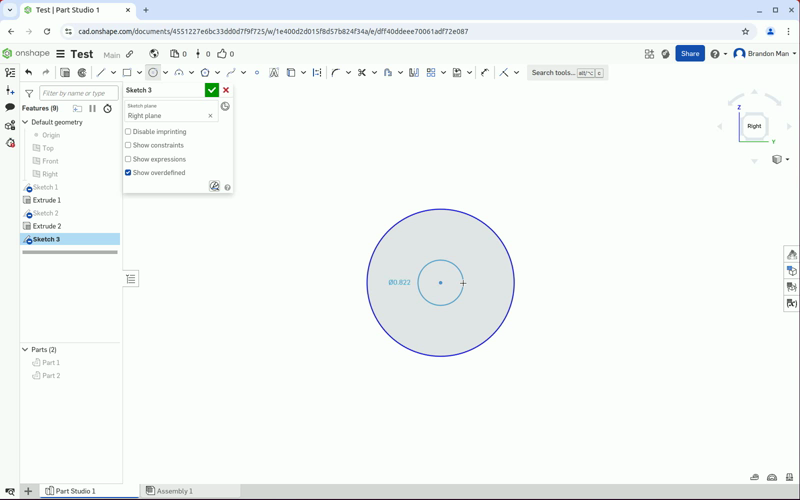
click(463, 282)
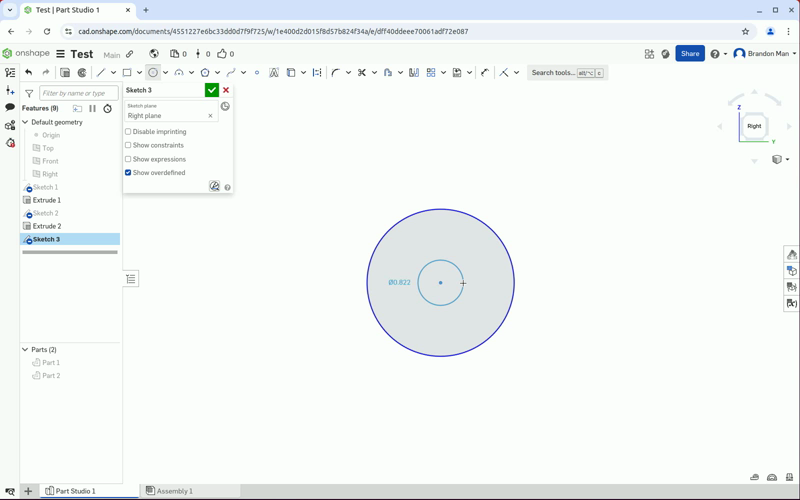
scroll(-6)
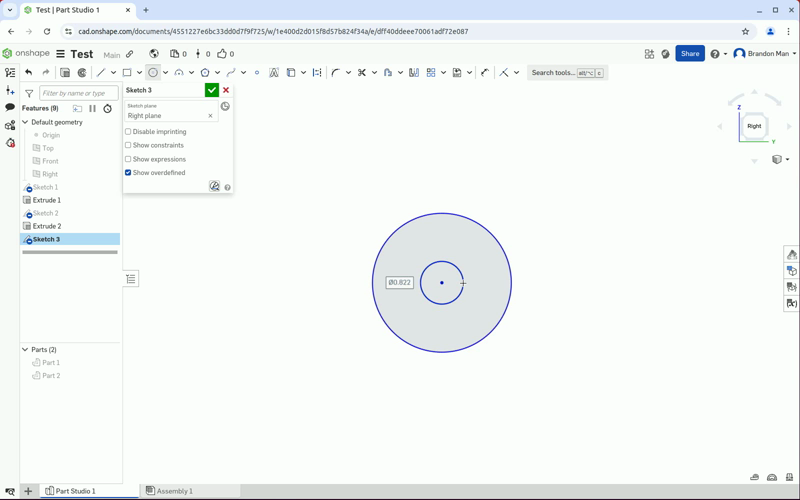
scroll(-6)
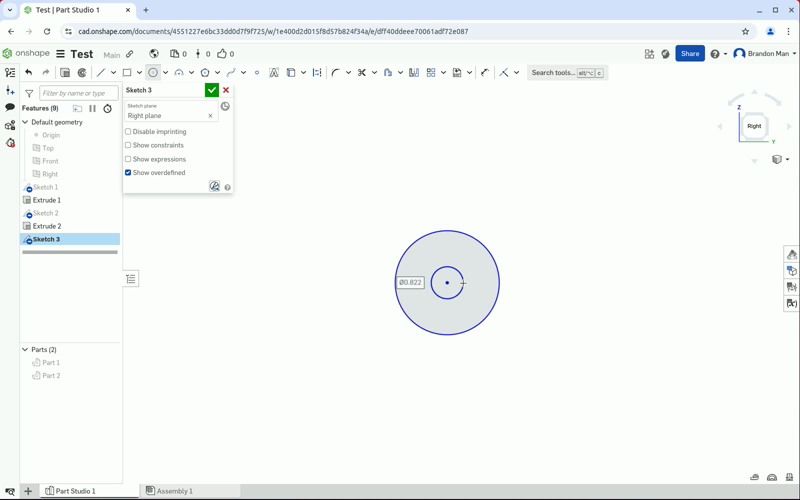
scroll(-6)
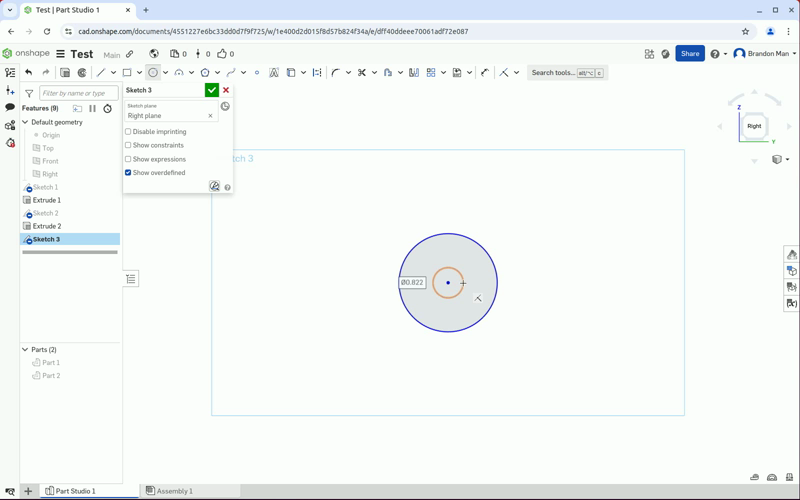
scroll(-6)
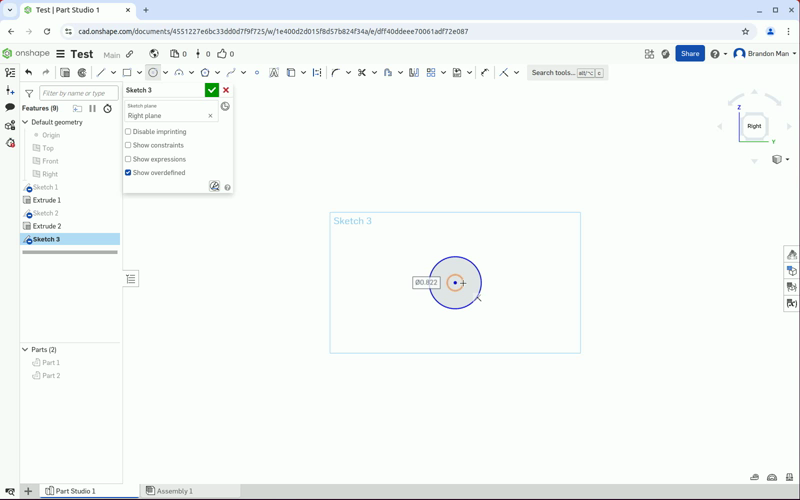
scroll(-6)
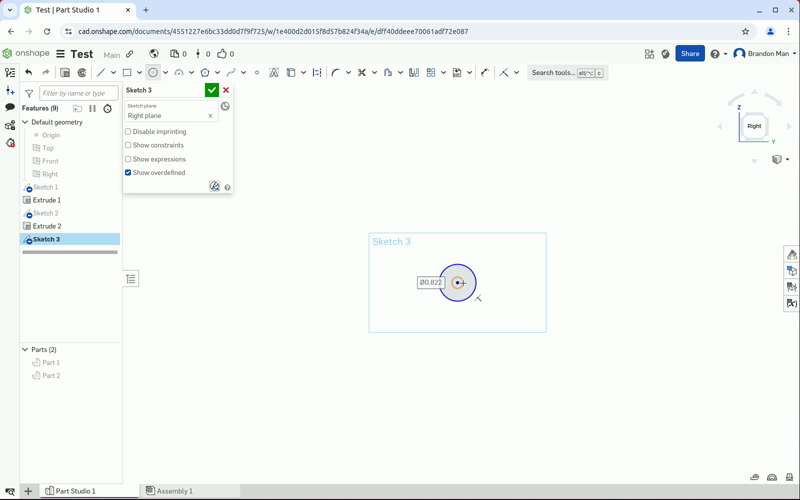
scroll(-6)
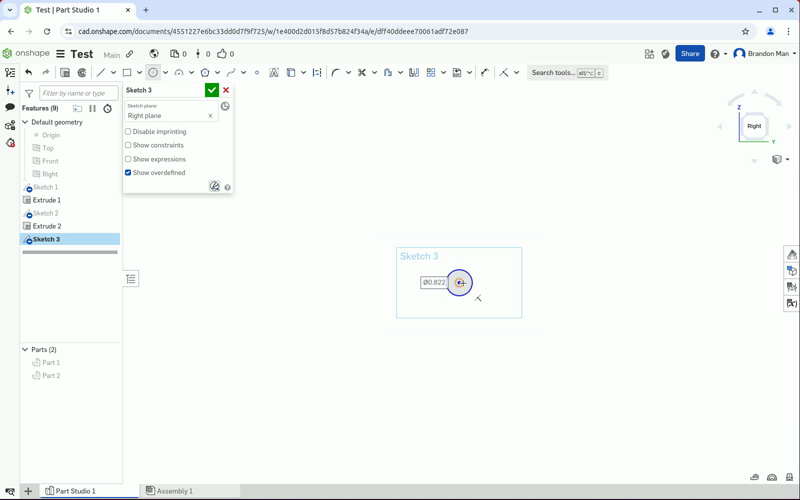
scroll(-6)
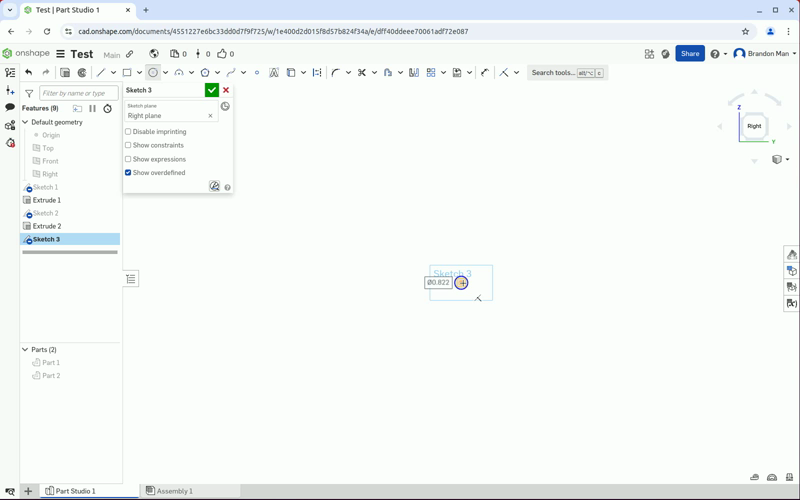
key(esc)
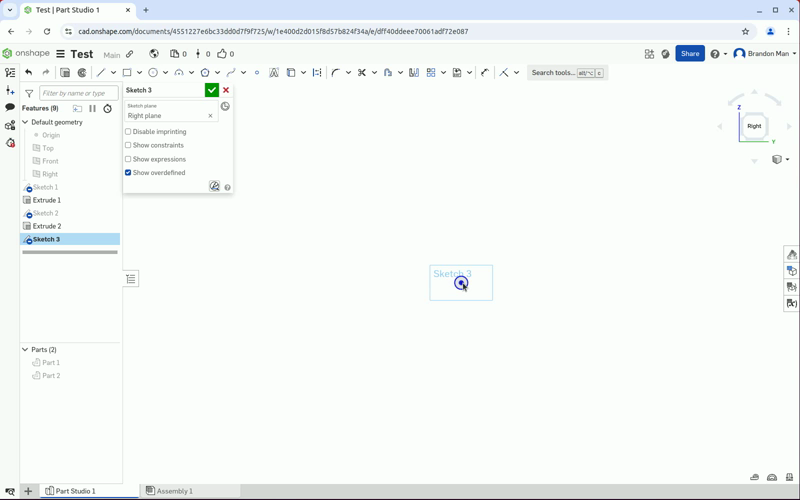
mouse_move(463, 281)
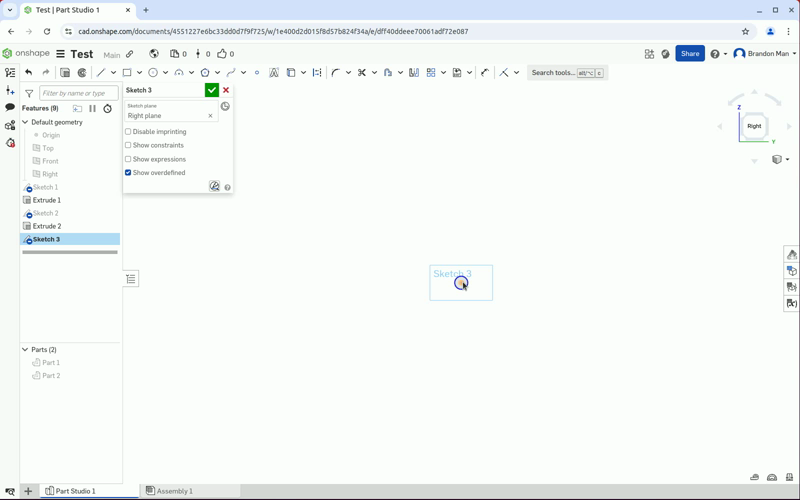
scroll(6)
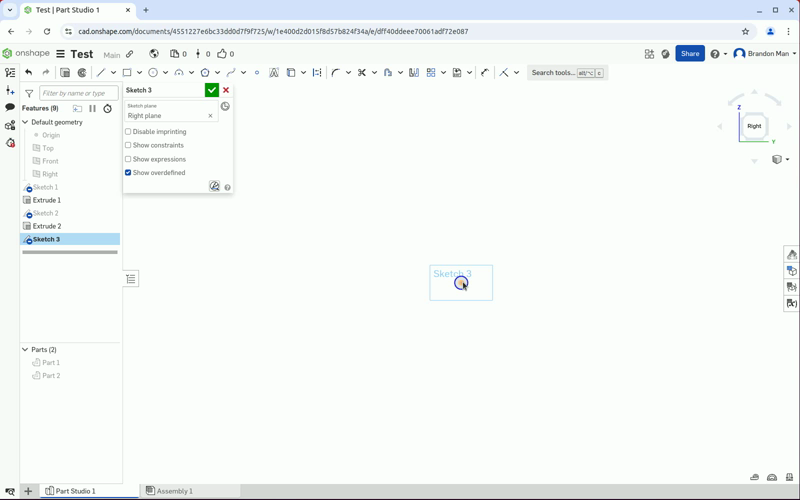
scroll(6)
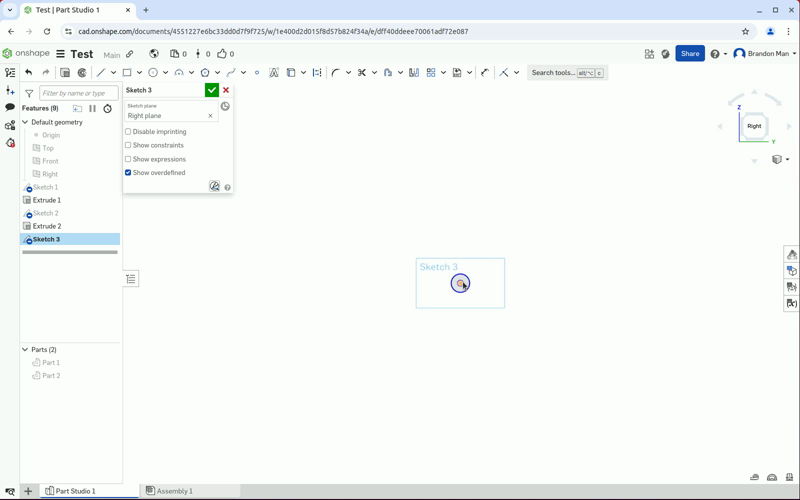
scroll(6)
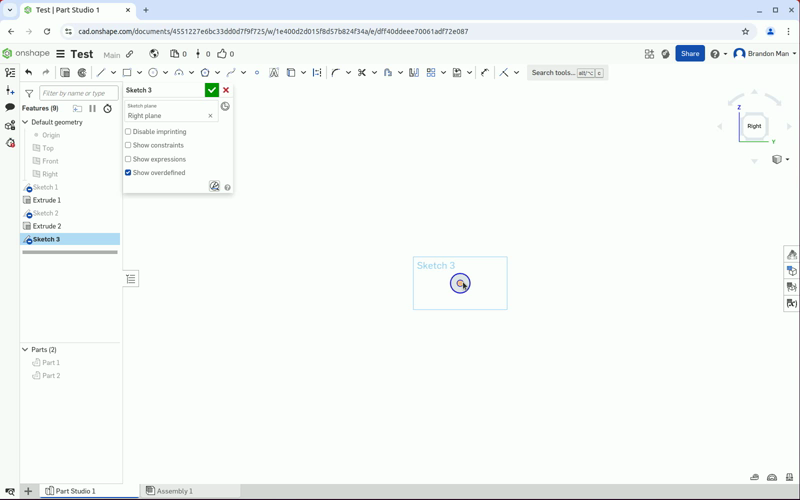
scroll(6)
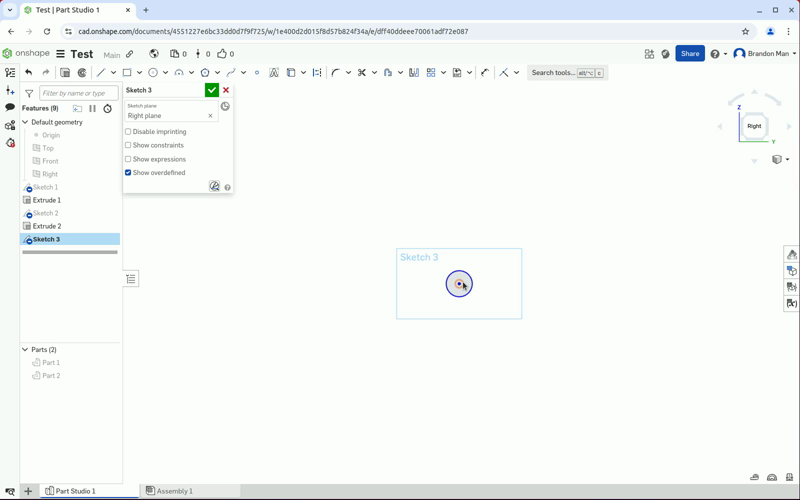
scroll(6)
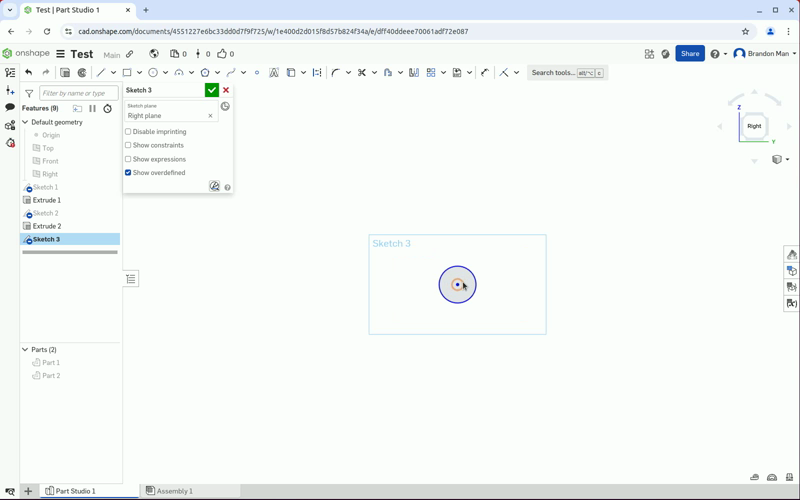
scroll(6)
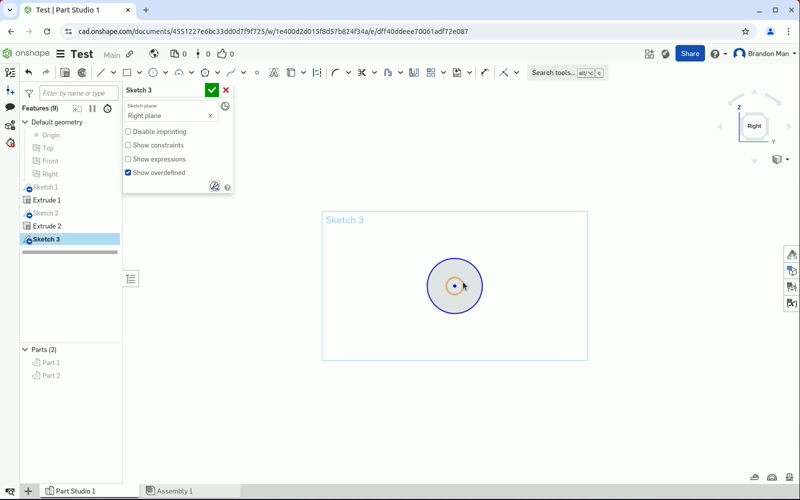
scroll(6)
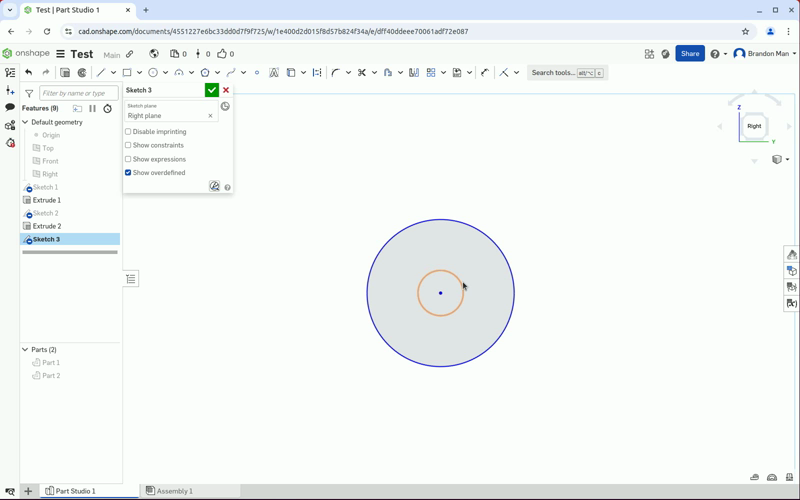
click(463, 281)
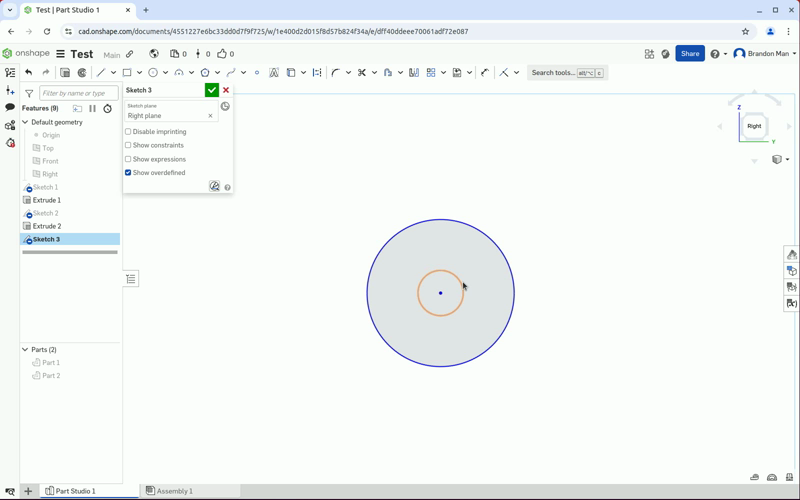
scroll(-6)
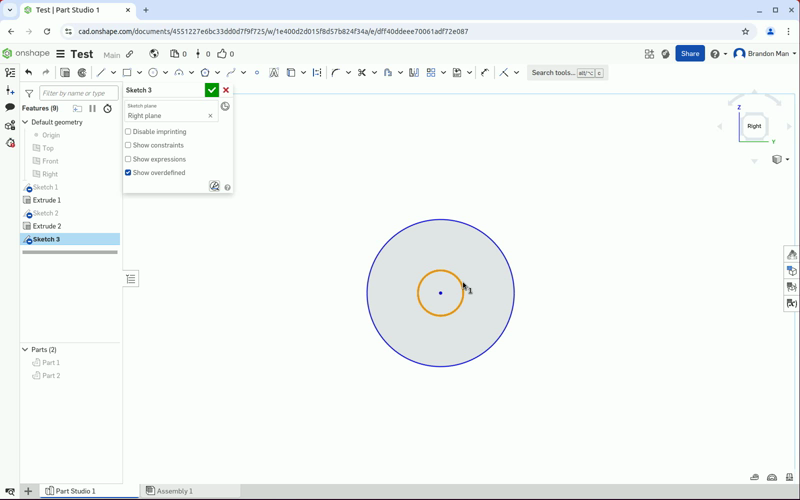
scroll(-6)
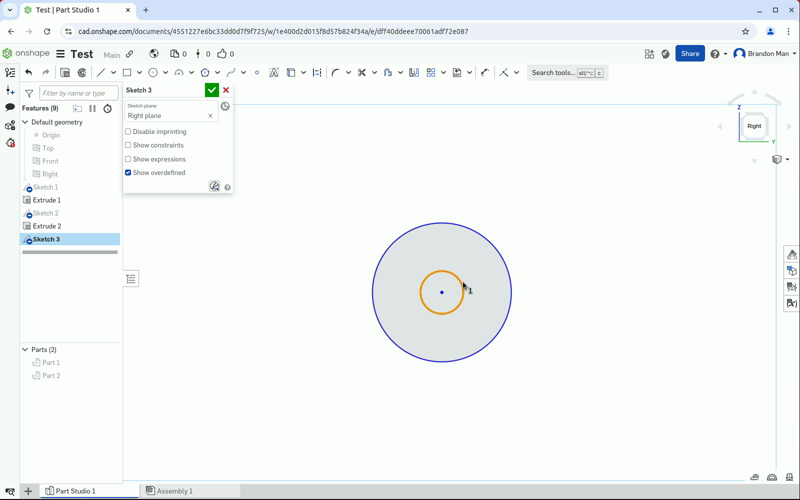
scroll(-6)
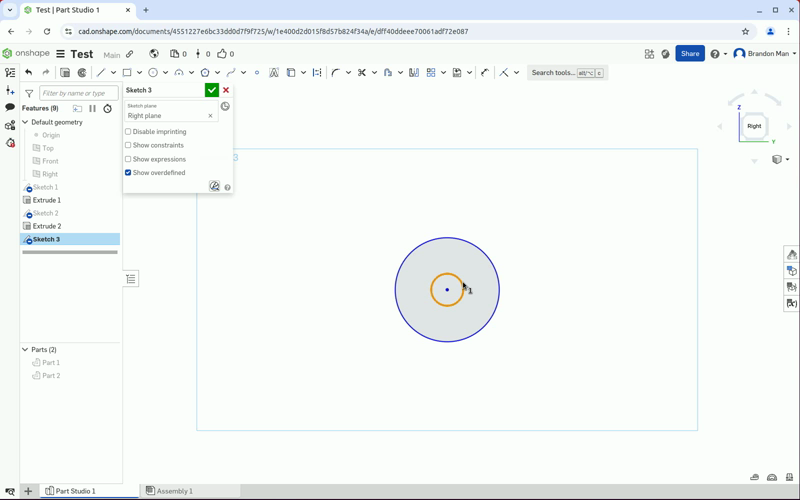
scroll(-6)
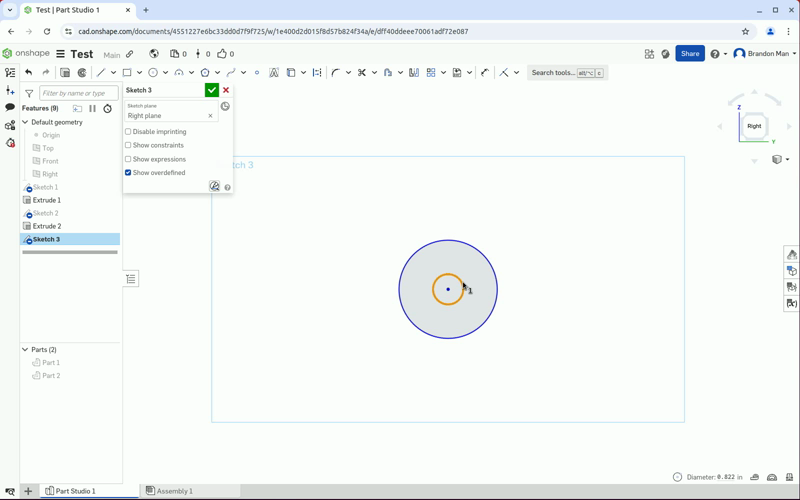
scroll(-6)
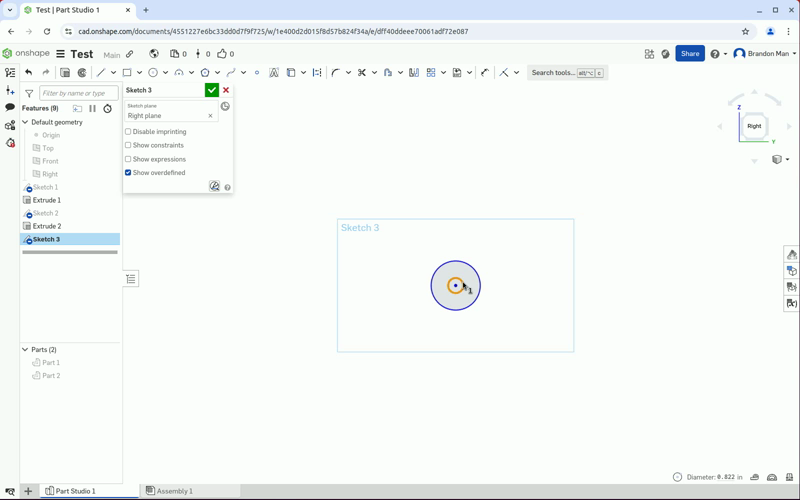
scroll(-6)
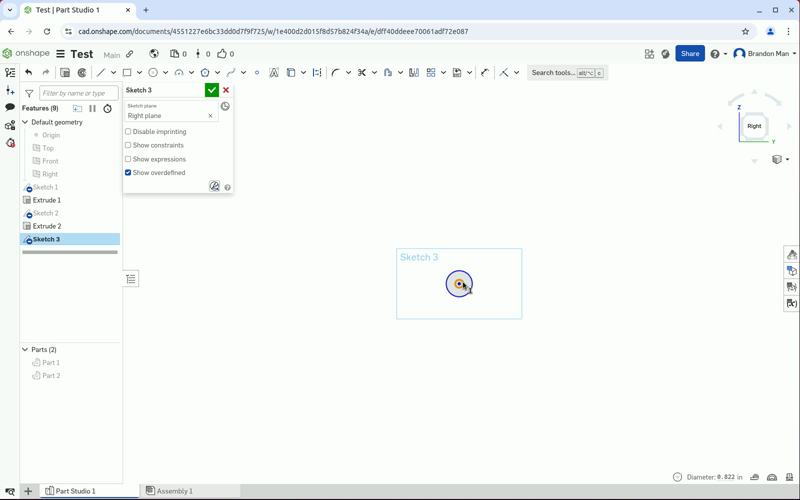
scroll(-6)
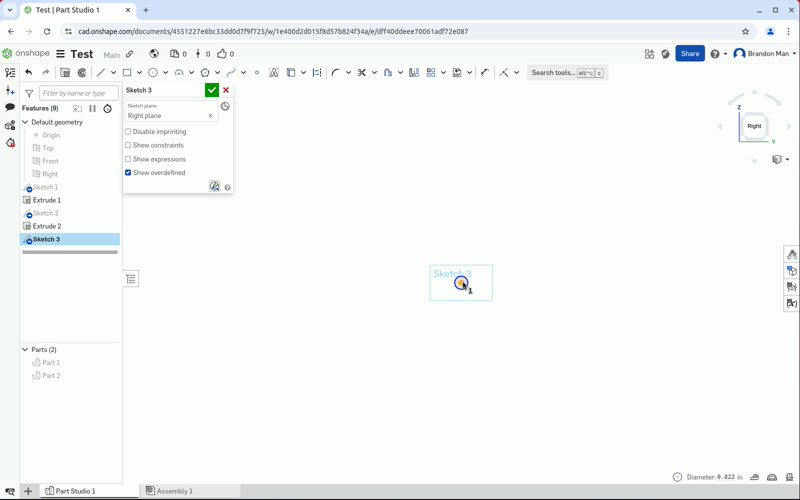
mouse_move(73, 352)
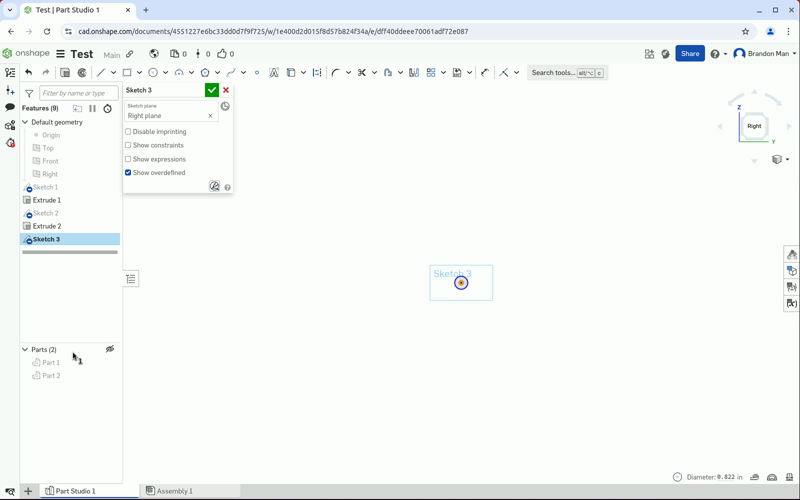
key(shift+y)
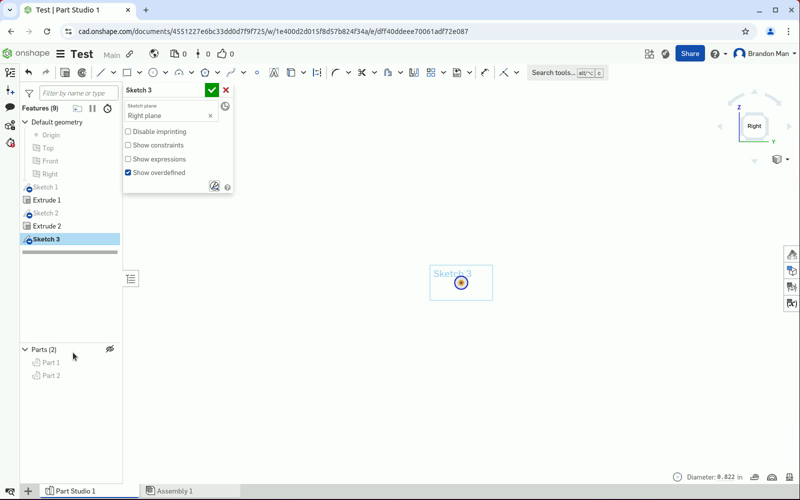
key(shift+e)
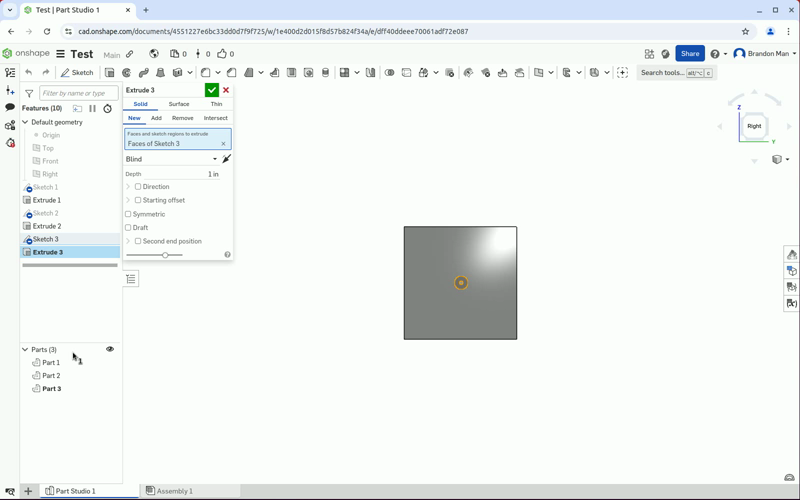
mouse_move(143, 106)
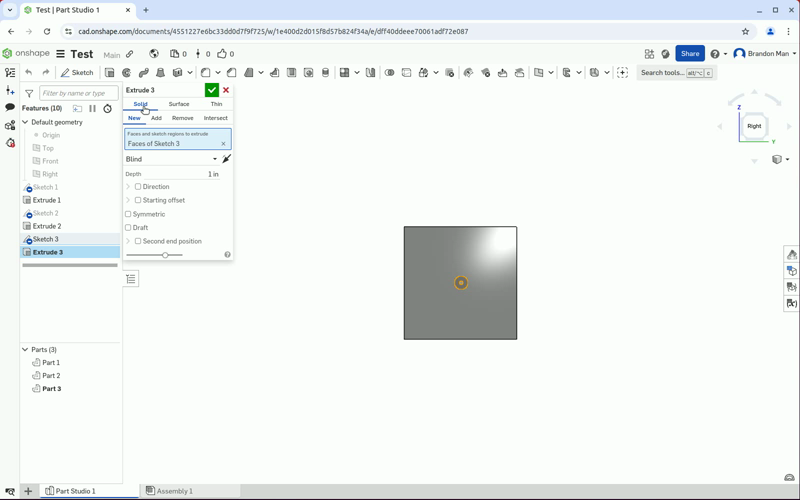
click(143, 106)
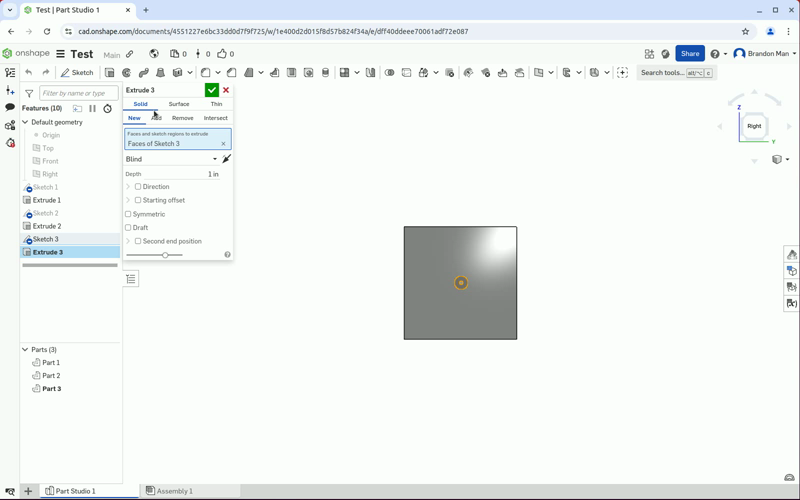
mouse_move(186, 120)
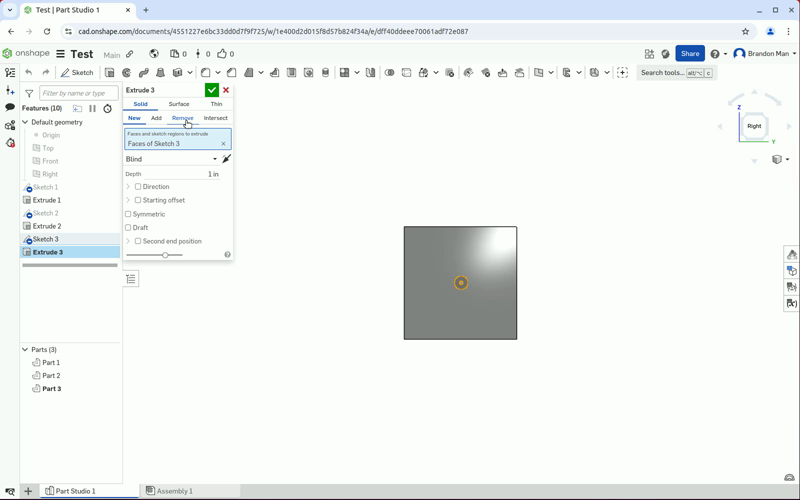
click(186, 120)
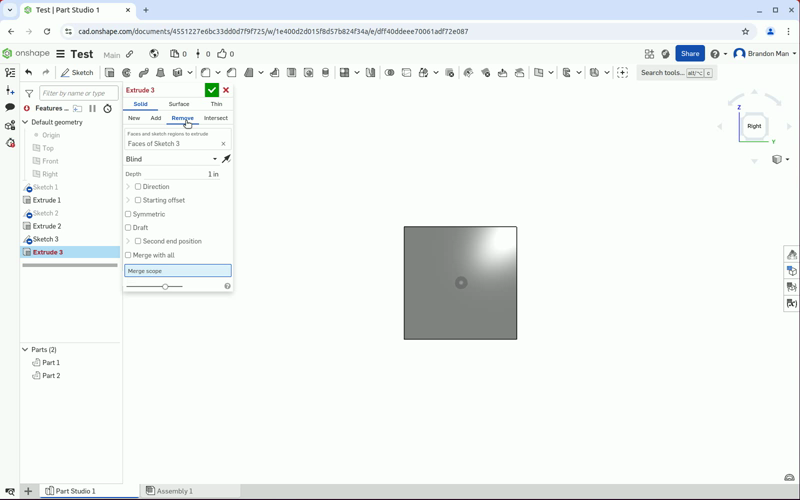
key(tab, 4)
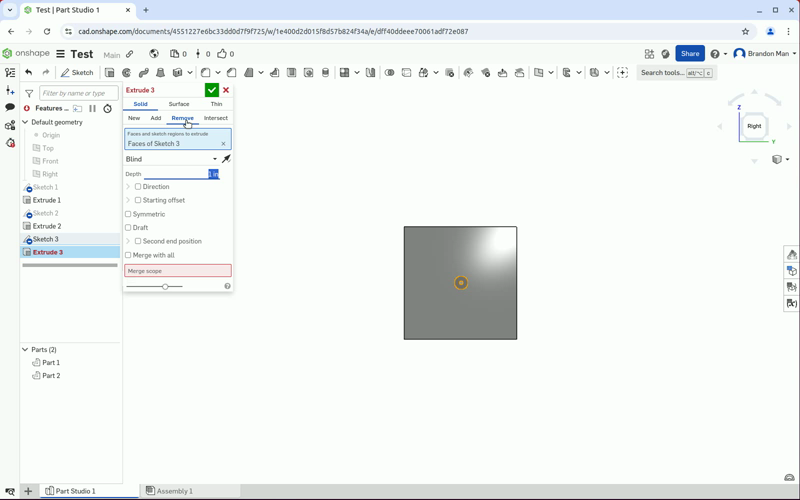
text(0.241)
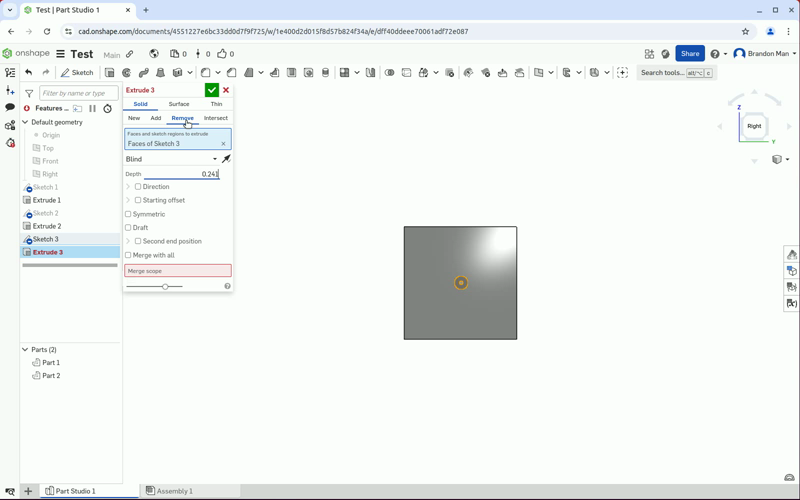
key(tab, 6)
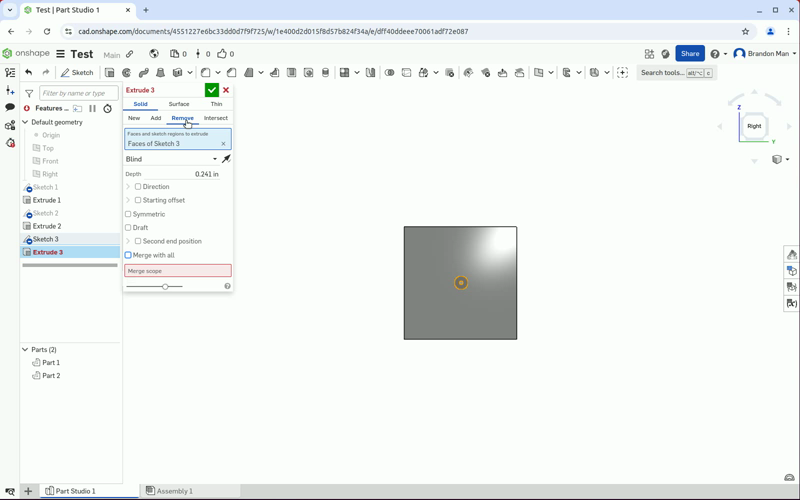
key(space)
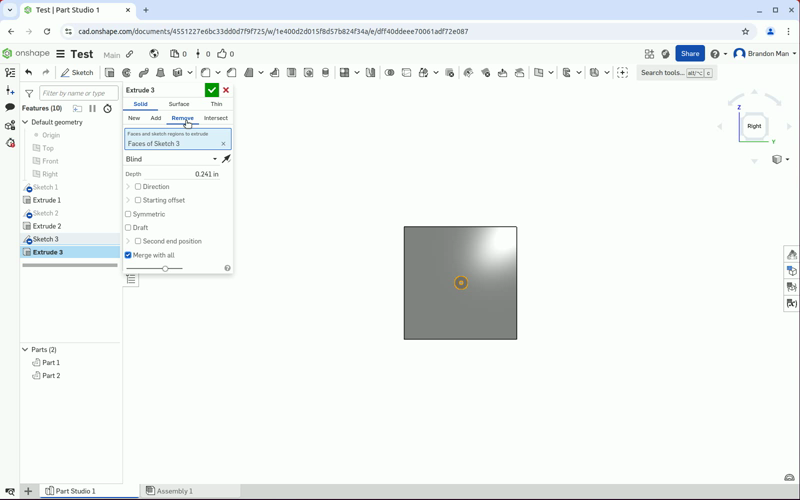
key(enter)
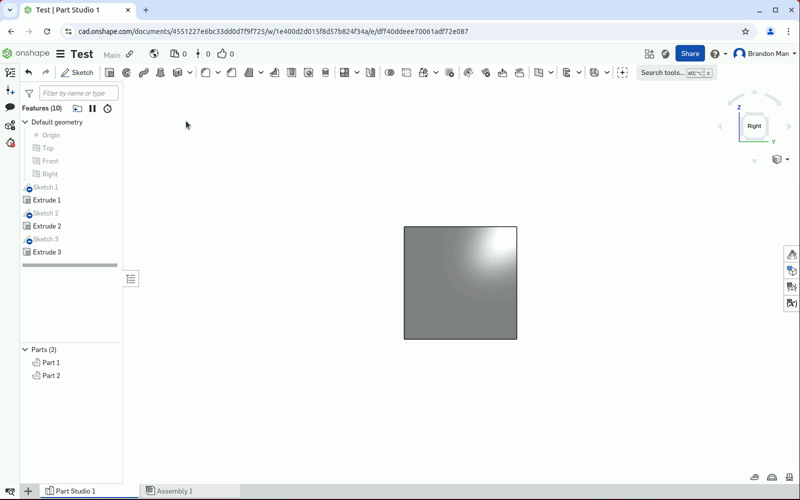
key(shift+h)
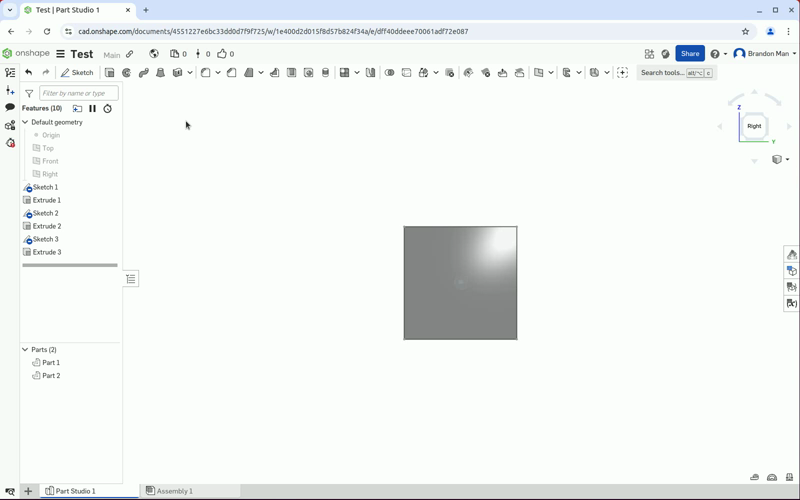
key(shift+h)
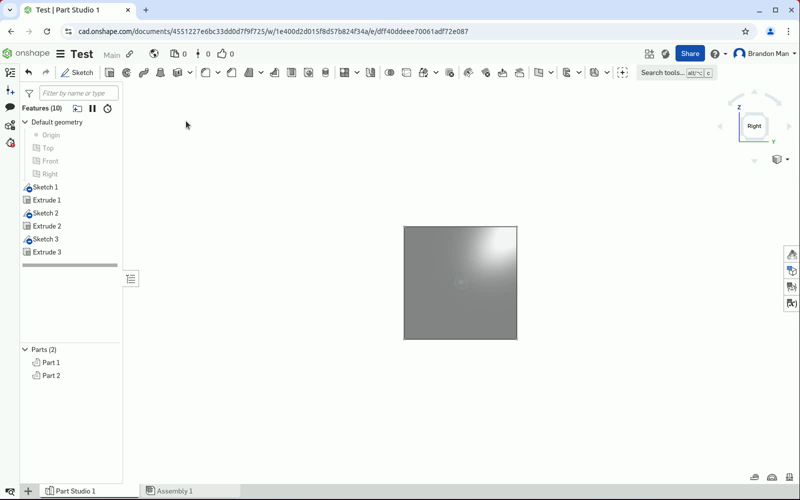
key(shift+7)
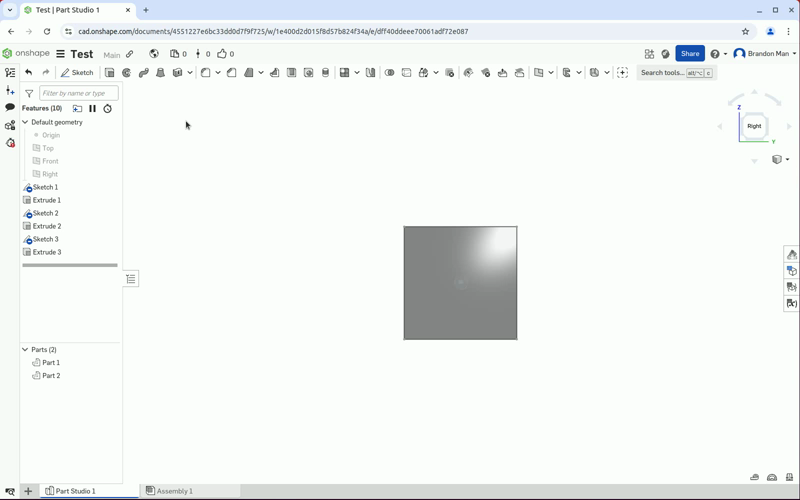
key(right, 2)
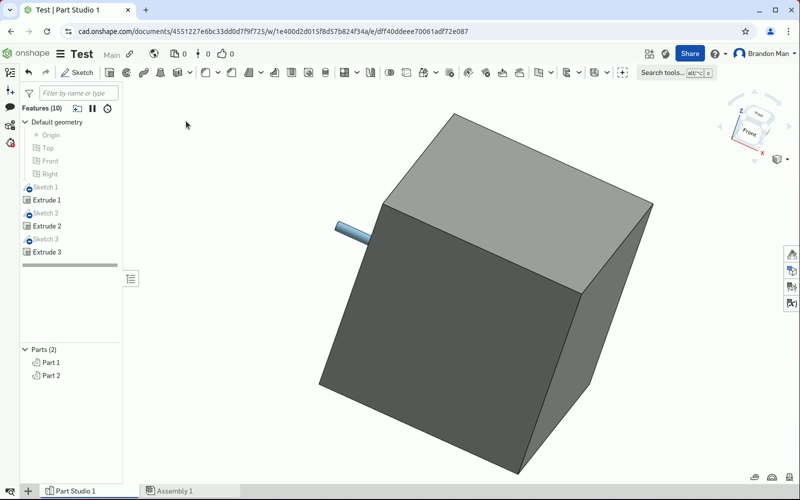
key(down, 2)
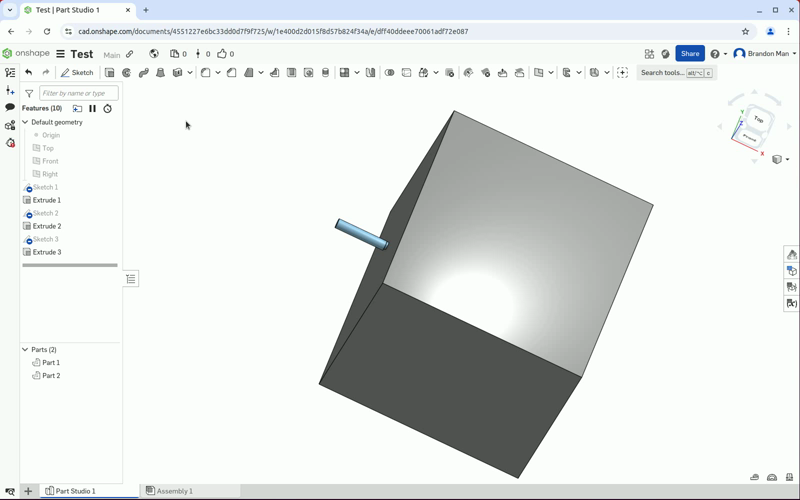
key(up, 2)
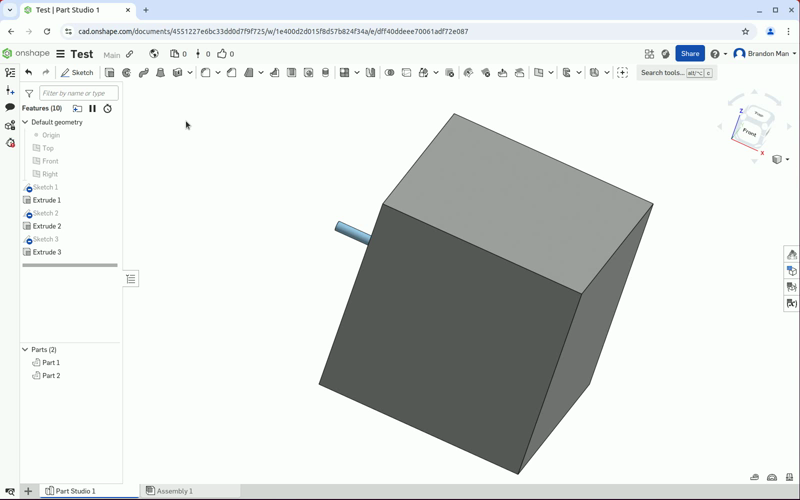
key(left, 2)
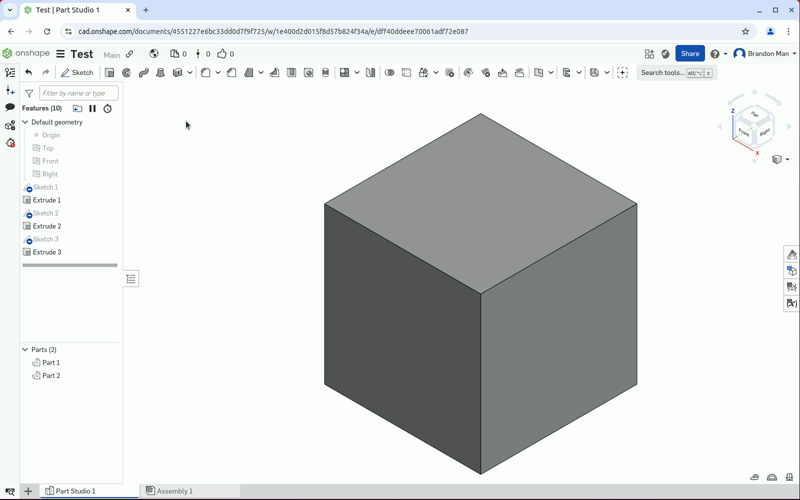
mouse_move(73, 189)
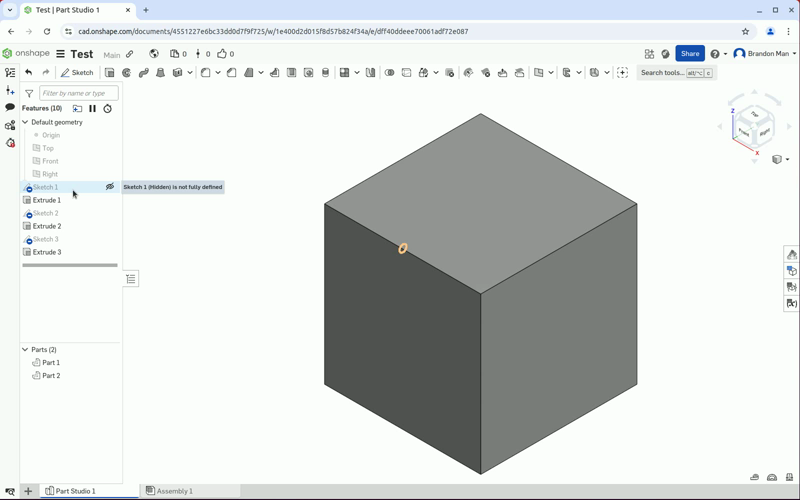
click(73, 189)